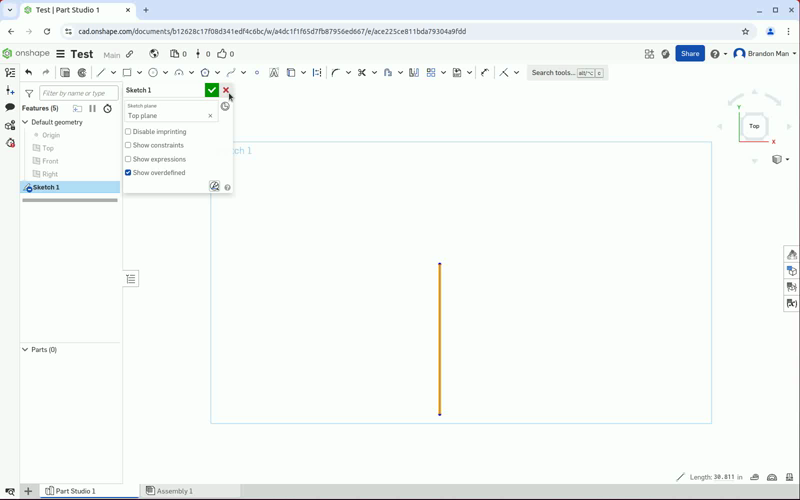
key(shift+h)
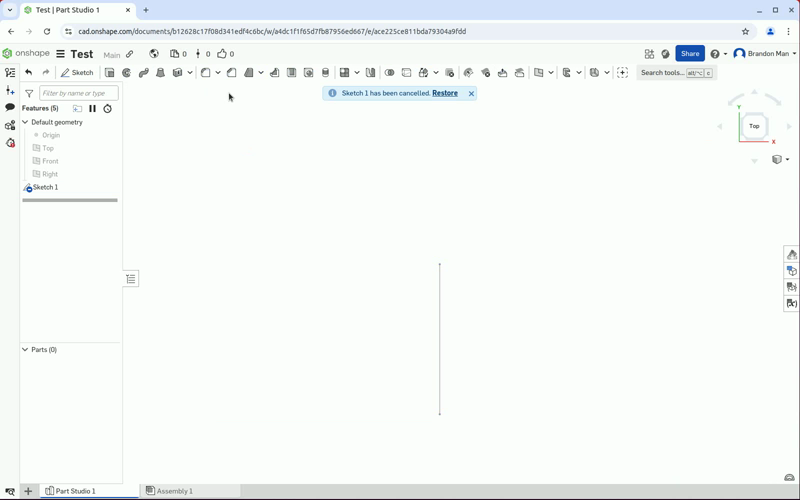
key(shift+s)
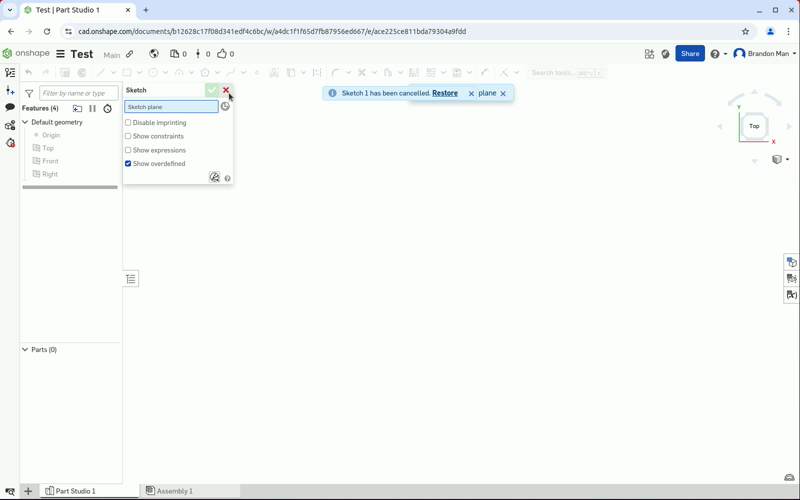
mouse_move(73, 150)
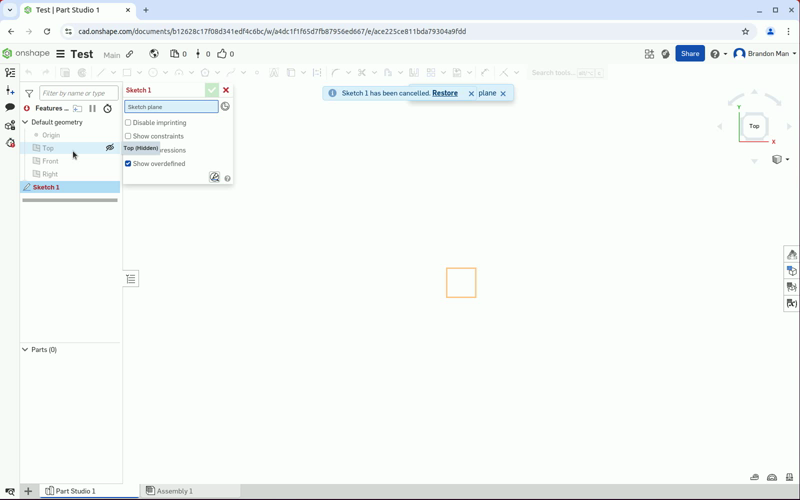
click(73, 150)
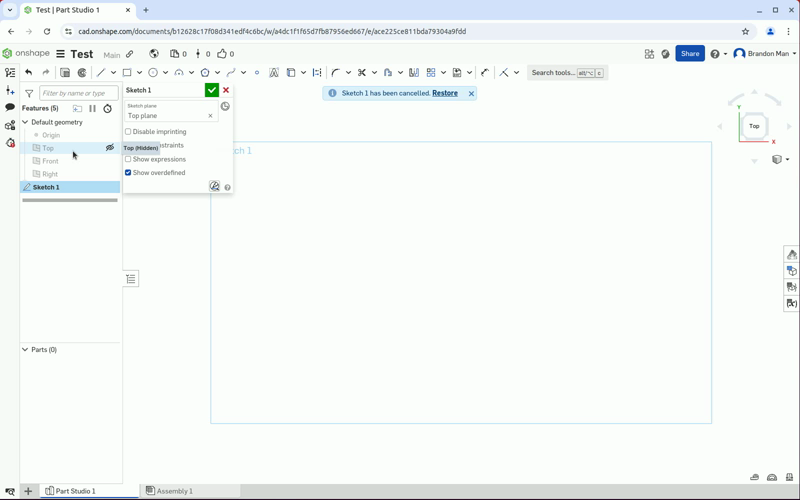
mouse_move(73, 352)
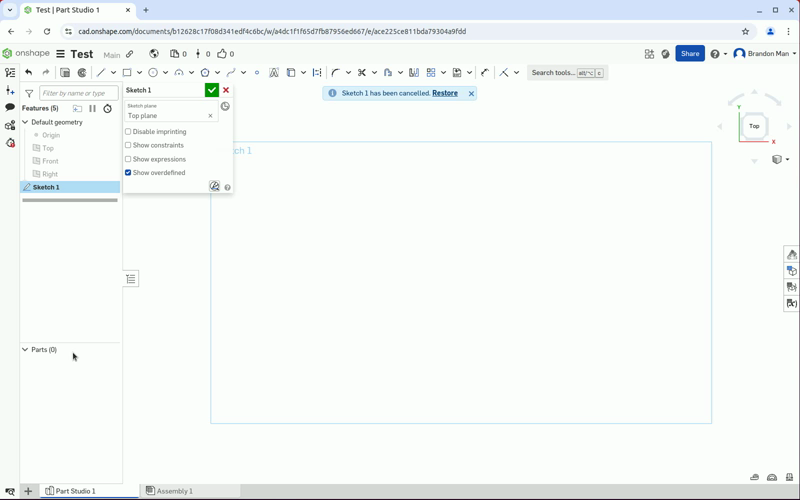
key(y)
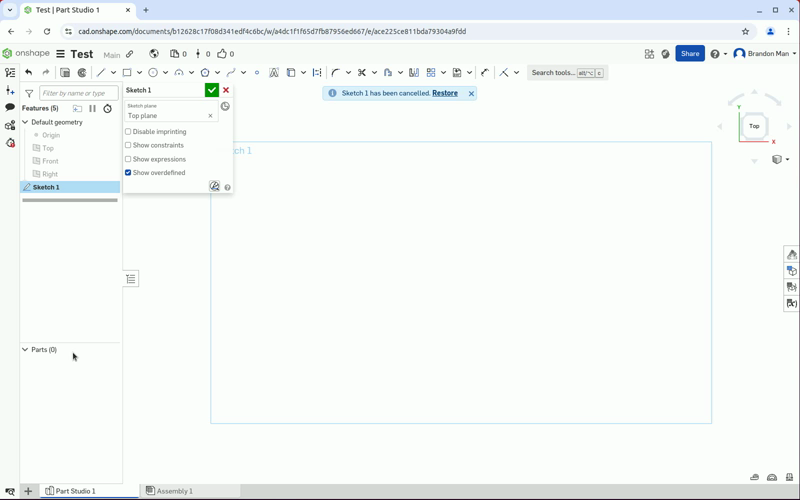
key(l)
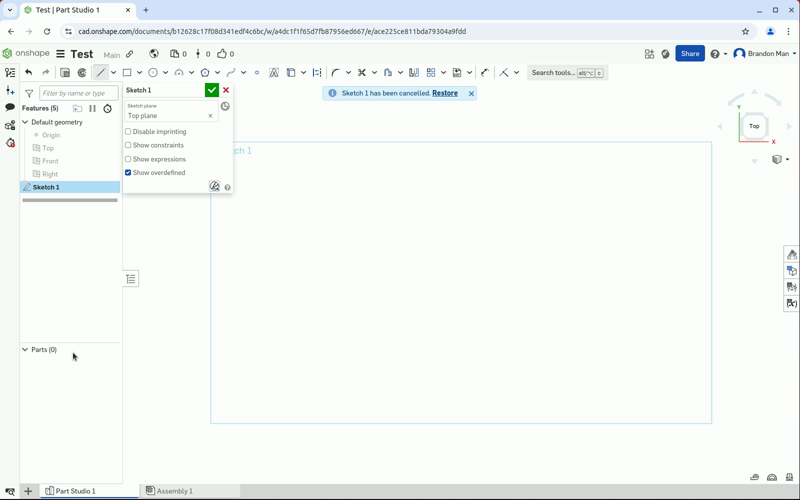
key_down(shift)
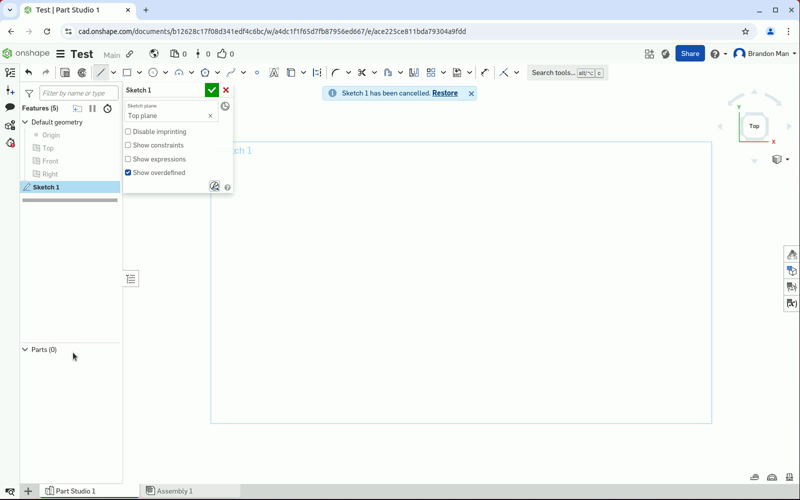
mouse_move(348, 345)
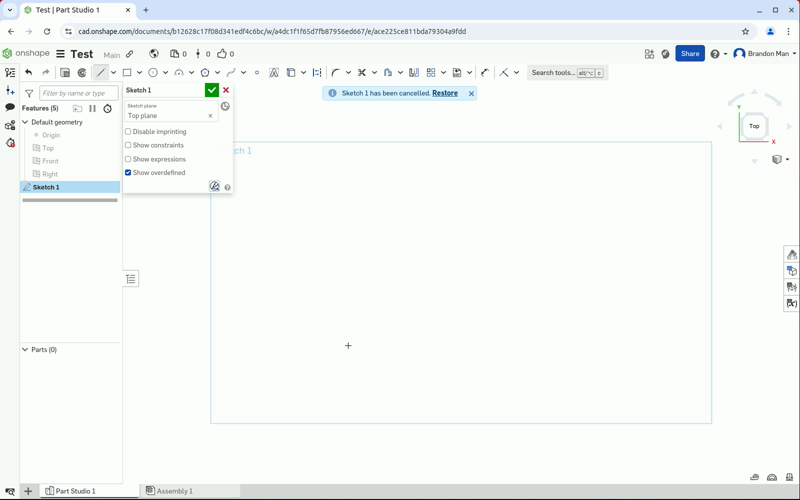
click(348, 345)
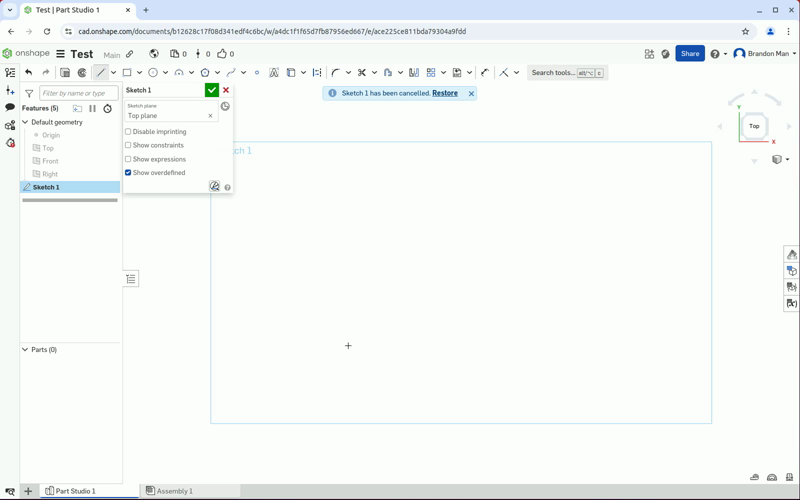
key_up(shift)
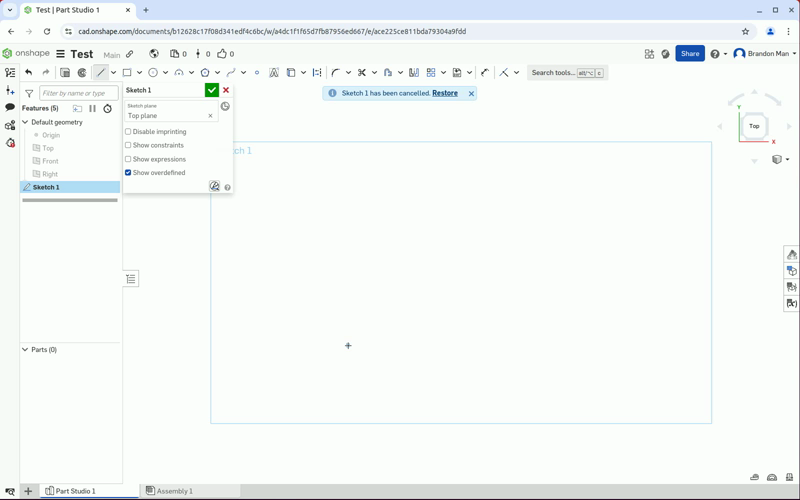
key_down(shift)
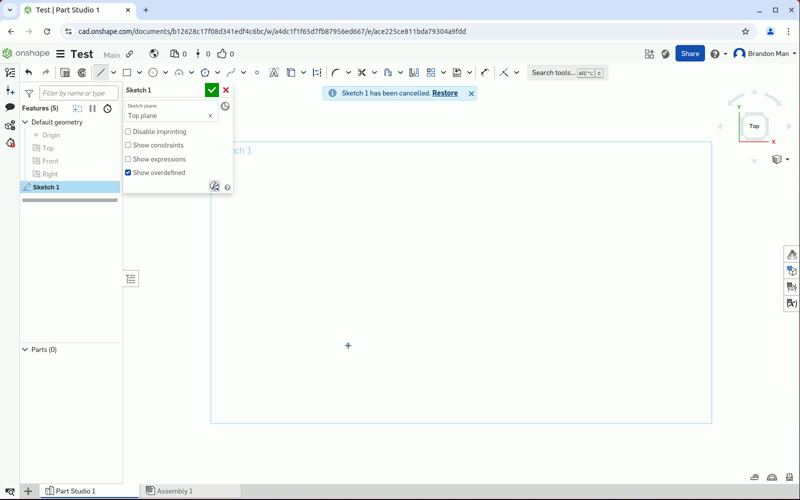
mouse_move(572, 345)
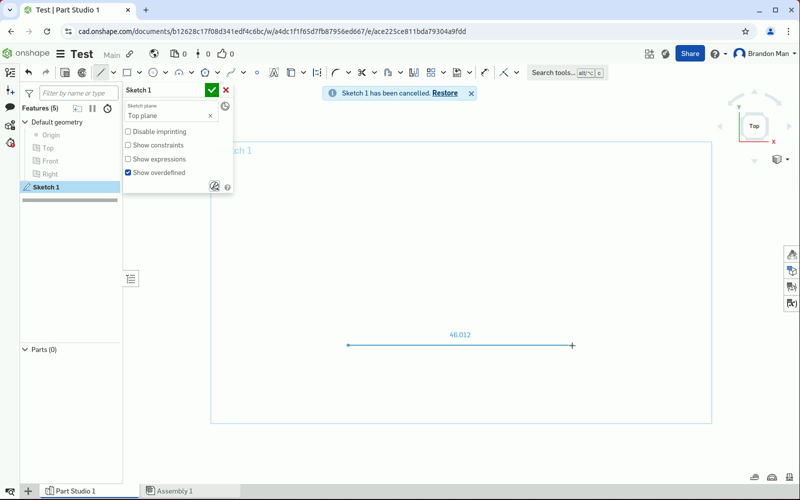
click(572, 345)
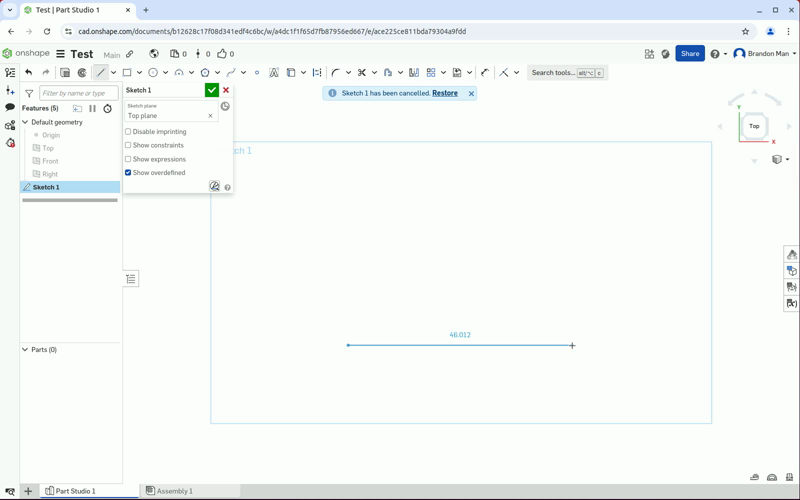
key_up(shift)
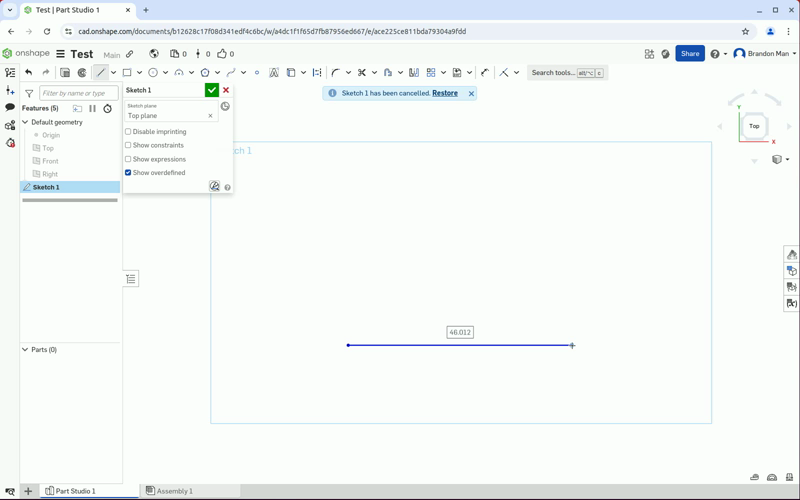
key_down(shift)
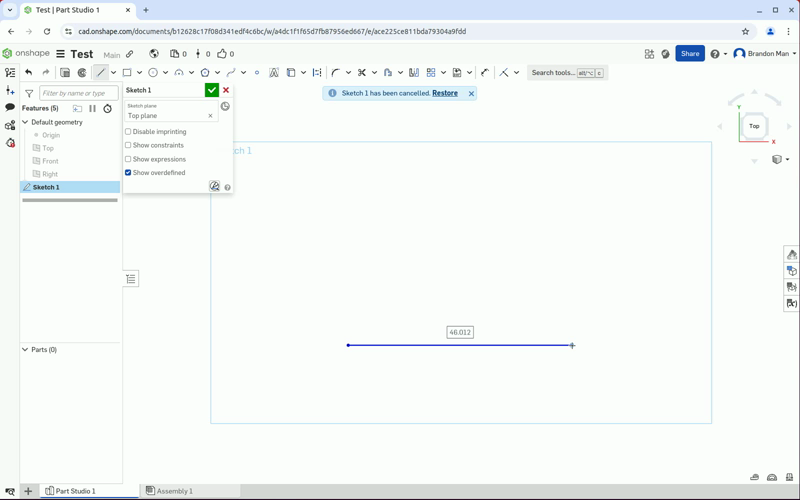
mouse_move(572, 222)
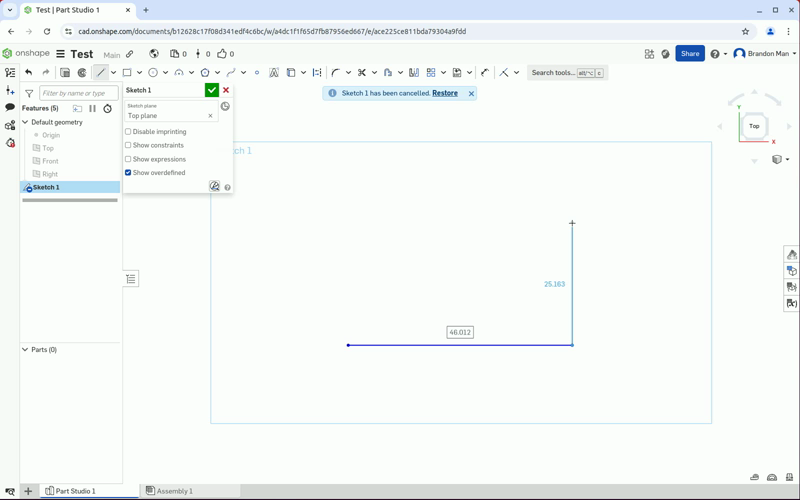
click(572, 222)
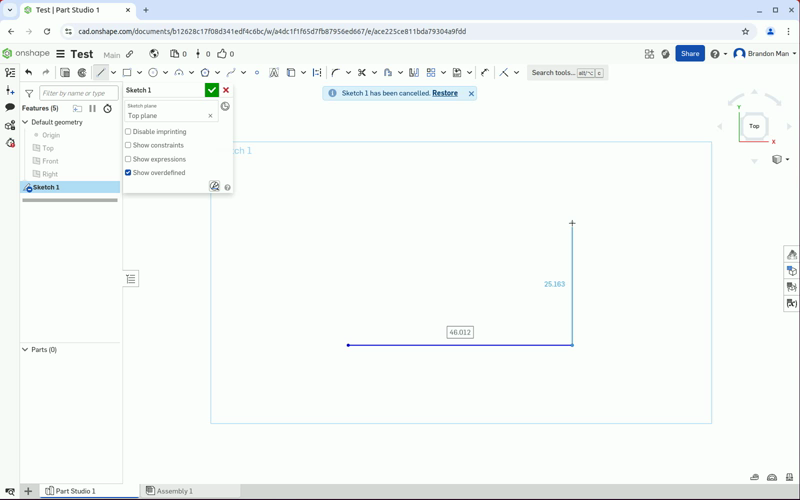
key_up(shift)
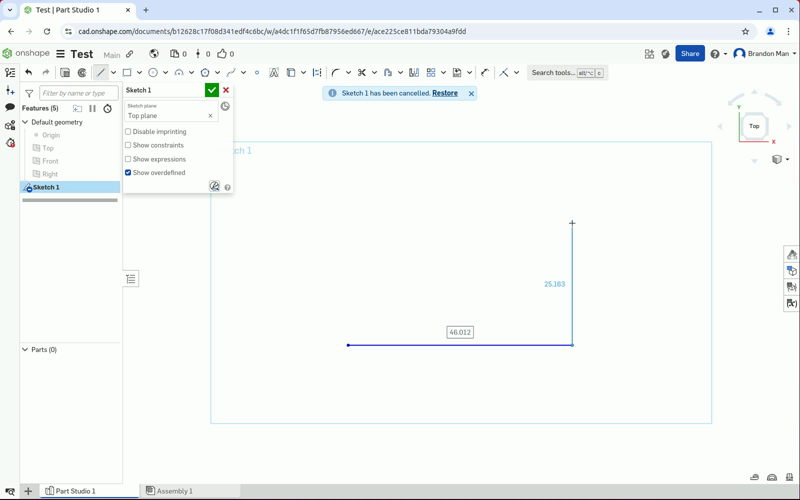
key_down(shift)
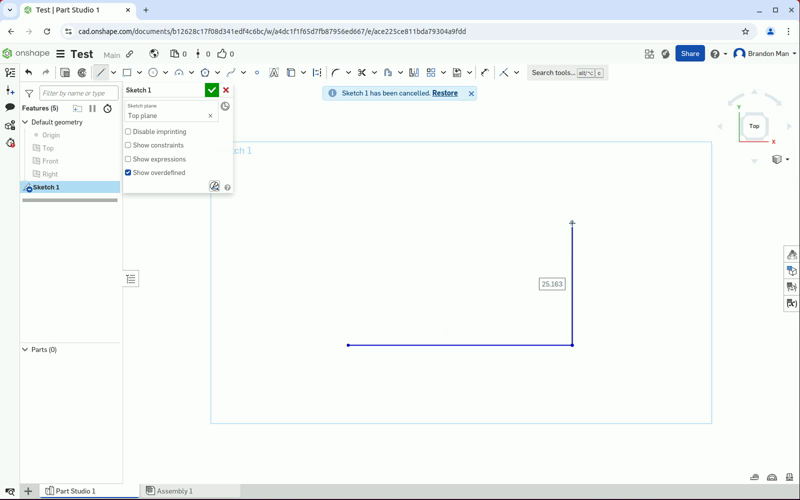
mouse_move(348, 222)
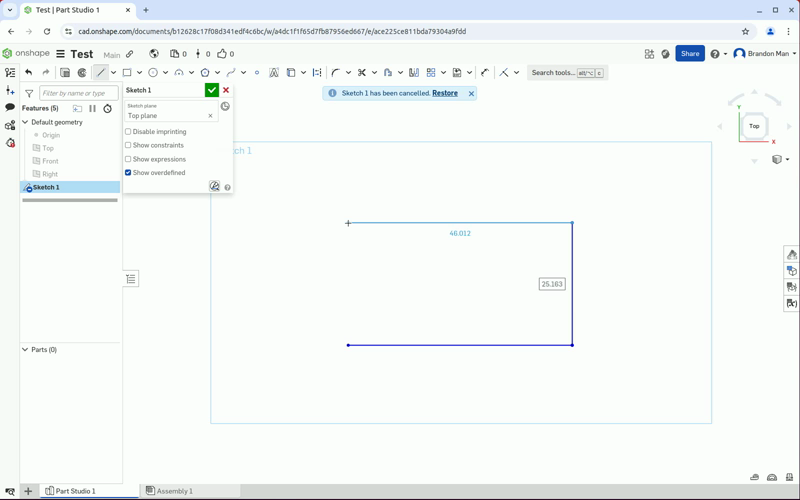
click(348, 222)
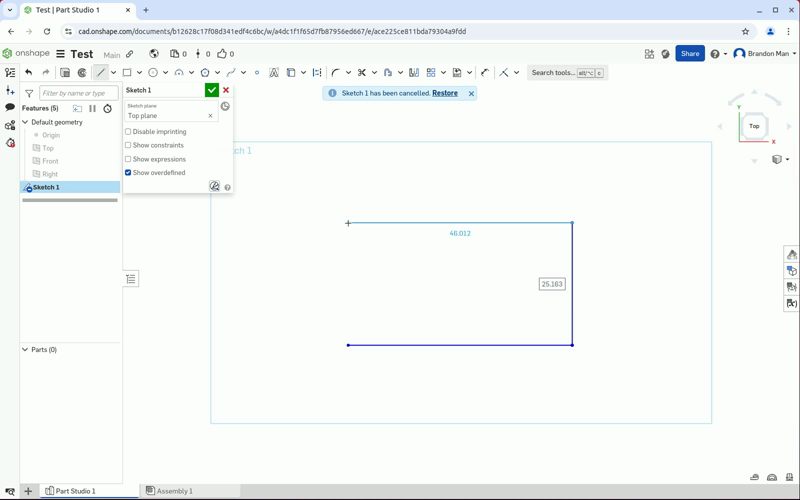
key_up(shift)
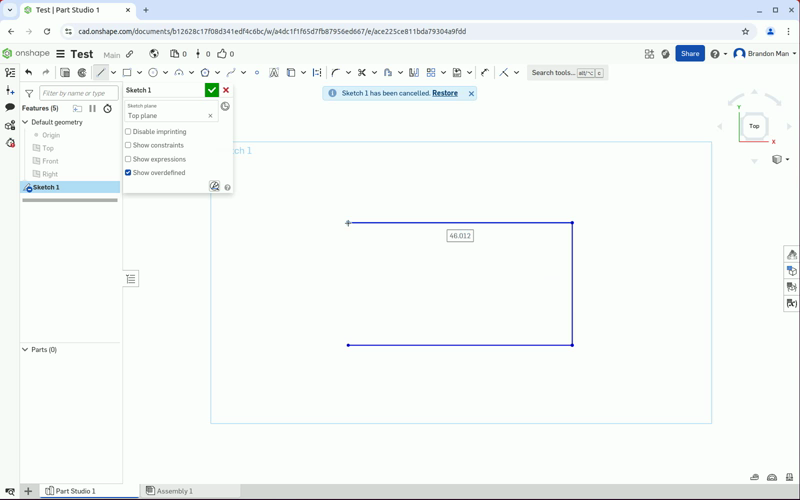
key_down(shift)
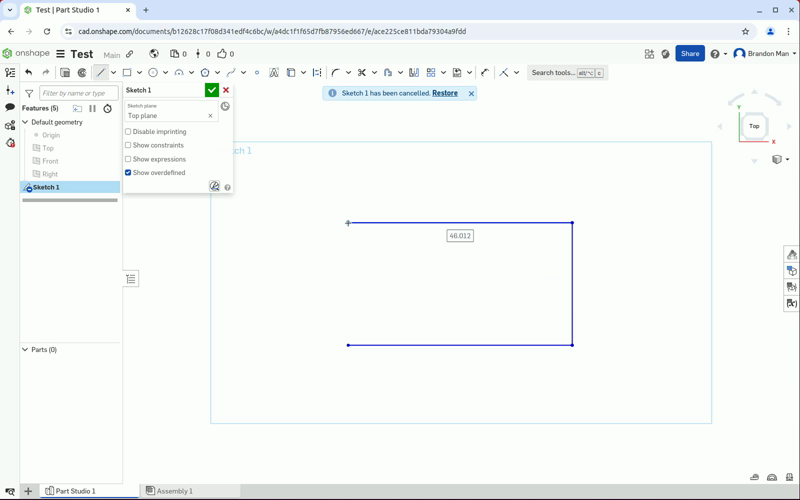
mouse_move(348, 345)
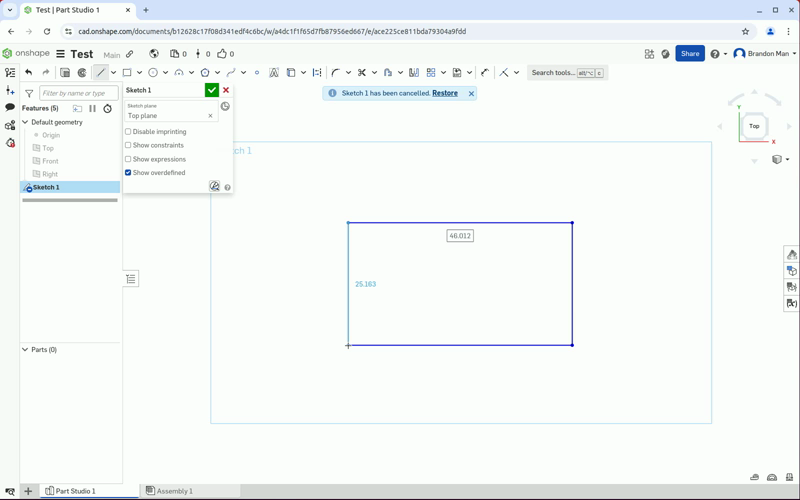
key_up(shift)
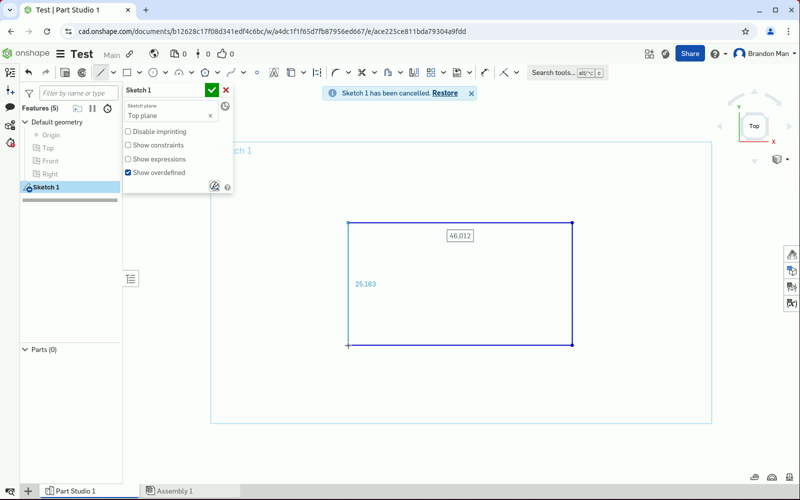
click(348, 345)
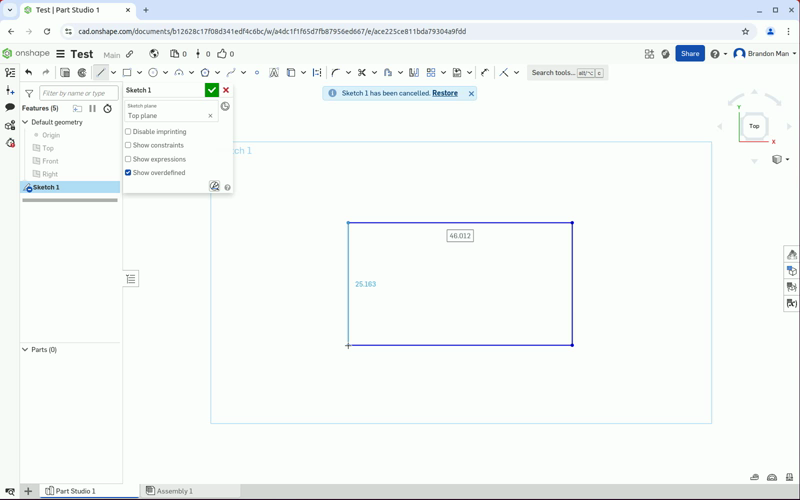
key(esc)
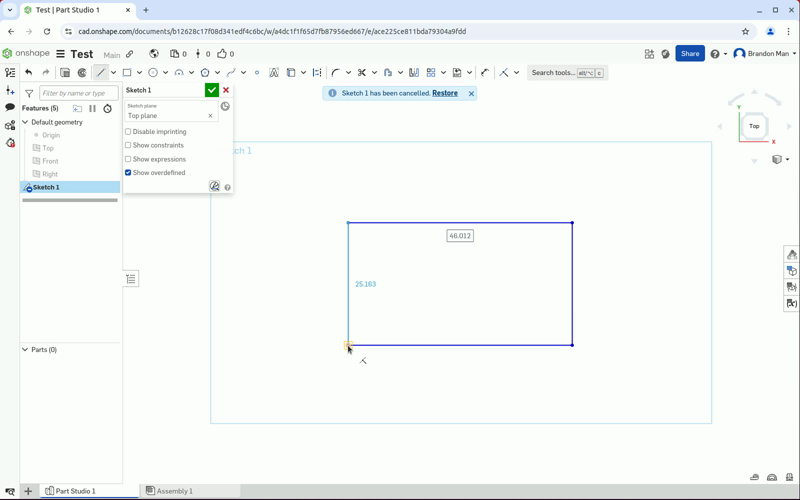
mouse_move(398, 249)
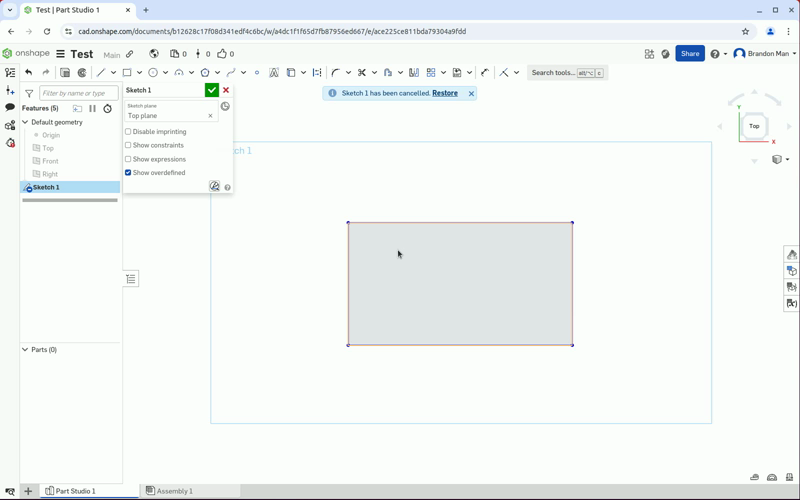
click(398, 249)
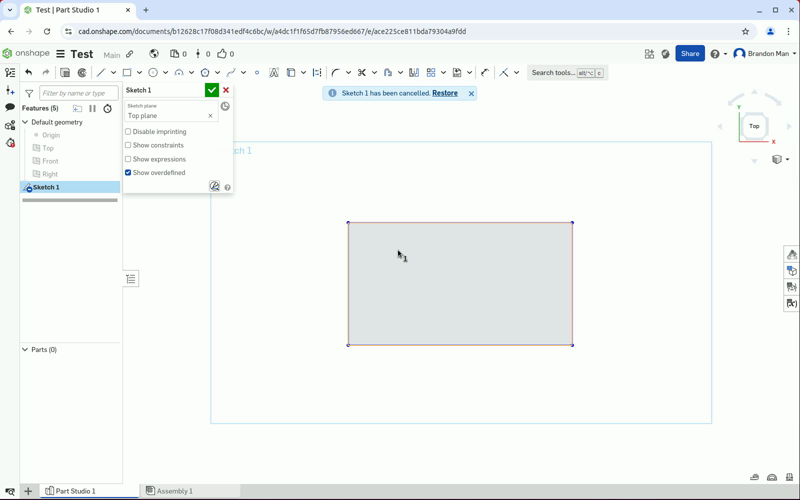
mouse_move(73, 352)
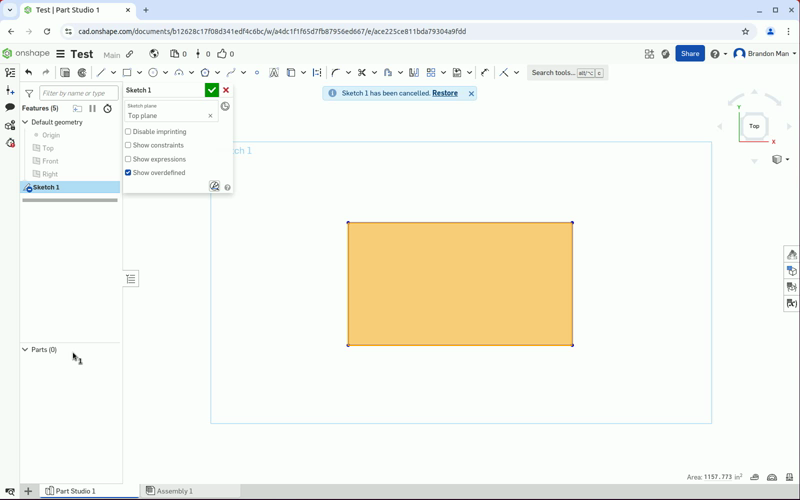
key(shift+y)
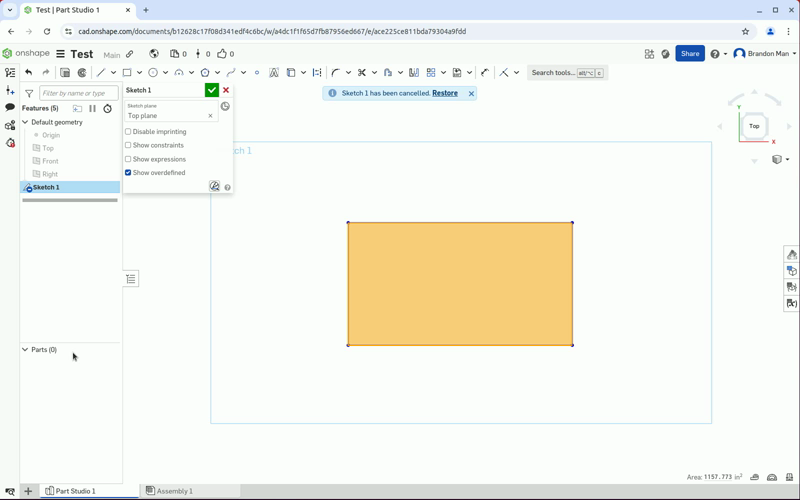
key(shift+e)
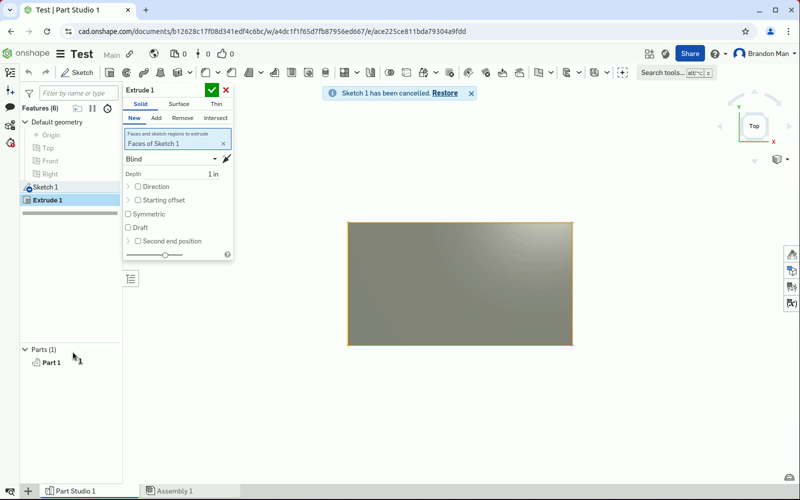
mouse_move(143, 106)
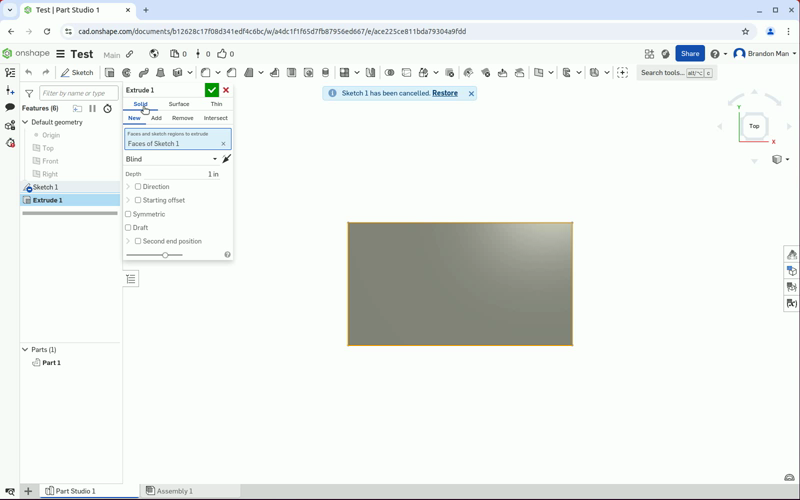
click(143, 106)
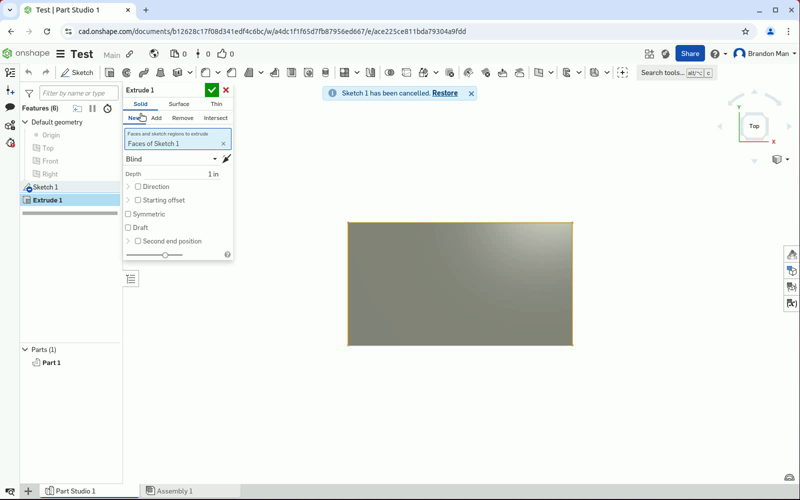
mouse_move(137, 120)
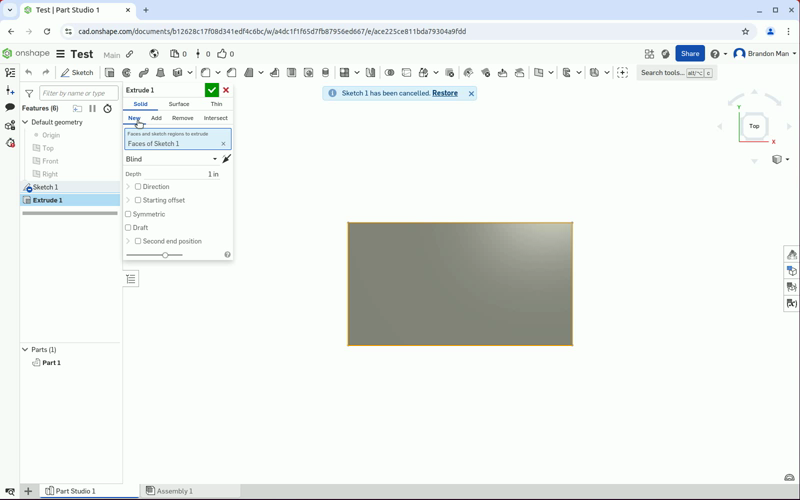
click(137, 120)
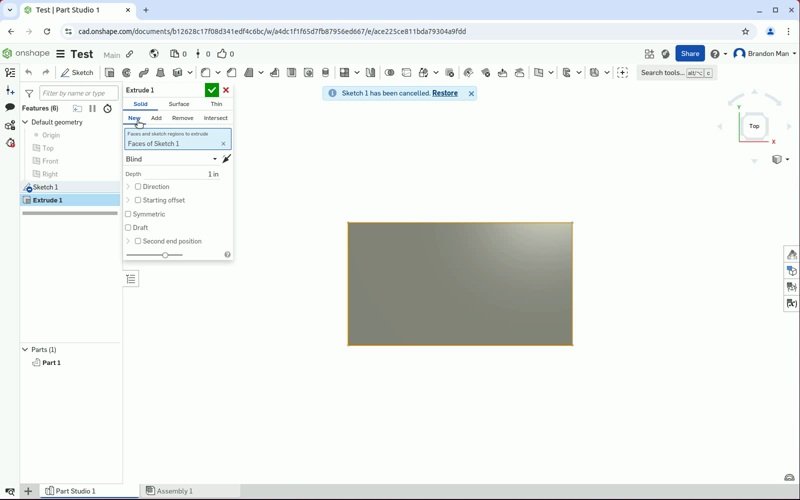
key(tab, 4)
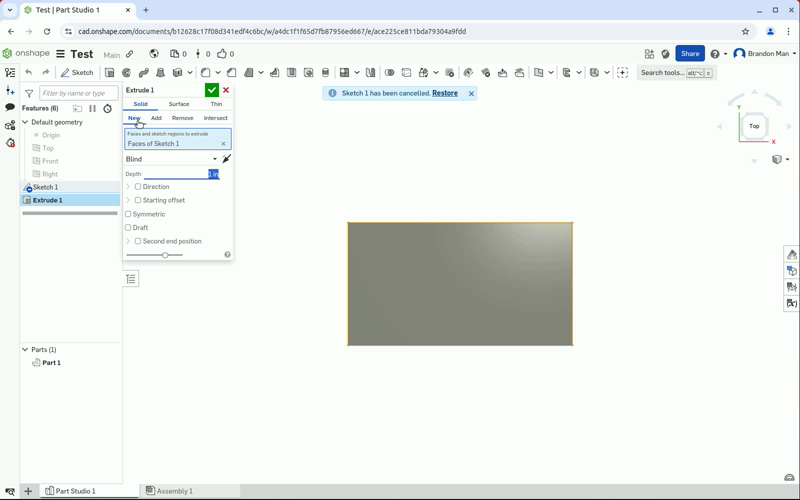
text(2.648)
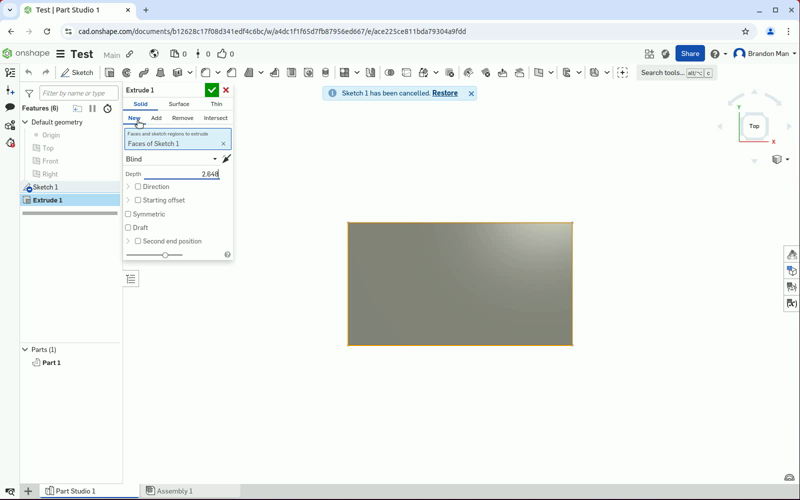
key(enter)
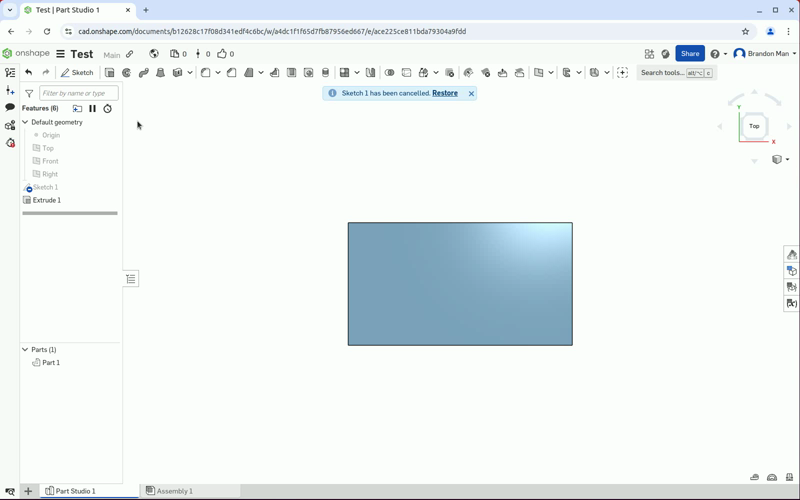
key(shift+h)
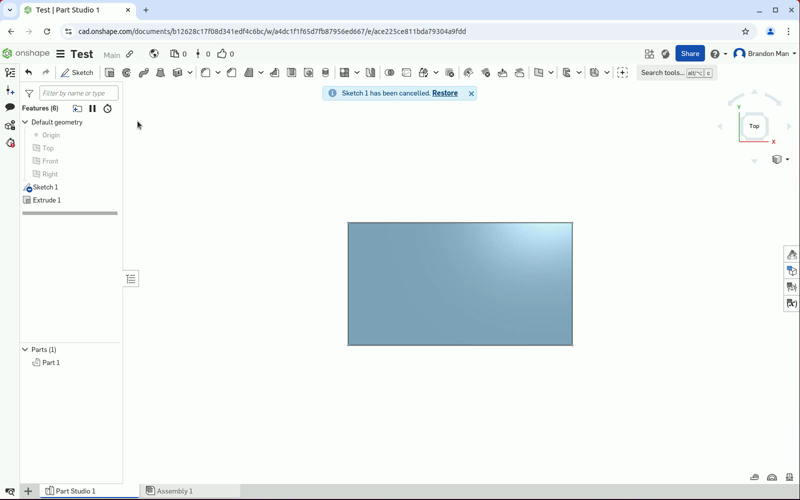
key(shift+h)
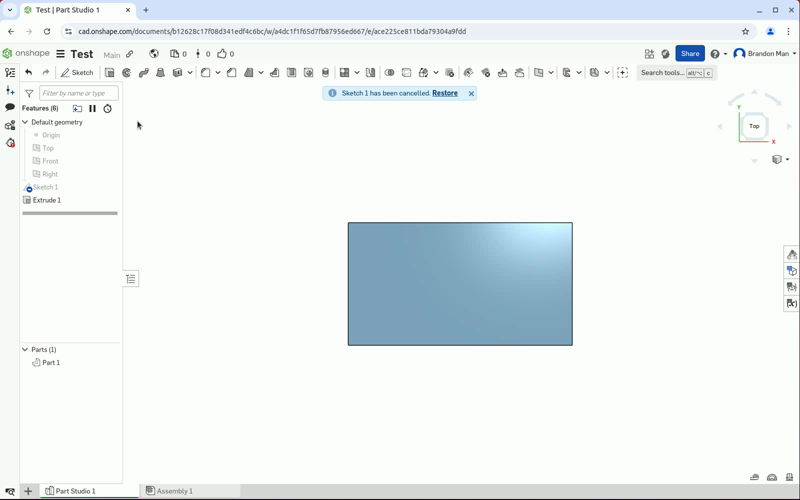
mouse_move(73, 189)
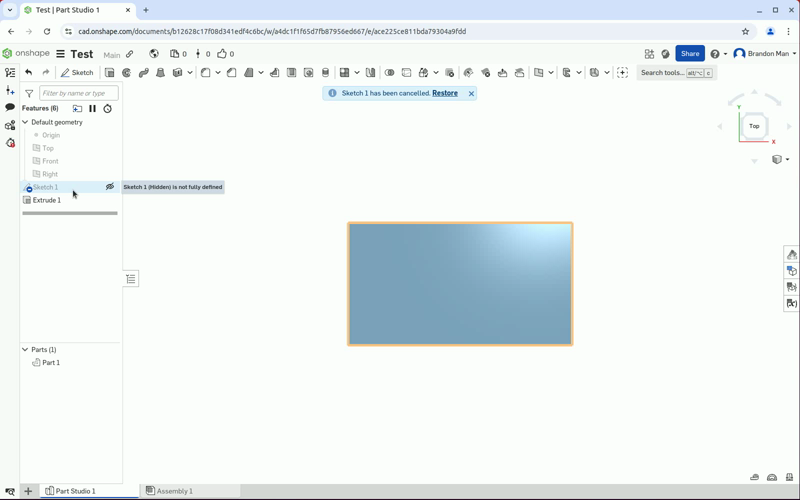
click(73, 189)
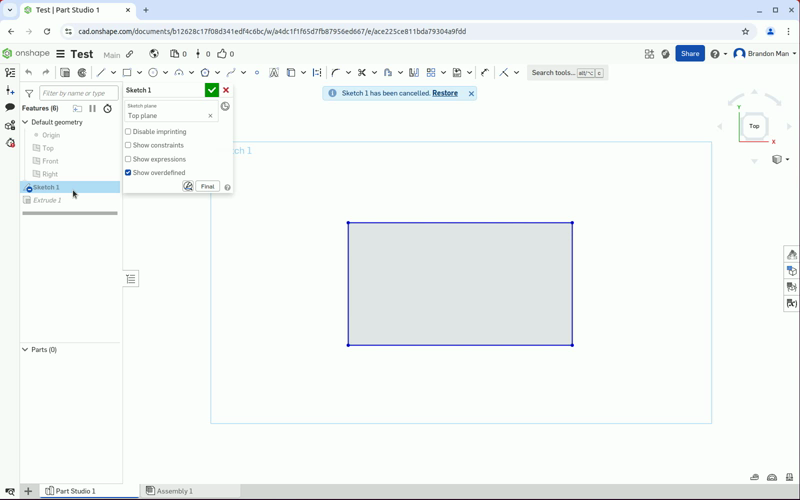
mouse_move(229, 92)
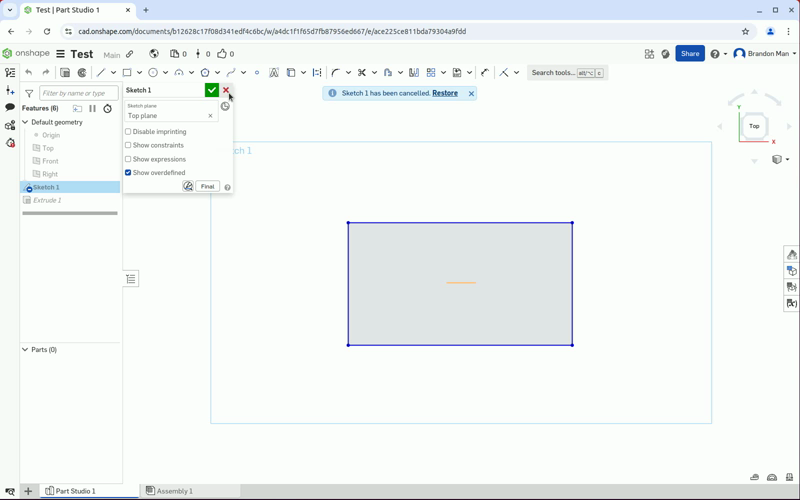
click(229, 92)
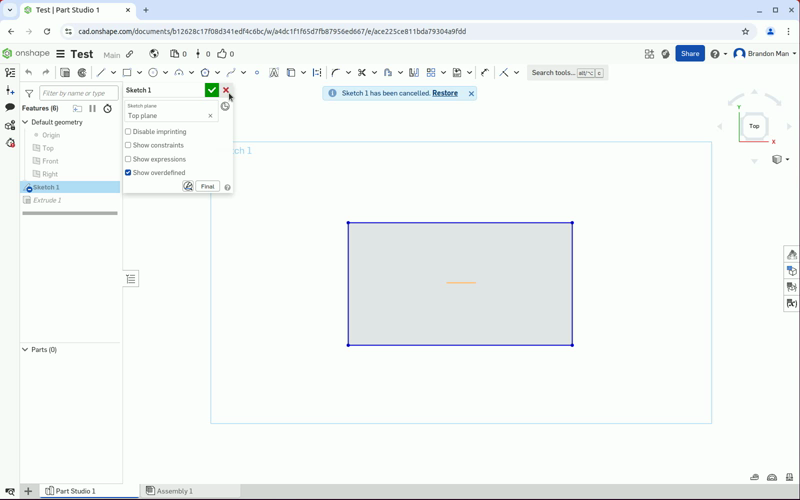
key(shift+s)
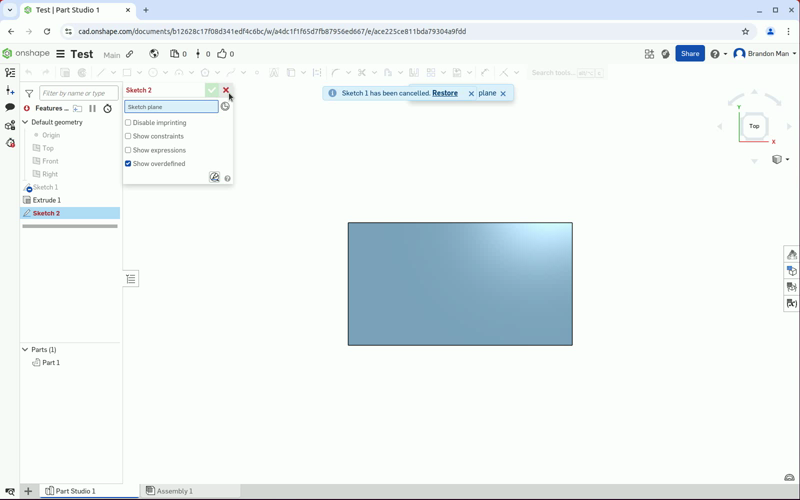
mouse_move(73, 150)
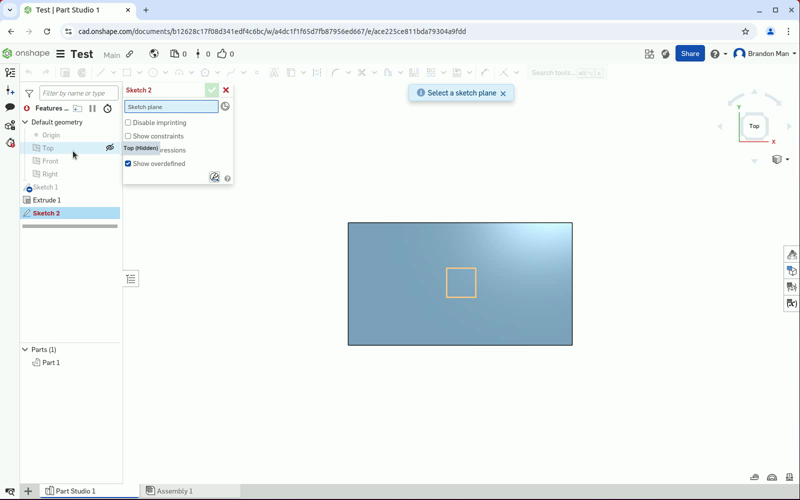
click(73, 150)
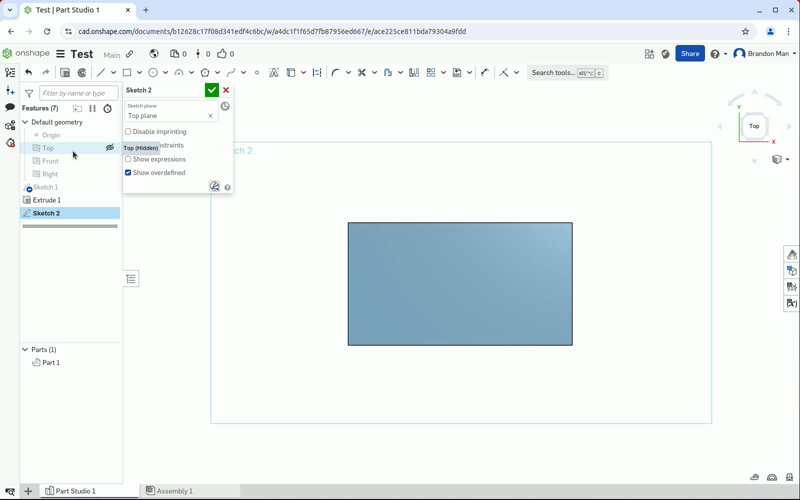
mouse_move(73, 352)
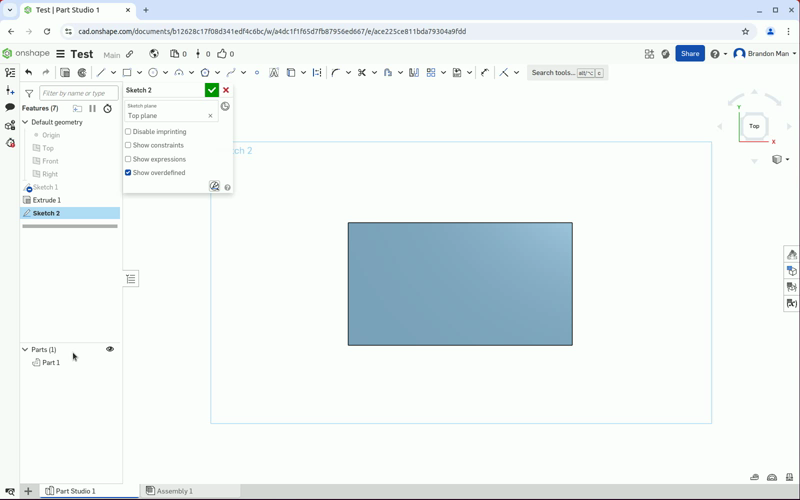
key(y)
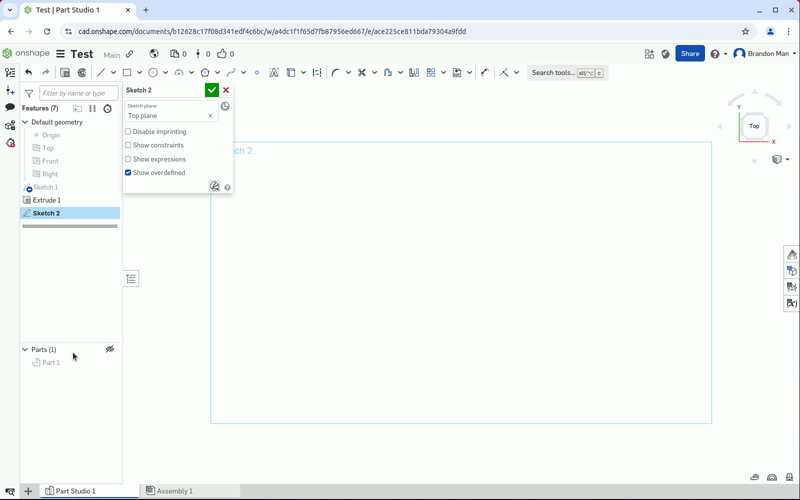
key(c)
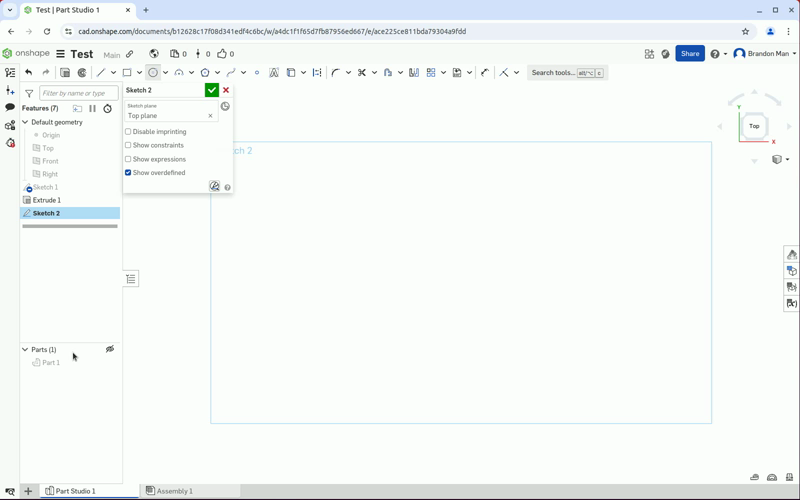
key_down(shift)
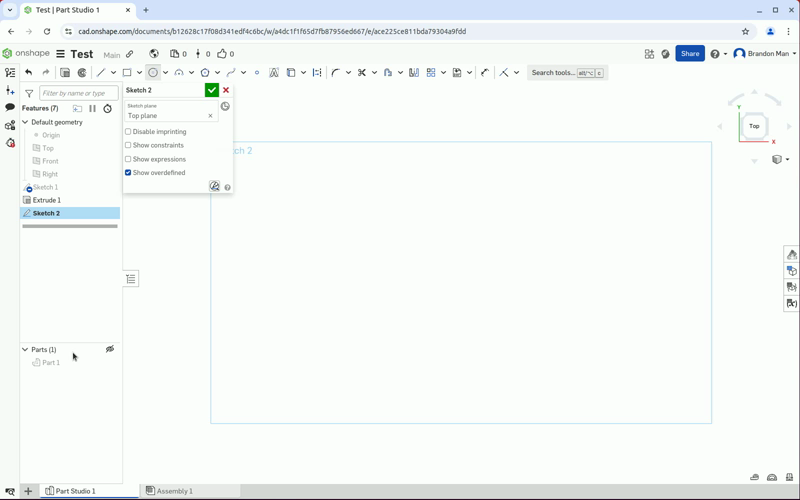
mouse_move(461, 282)
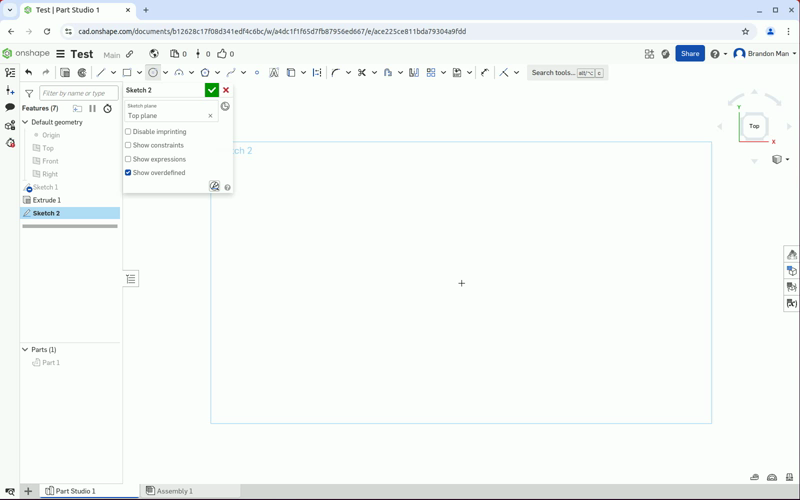
click(461, 282)
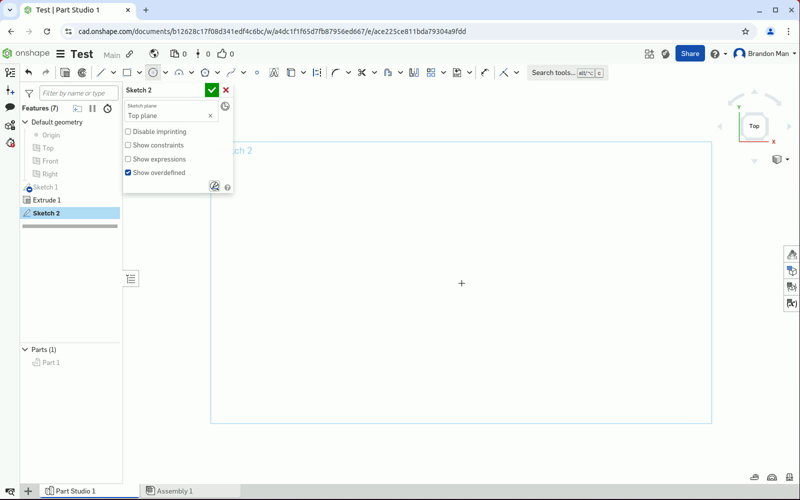
key_up(shift)
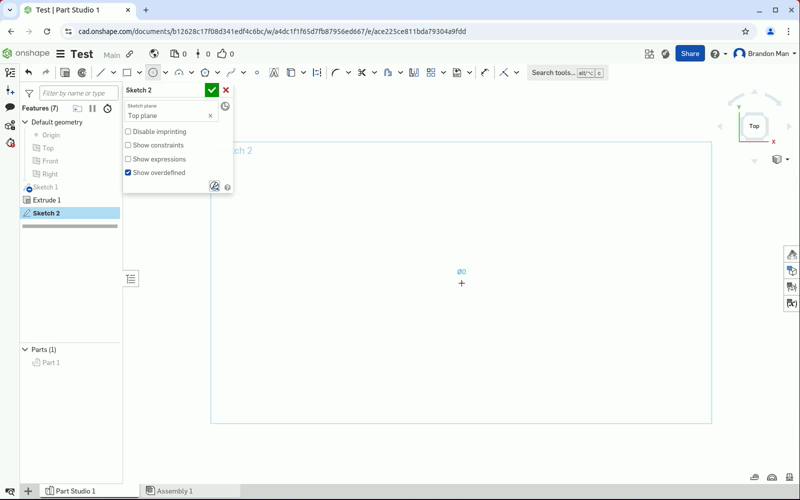
mouse_move(480, 282)
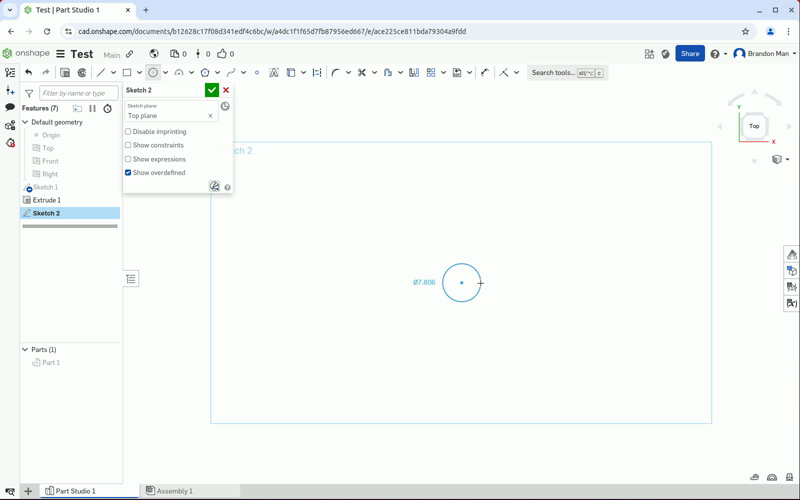
click(480, 282)
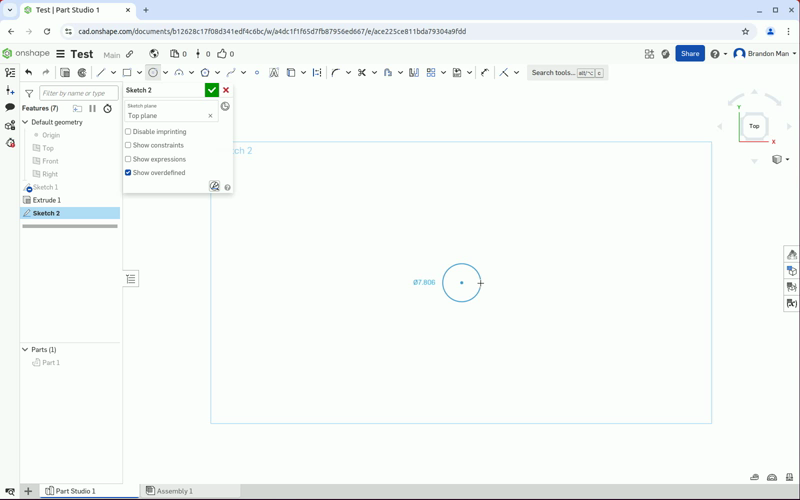
key(esc)
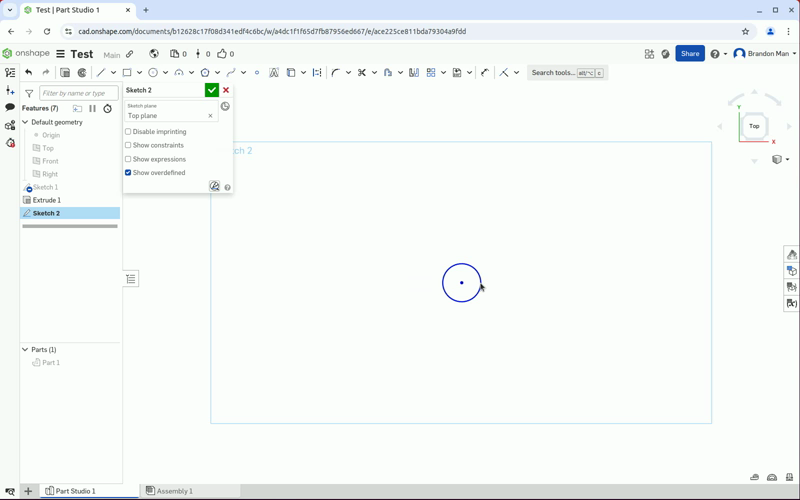
mouse_move(460, 281)
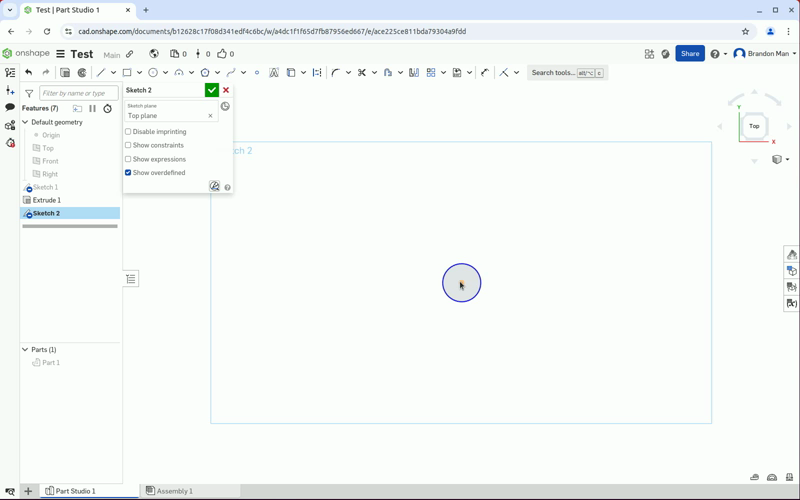
scroll(6)
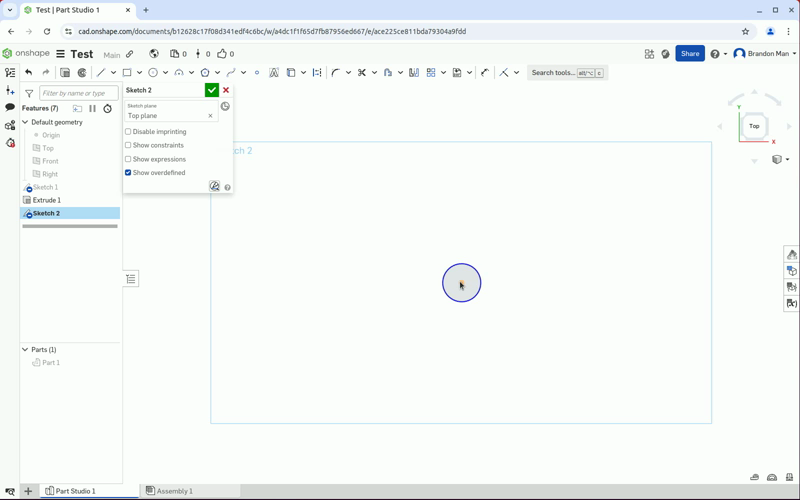
scroll(6)
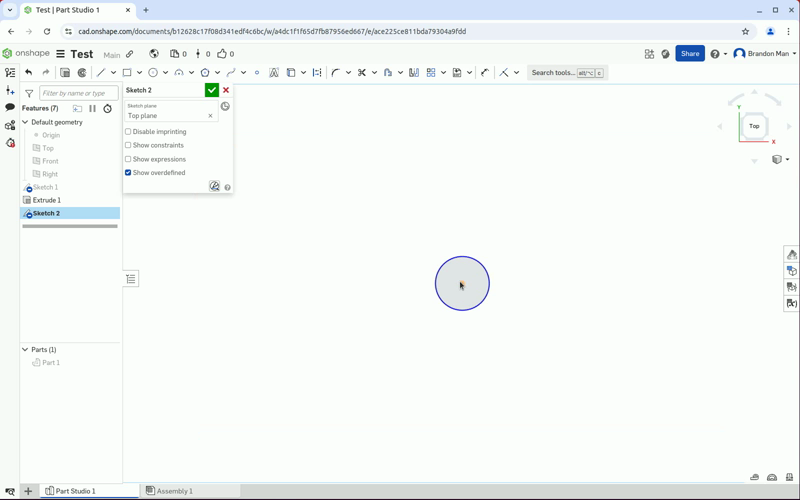
scroll(6)
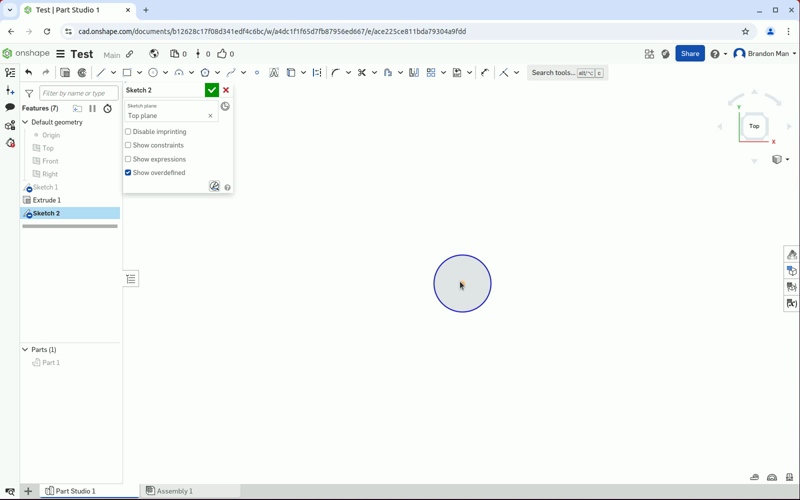
scroll(6)
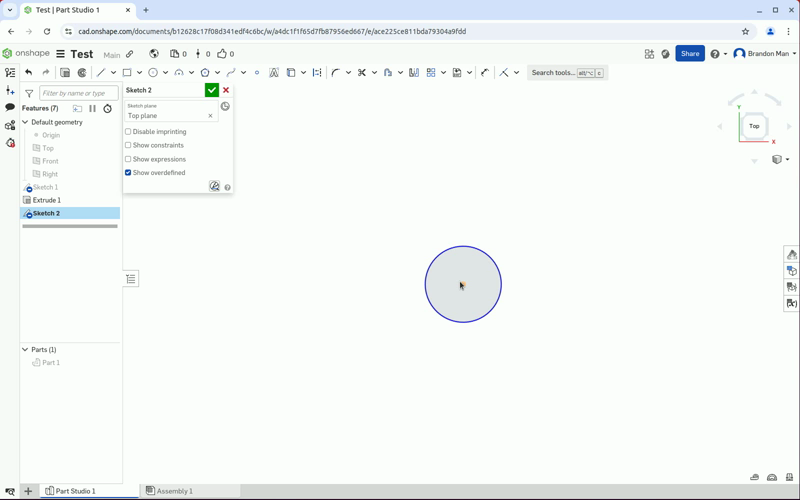
scroll(6)
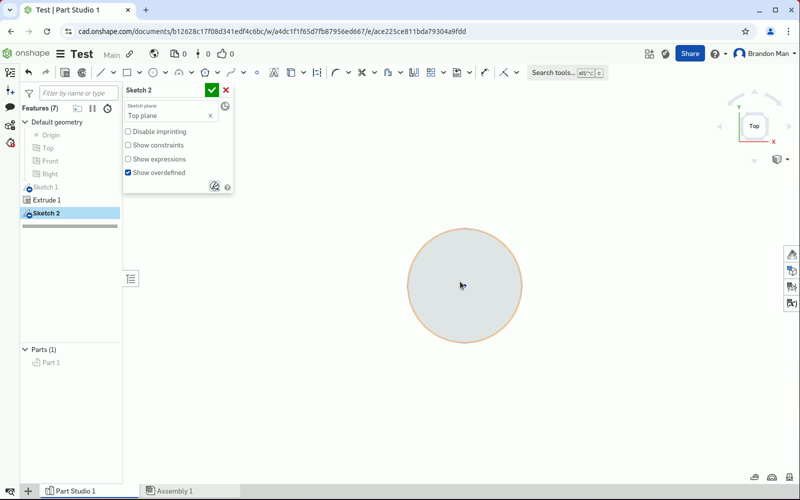
scroll(6)
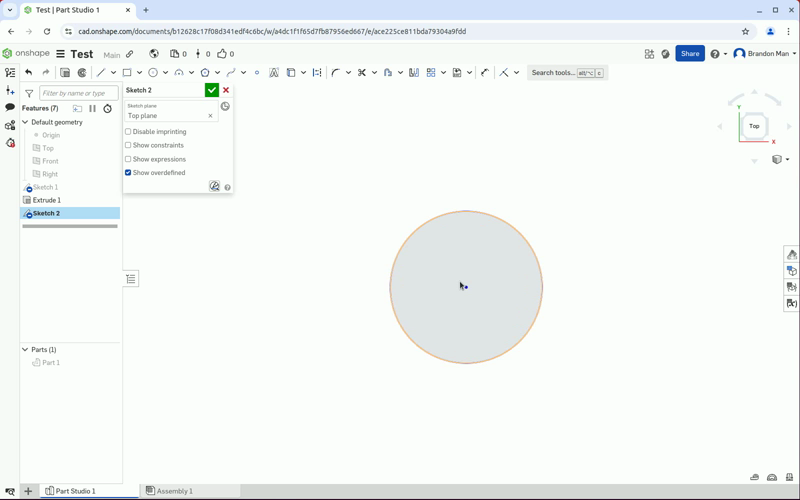
scroll(6)
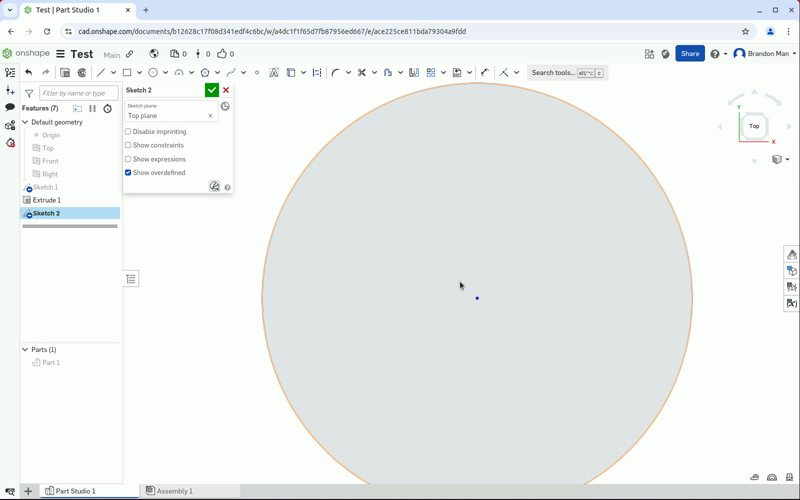
click(460, 281)
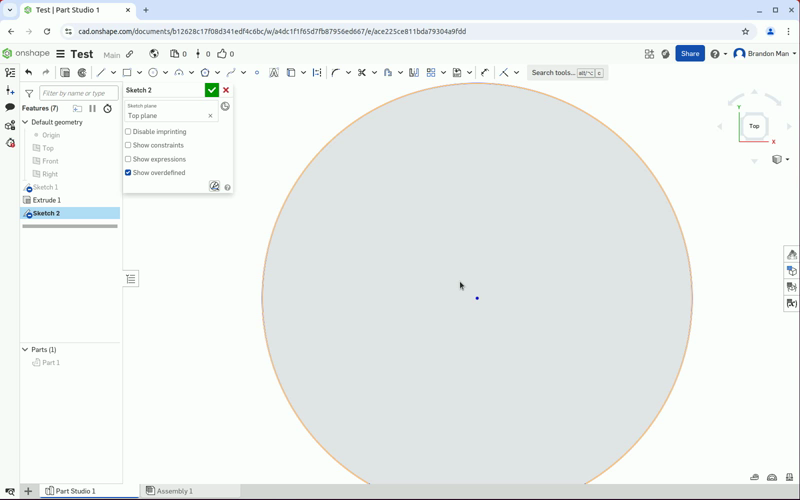
scroll(-6)
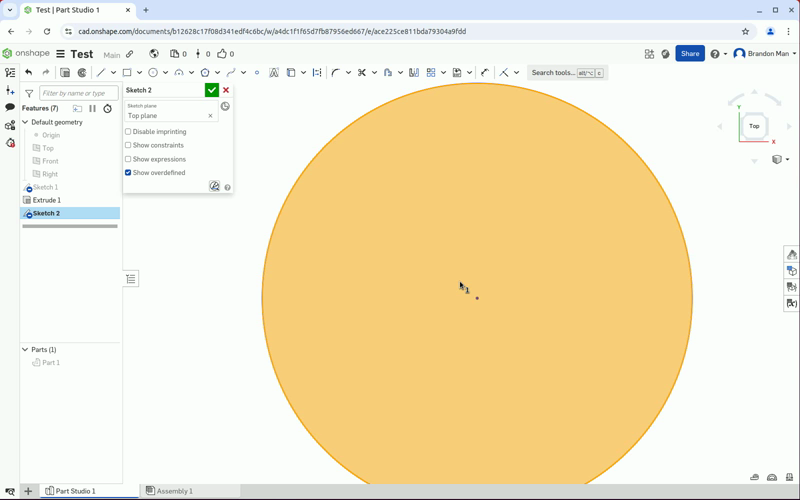
scroll(-6)
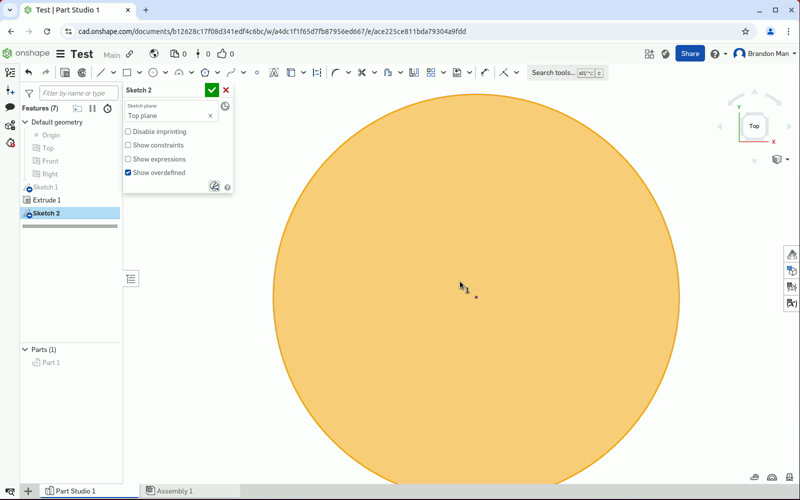
scroll(-6)
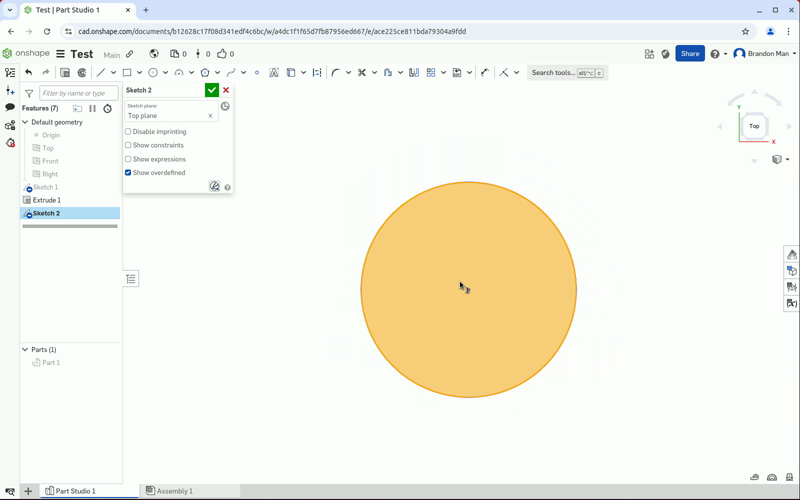
scroll(-6)
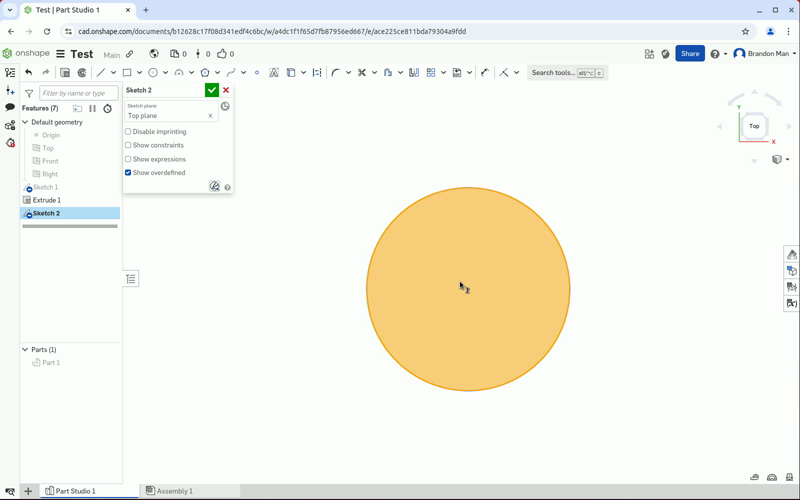
scroll(-6)
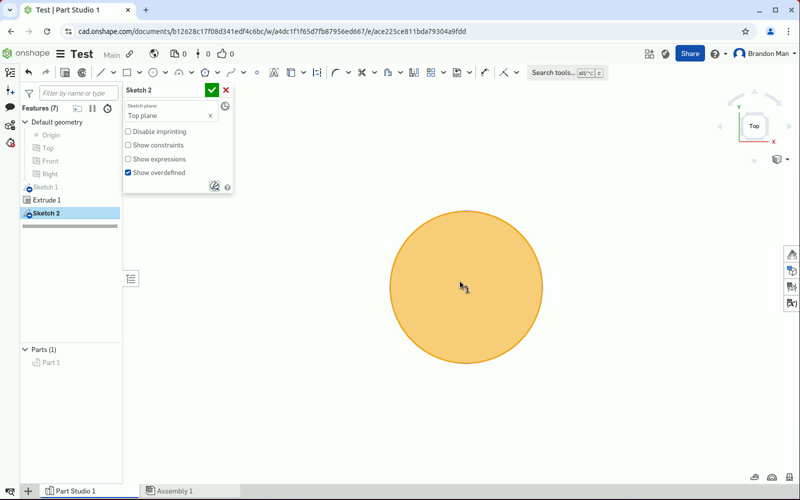
scroll(-6)
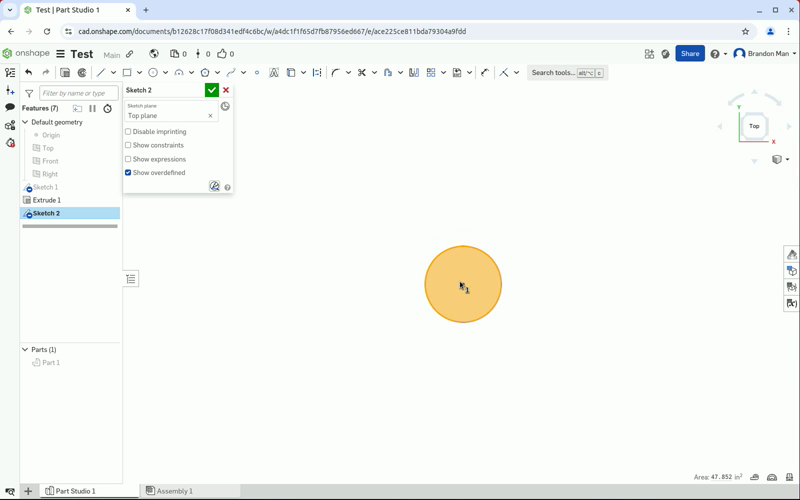
scroll(-6)
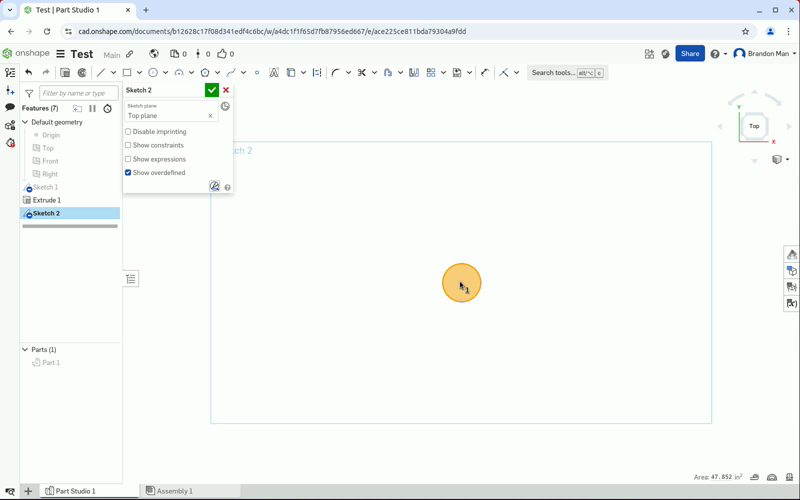
mouse_move(73, 352)
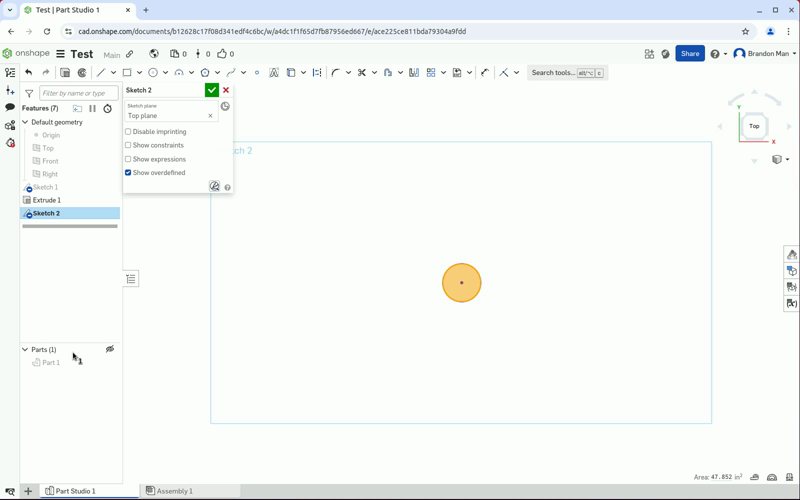
key(shift+y)
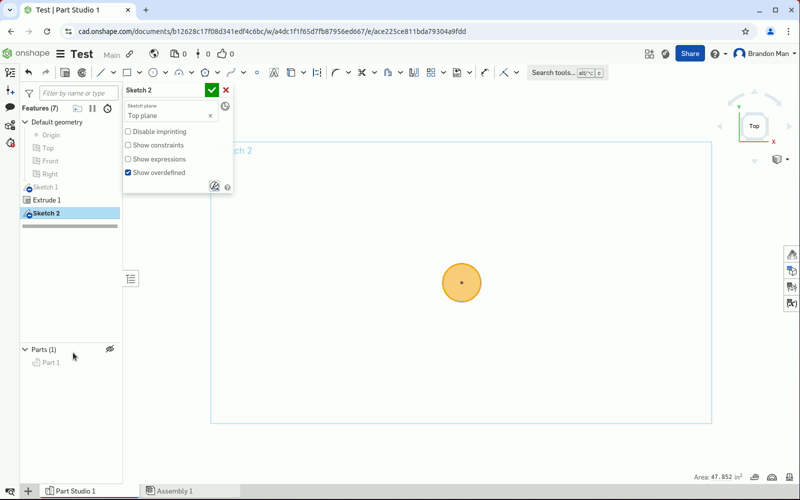
key(shift+e)
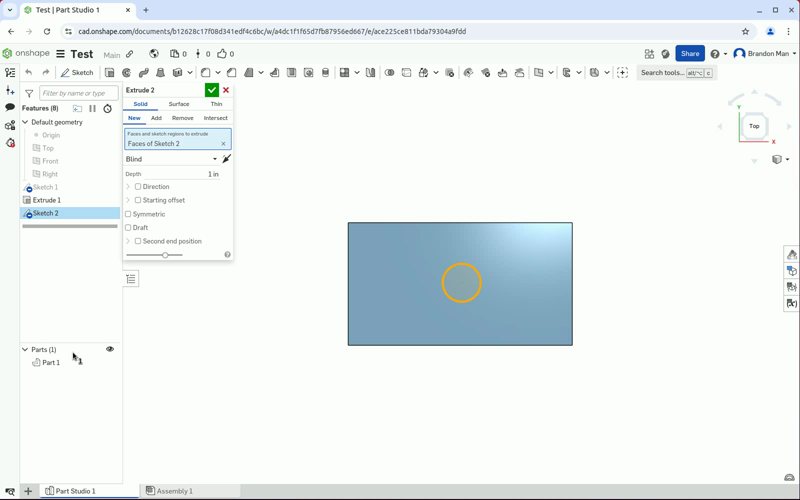
mouse_move(143, 106)
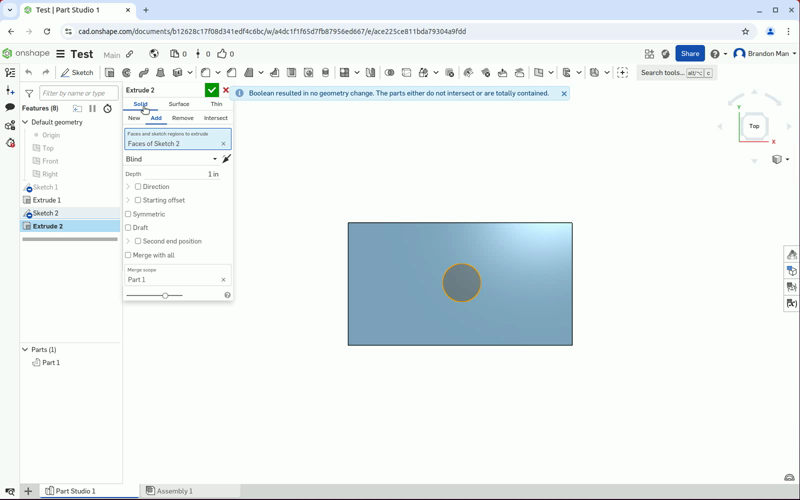
click(143, 106)
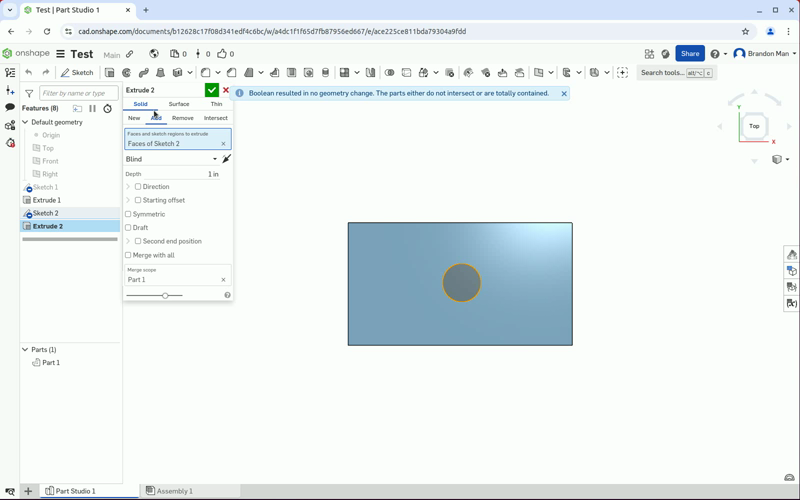
mouse_move(186, 120)
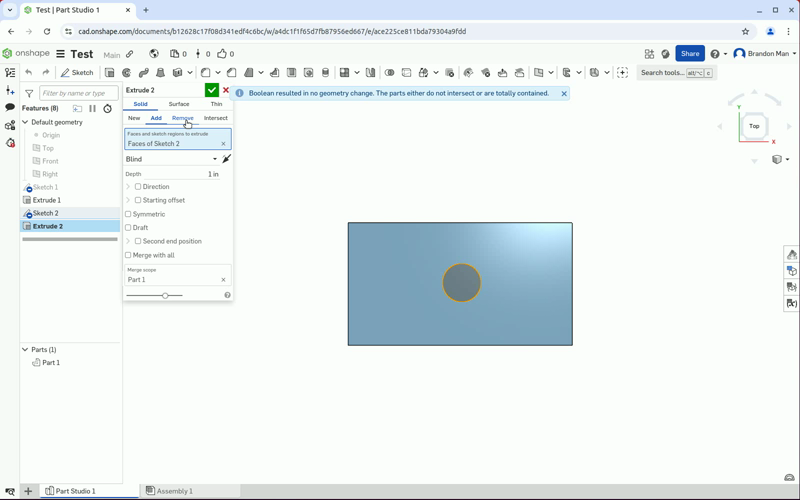
click(186, 120)
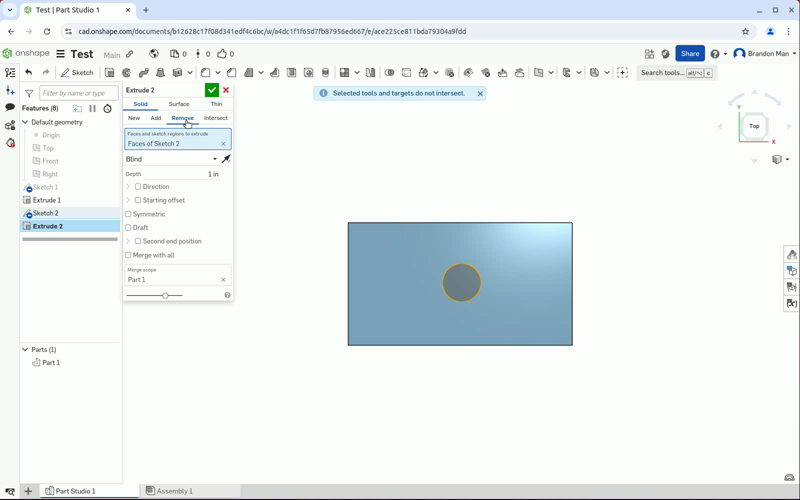
key(tab, 4)
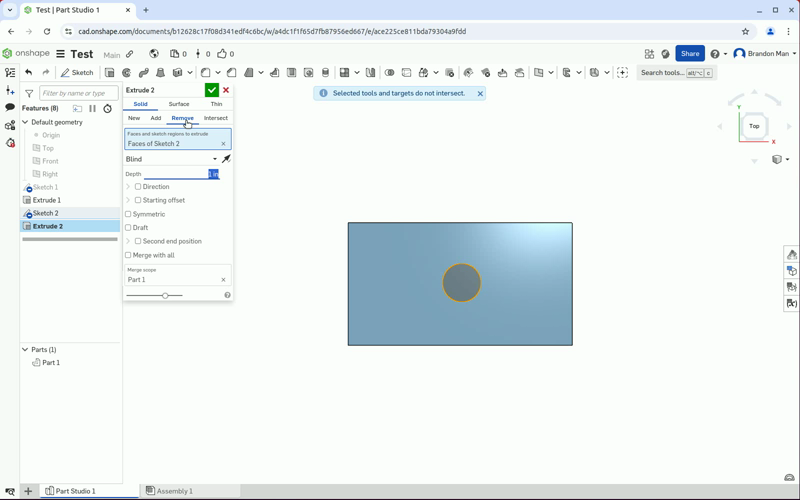
text(-2.648)
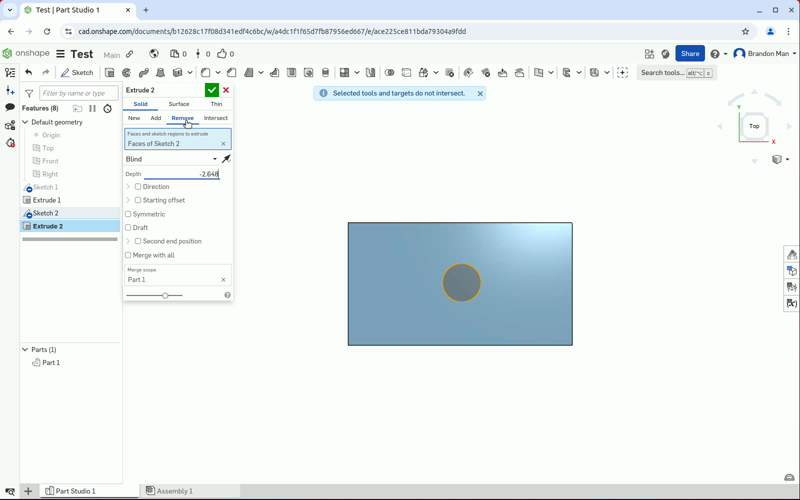
key(tab, 6)
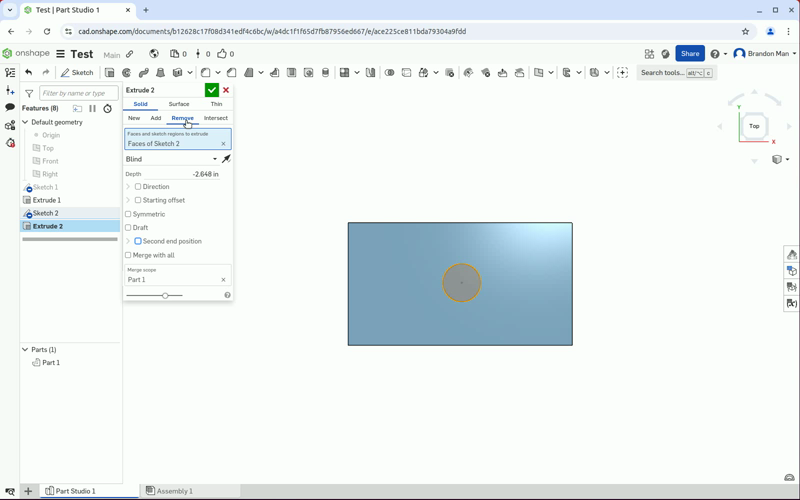
key(space)
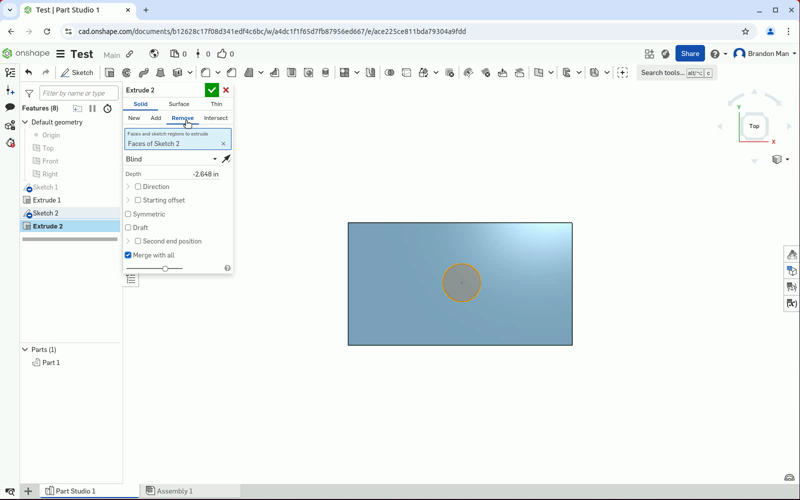
key(enter)
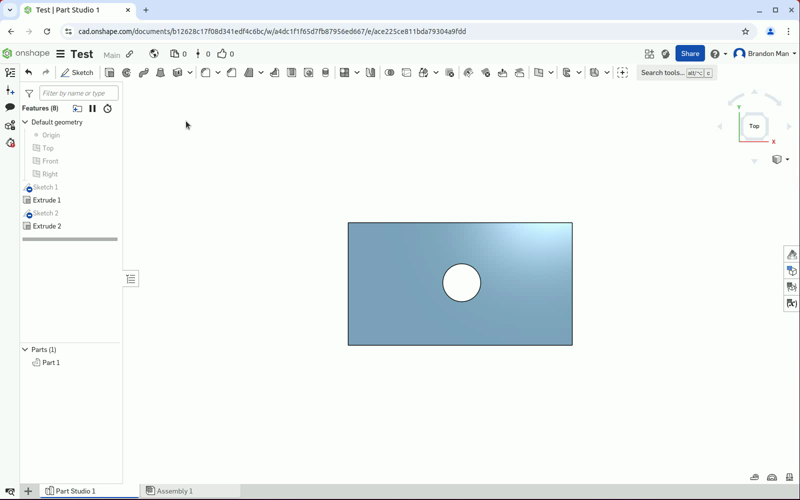
key(shift+h)
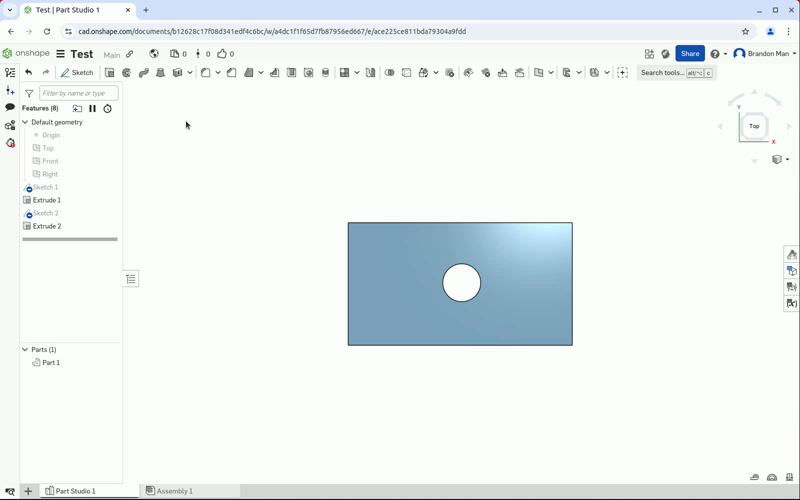
key(shift+h)
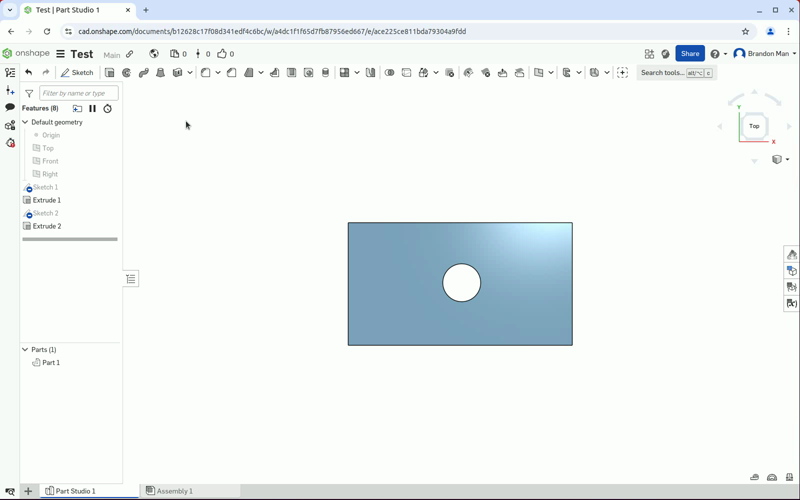
mouse_move(73, 189)
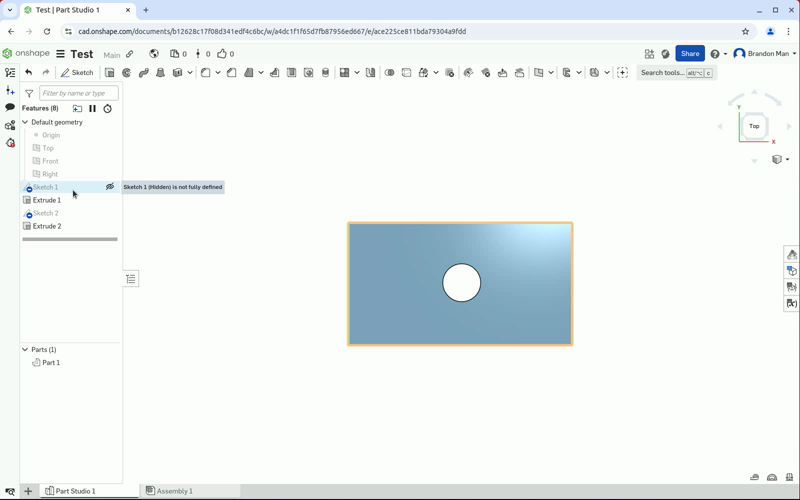
click(73, 189)
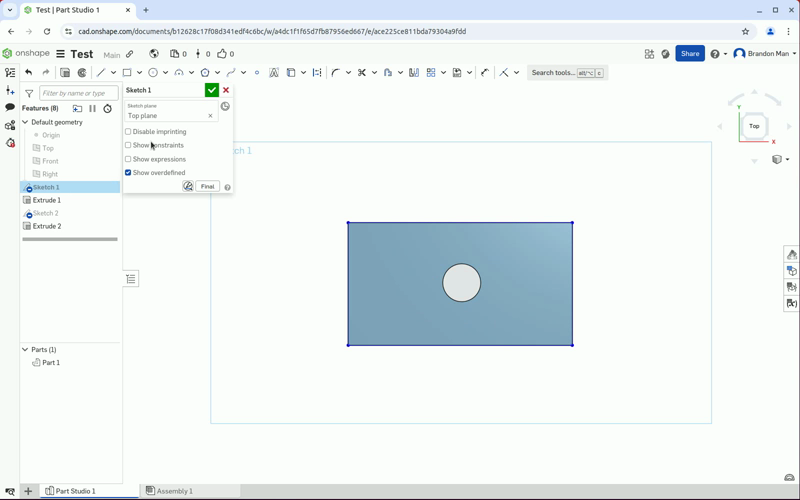
mouse_move(229, 92)
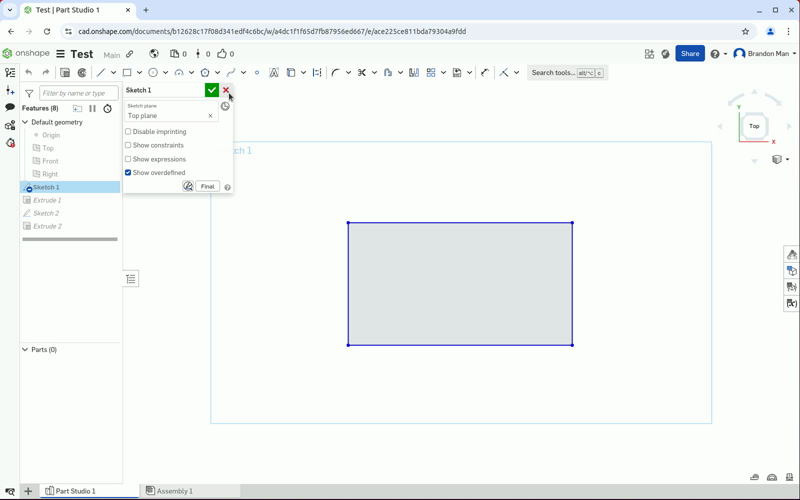
click(229, 92)
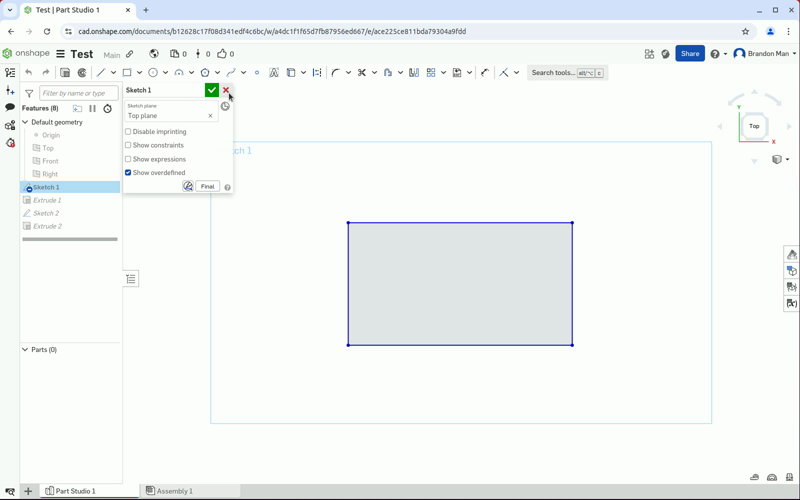
key(shift+s)
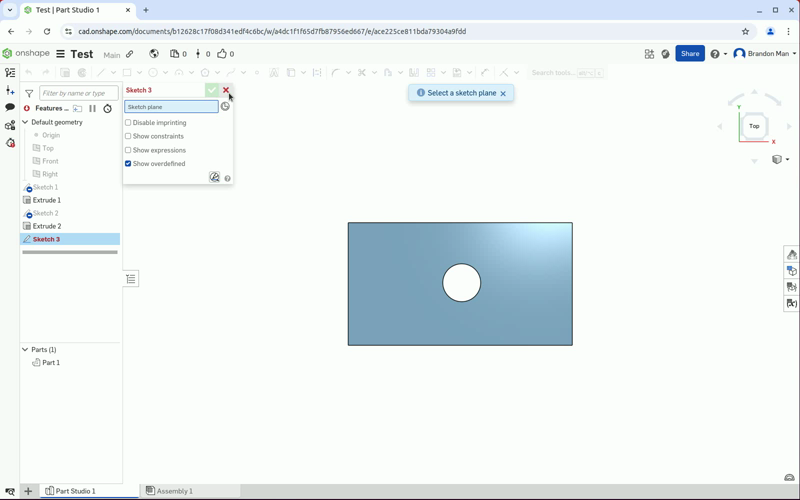
mouse_move(73, 150)
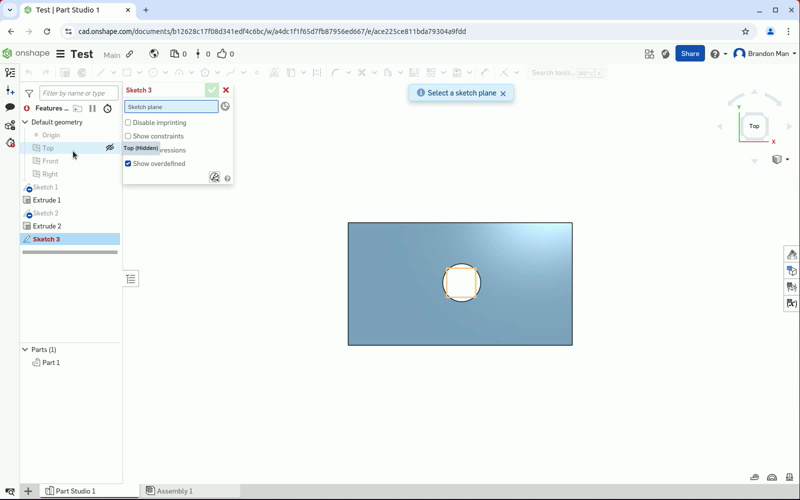
click(73, 150)
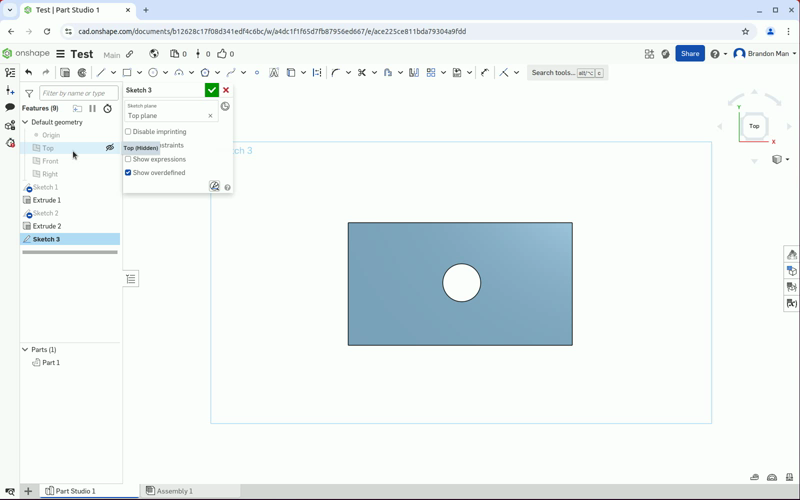
mouse_move(73, 352)
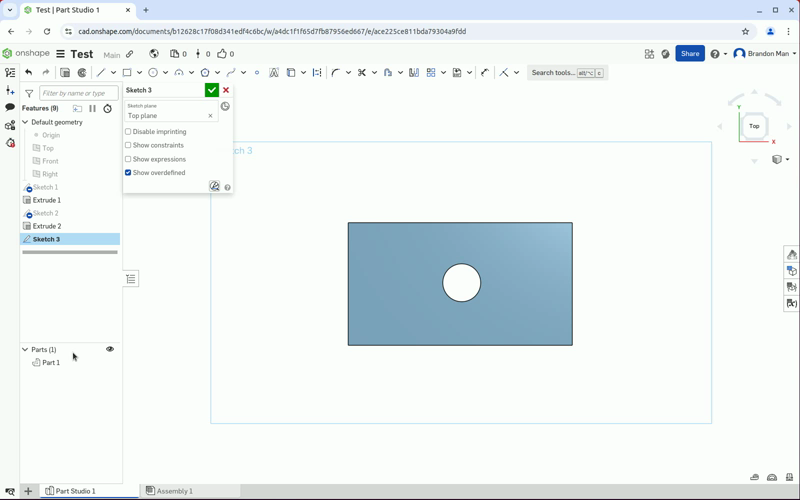
key(y)
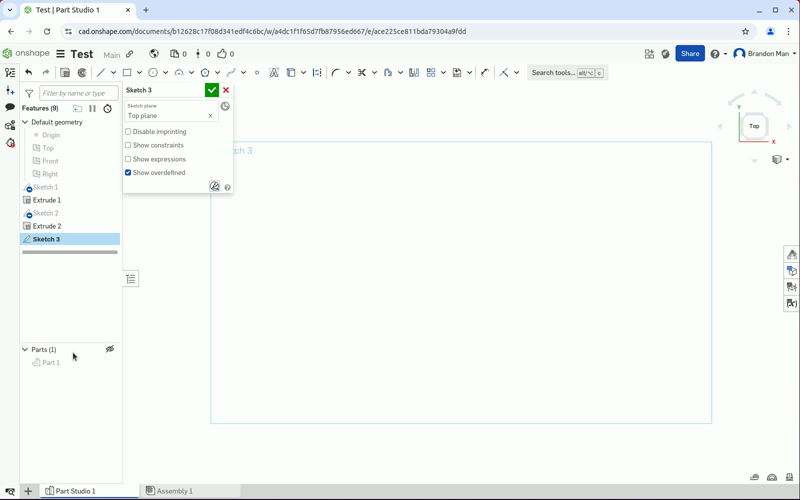
key(c)
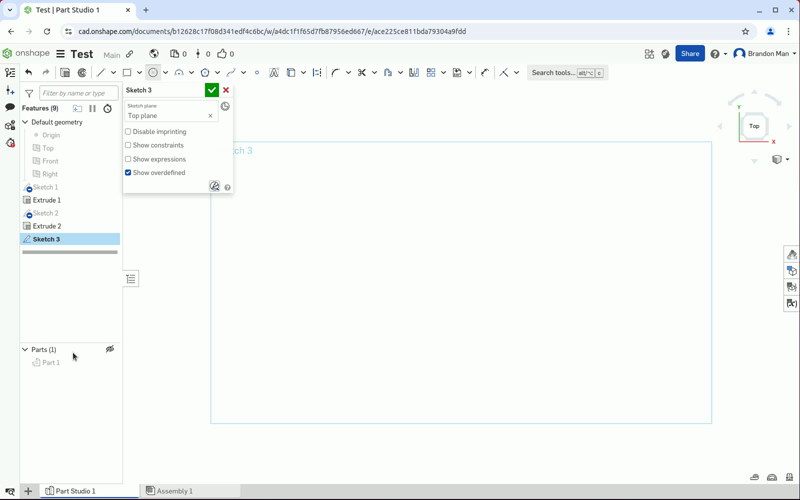
key_down(shift)
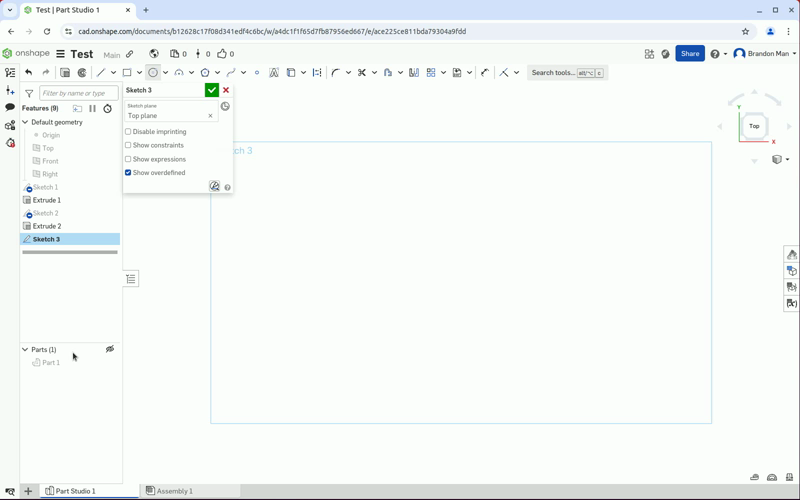
mouse_move(398, 315)
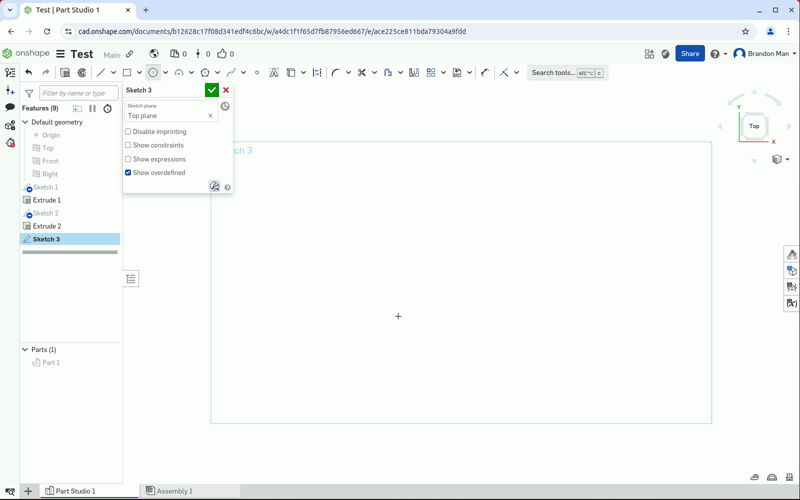
click(398, 315)
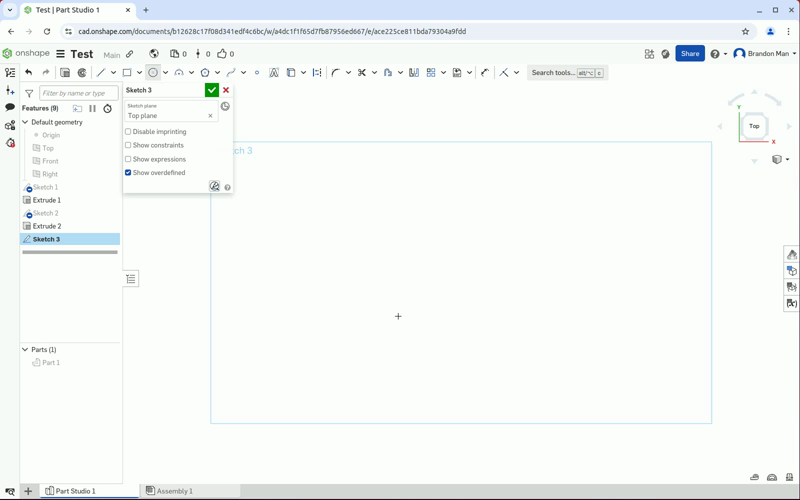
key_up(shift)
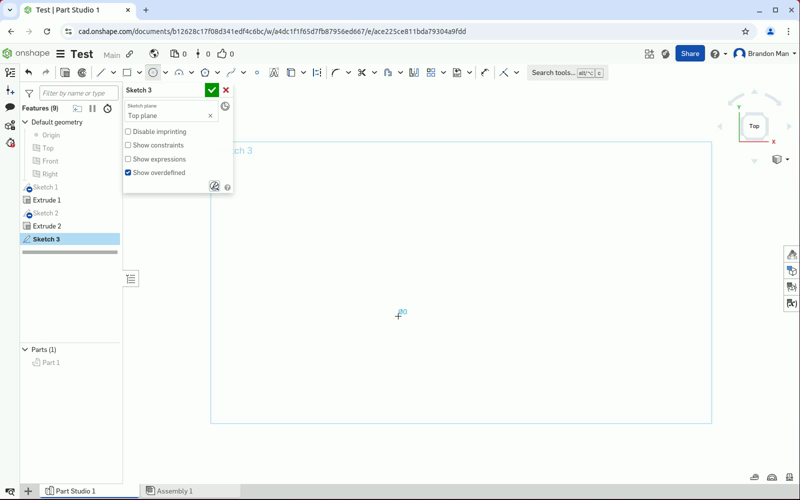
mouse_move(406, 315)
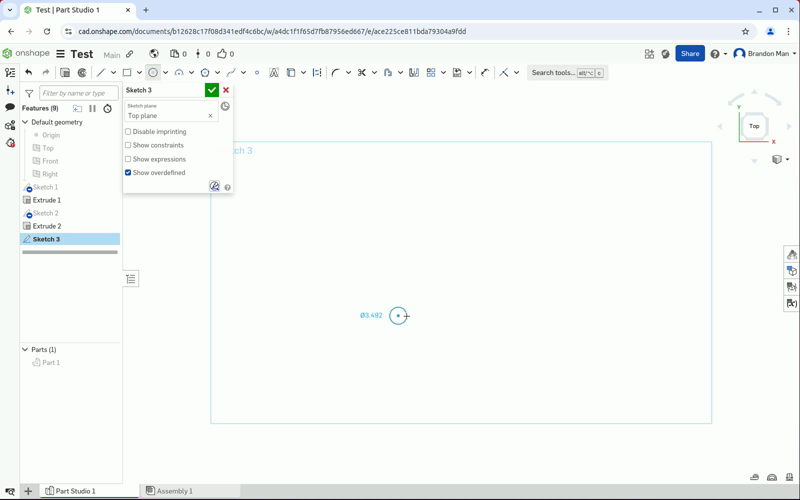
click(406, 315)
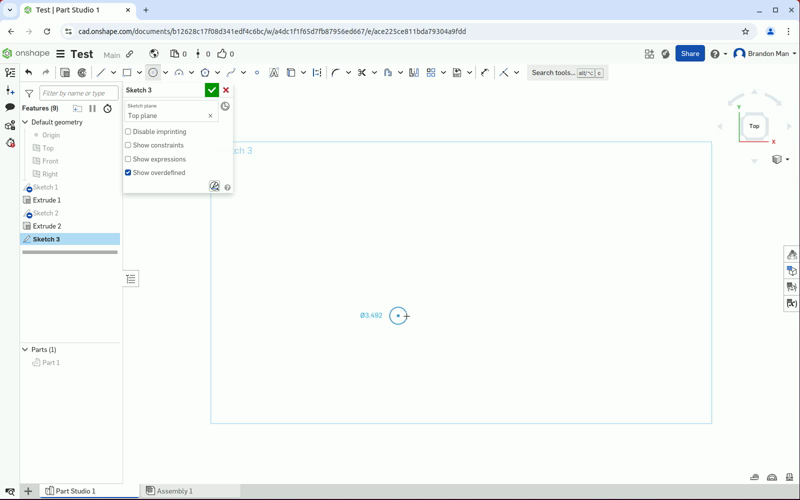
key(esc)
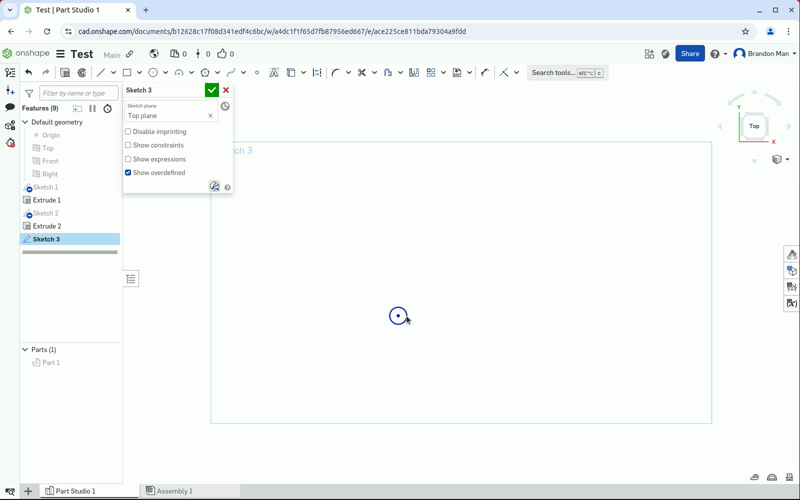
mouse_move(391, 320)
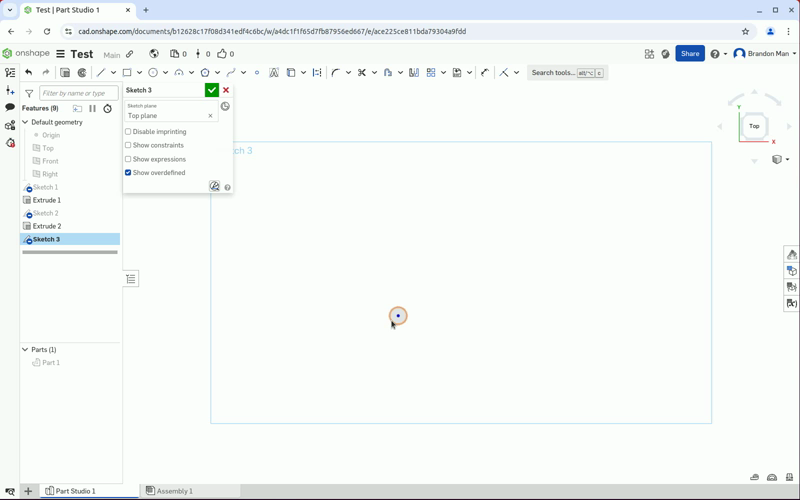
scroll(6)
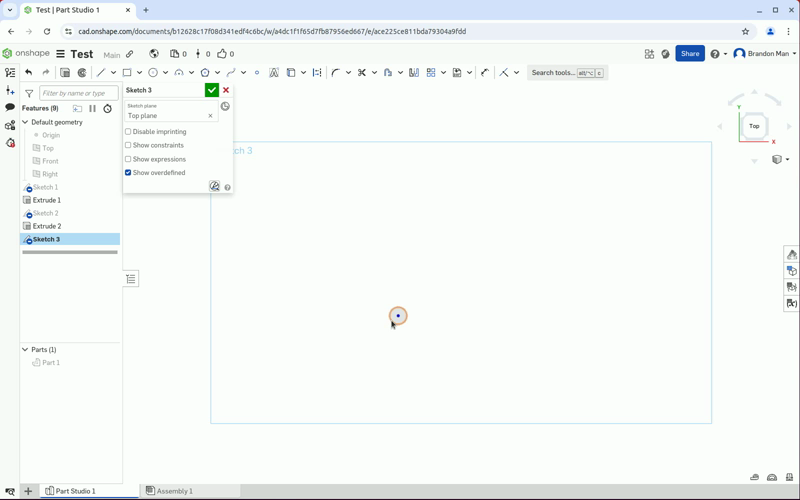
scroll(6)
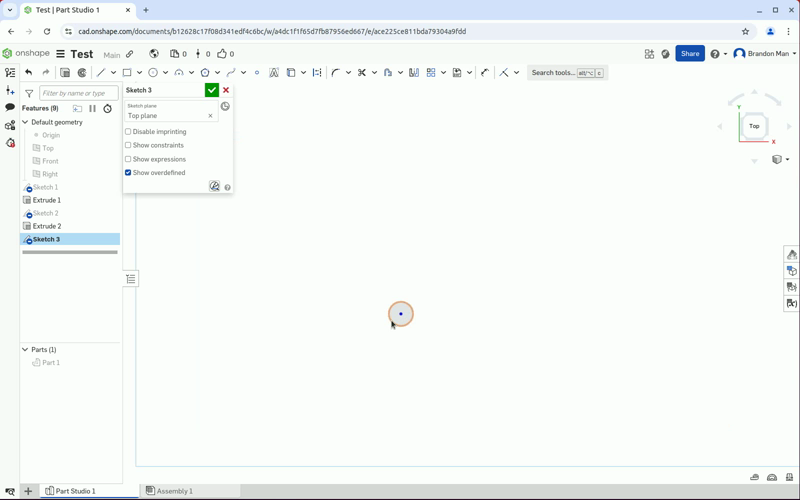
scroll(6)
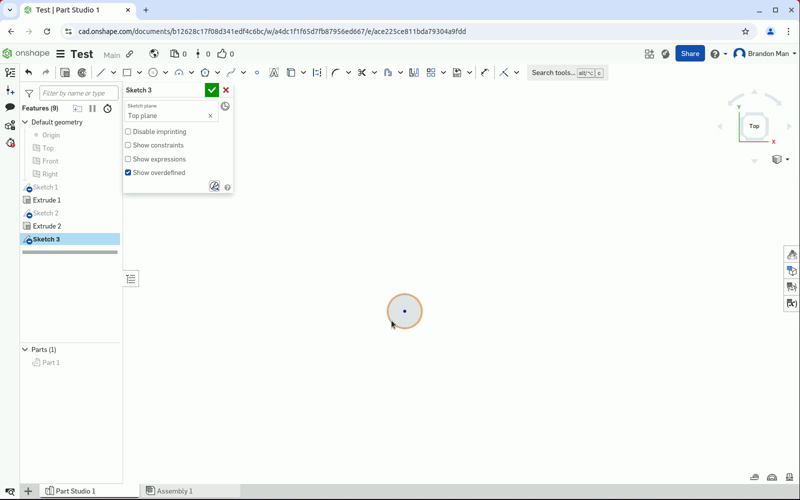
scroll(6)
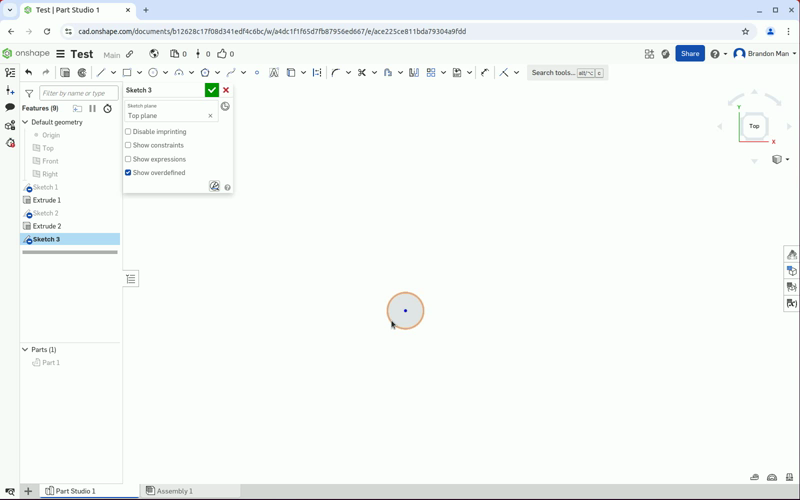
scroll(6)
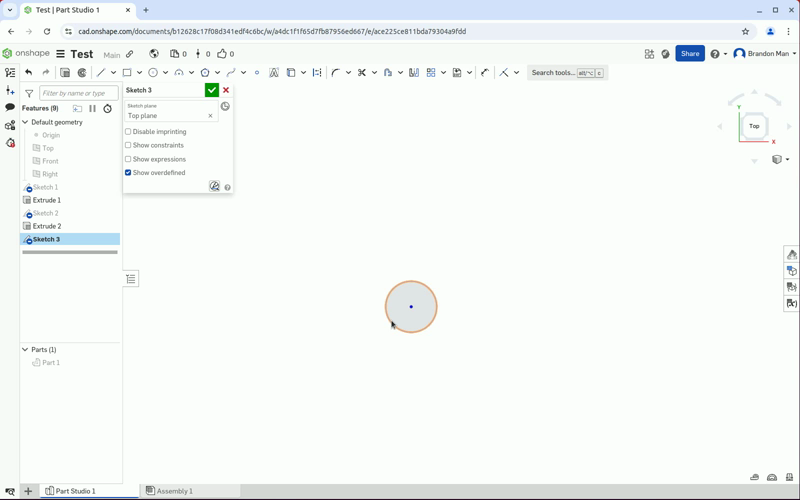
scroll(6)
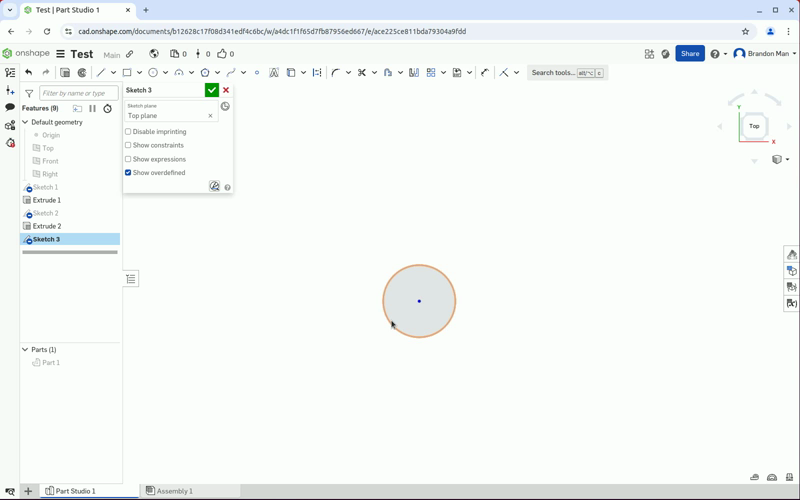
scroll(6)
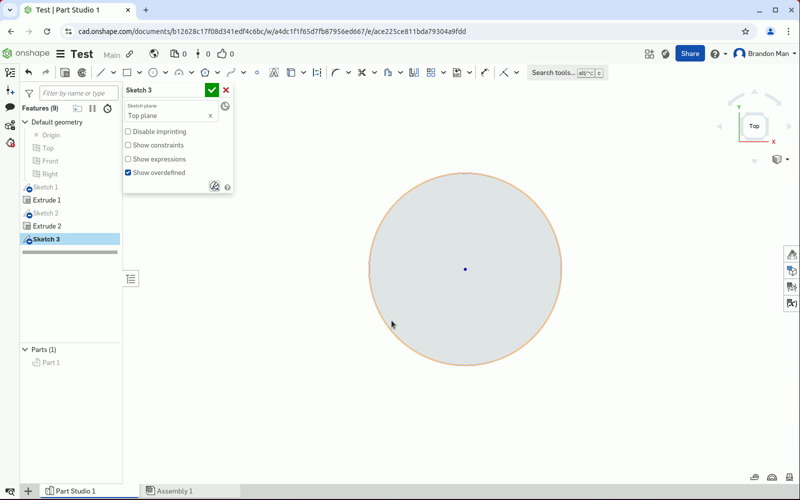
click(391, 320)
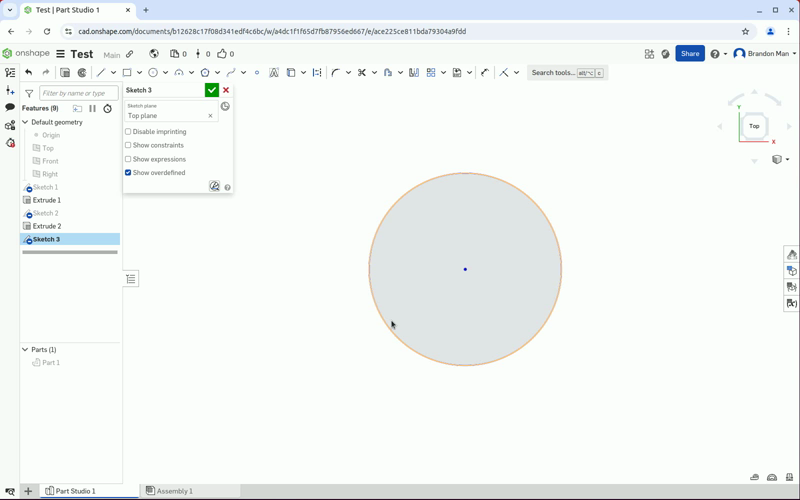
scroll(-6)
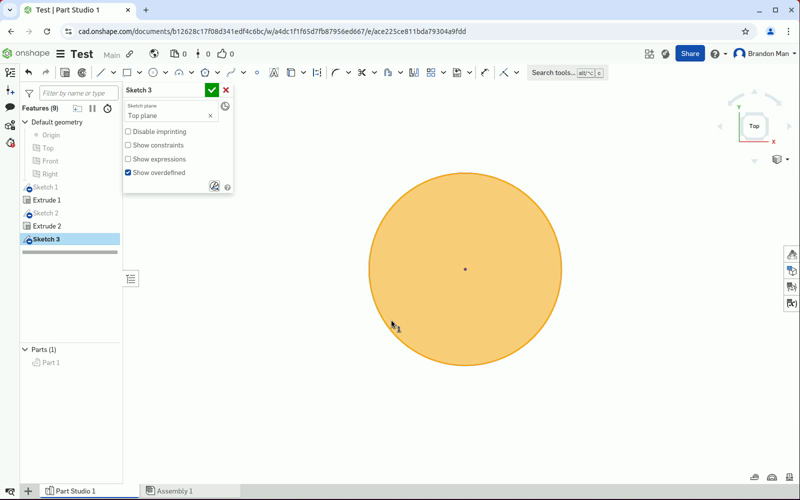
scroll(-6)
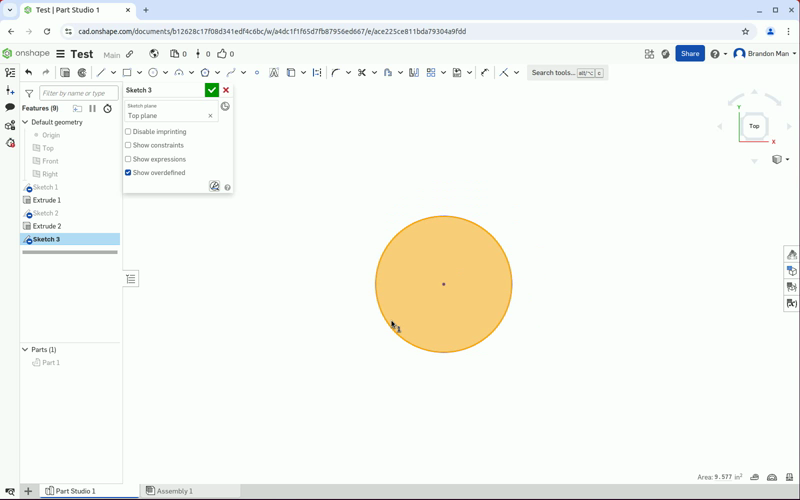
scroll(-6)
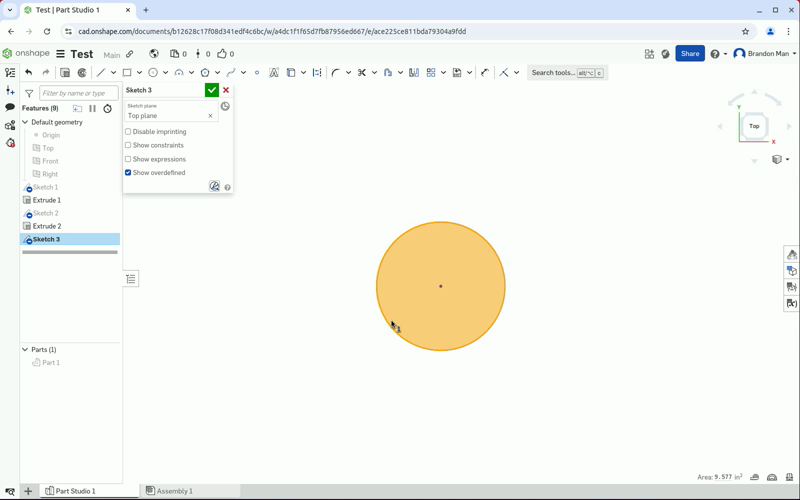
scroll(-6)
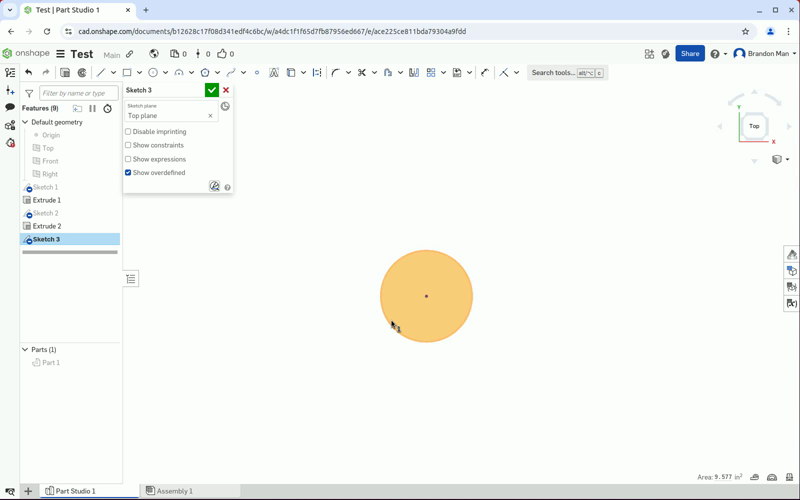
scroll(-6)
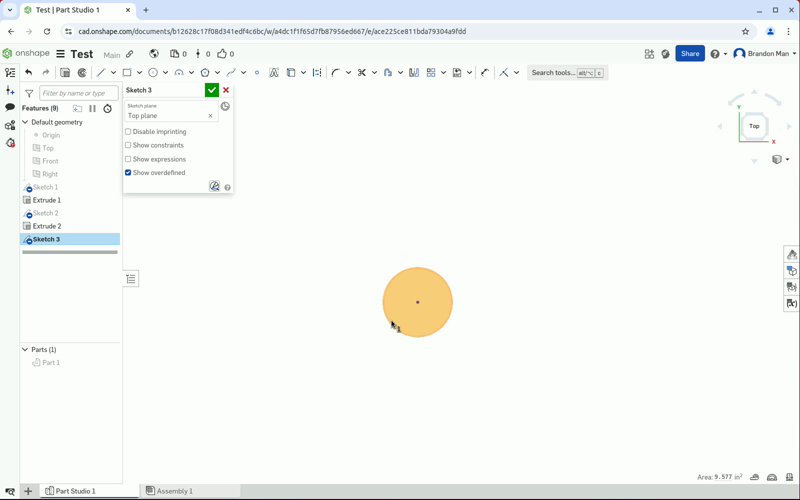
scroll(-6)
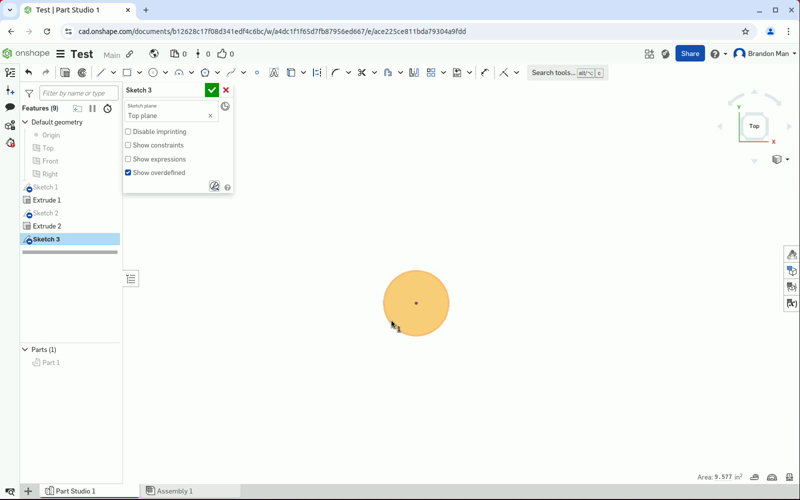
scroll(-6)
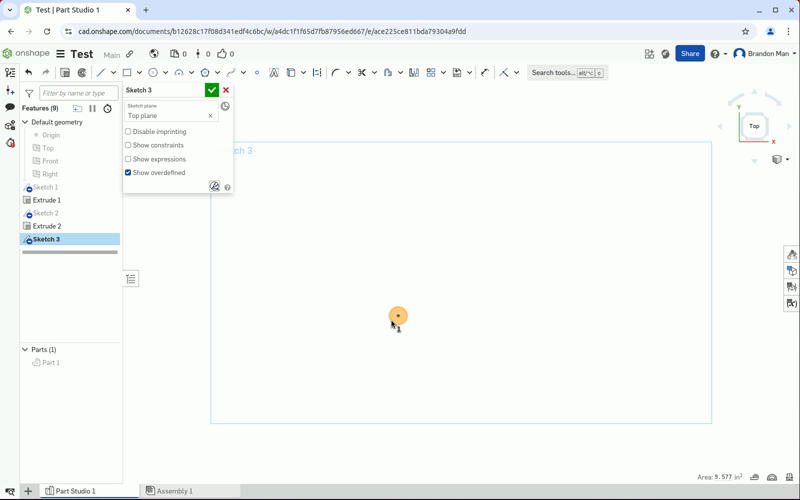
mouse_move(73, 352)
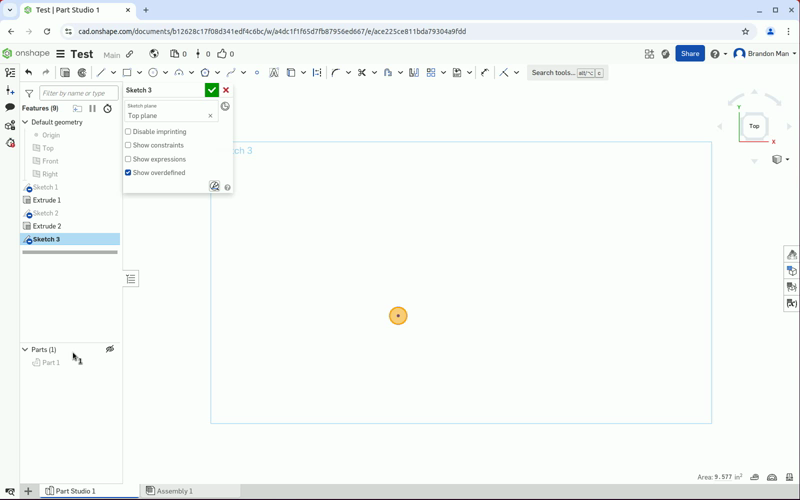
key(shift+y)
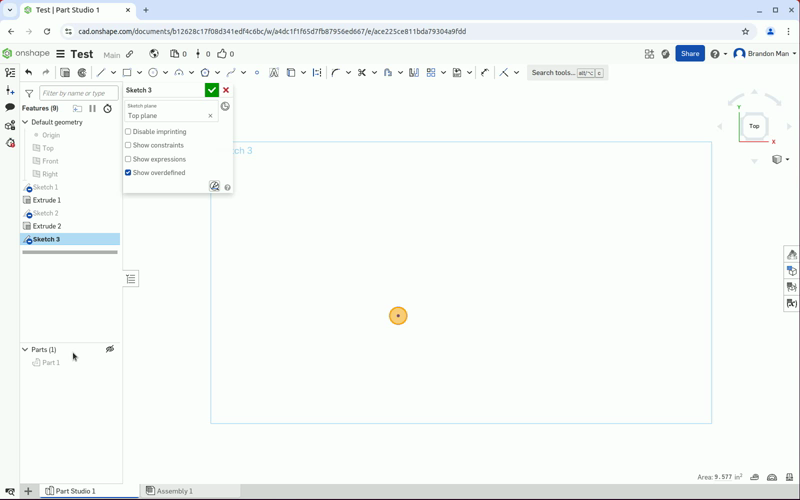
key(shift+e)
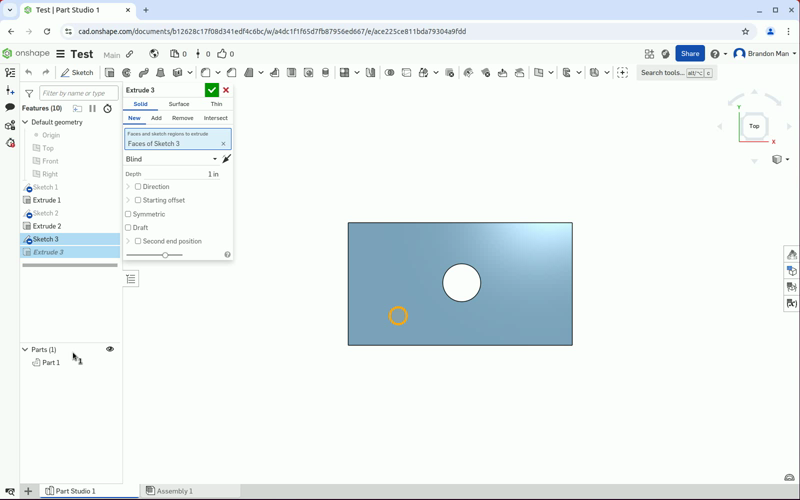
mouse_move(143, 106)
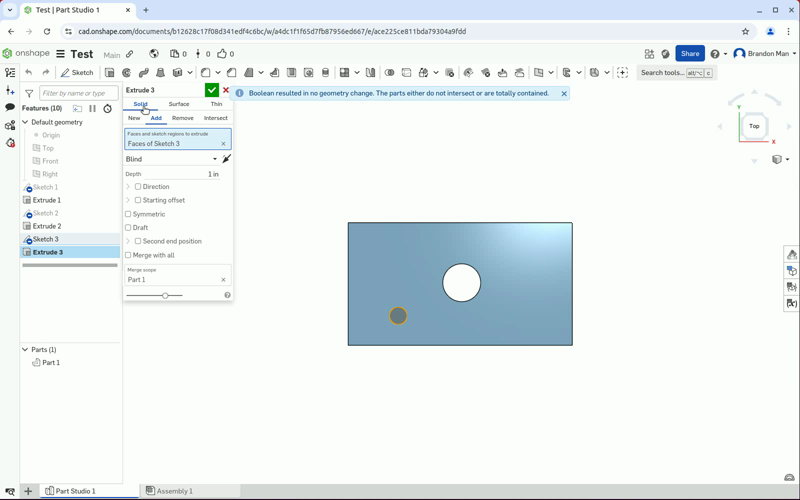
click(143, 106)
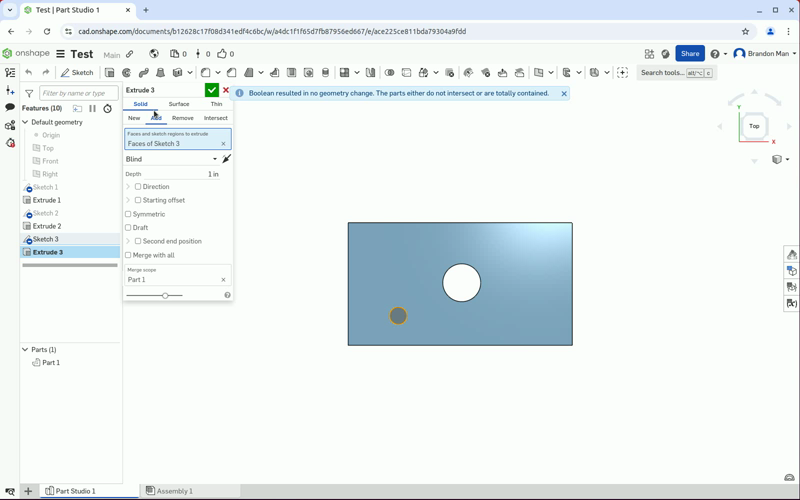
mouse_move(186, 120)
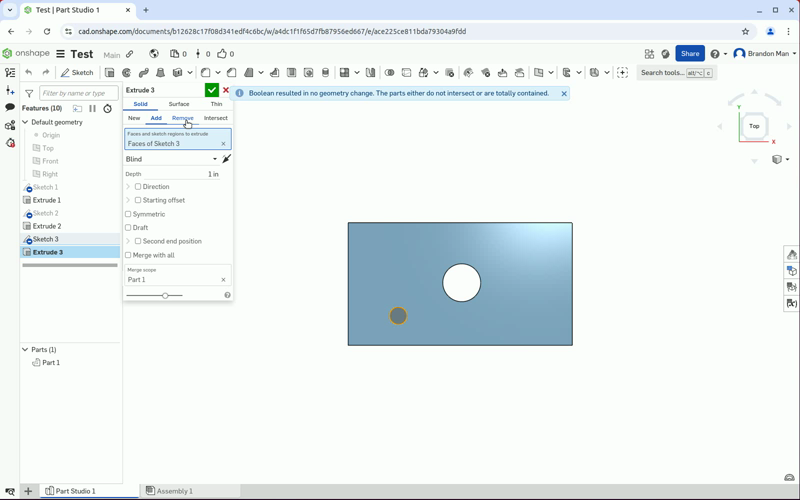
click(186, 120)
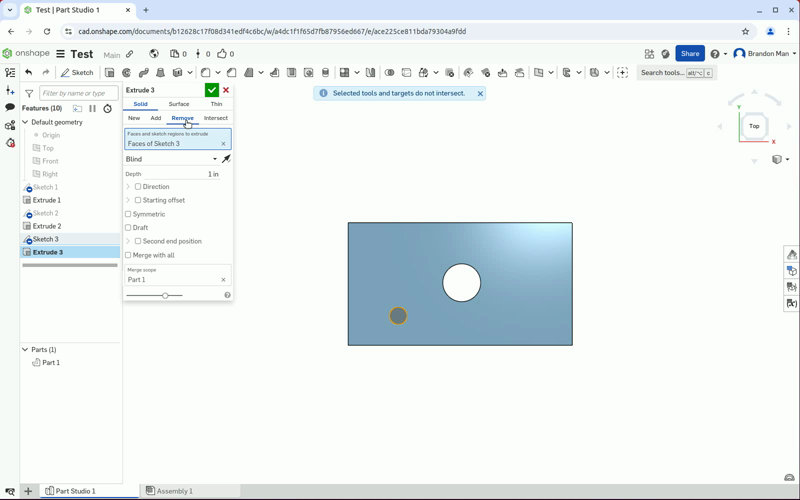
key(tab, 4)
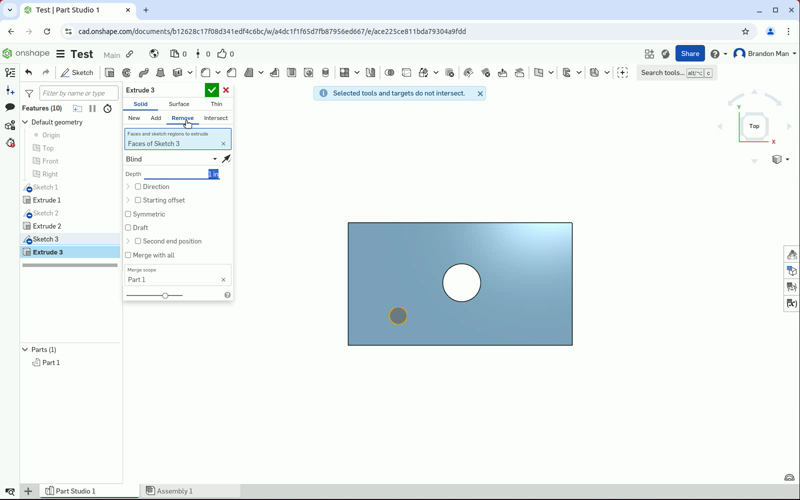
text(-13.239)
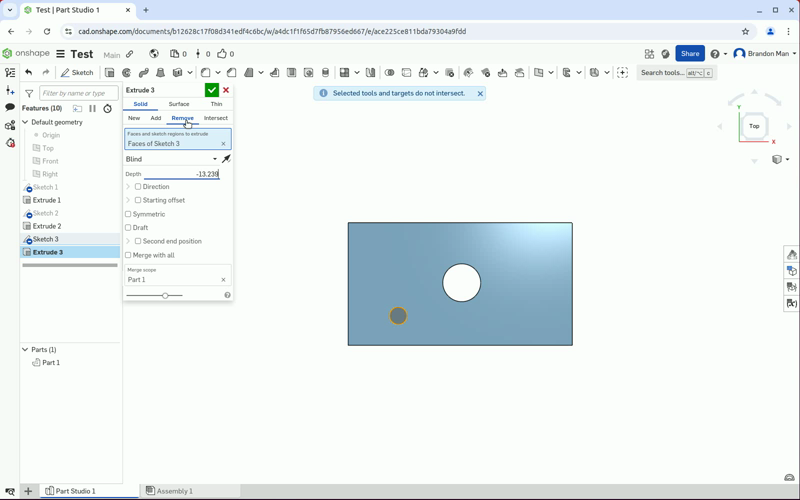
key(tab, 6)
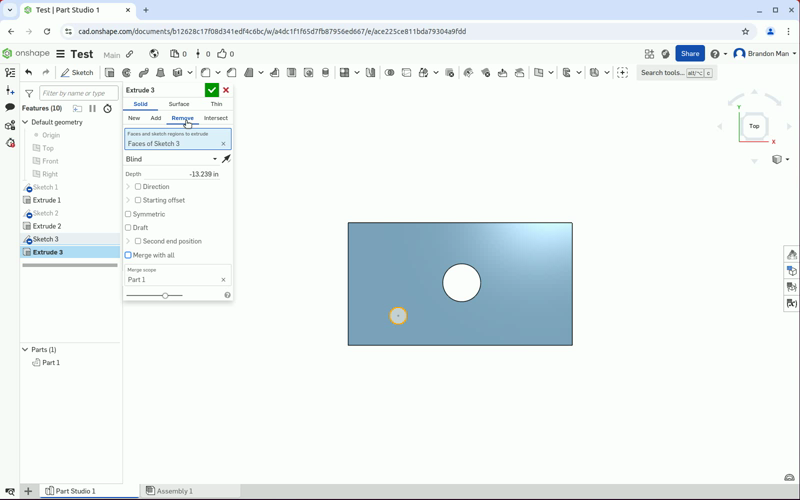
key(space)
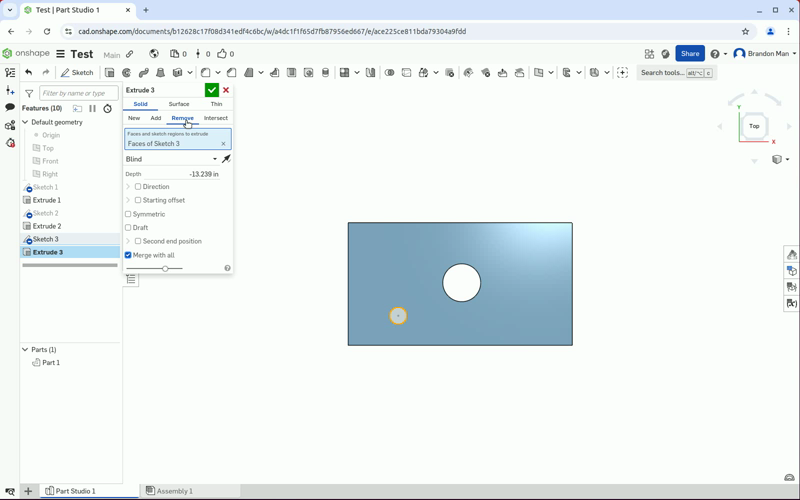
key(enter)
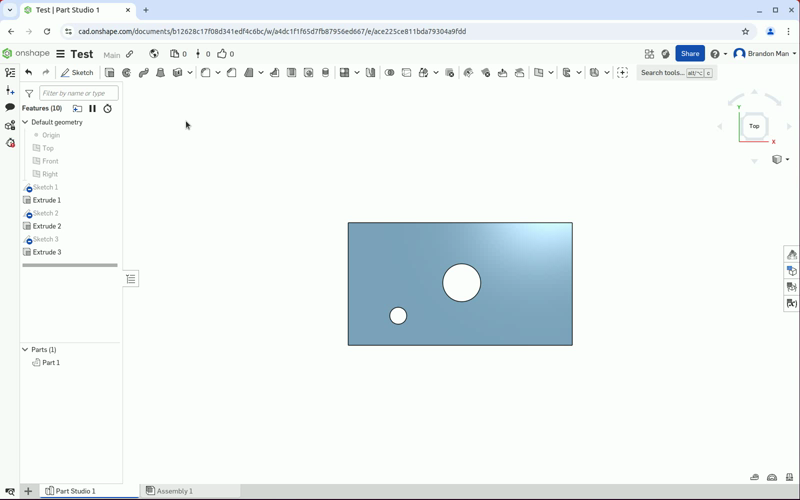
key(shift+h)
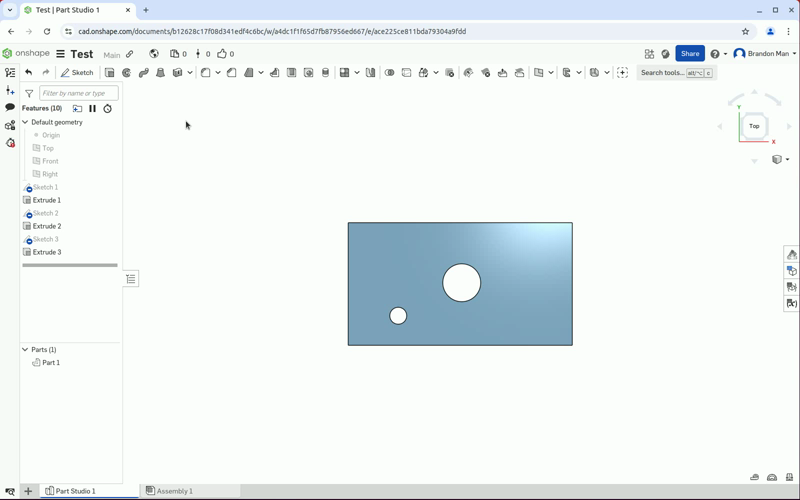
key(shift+h)
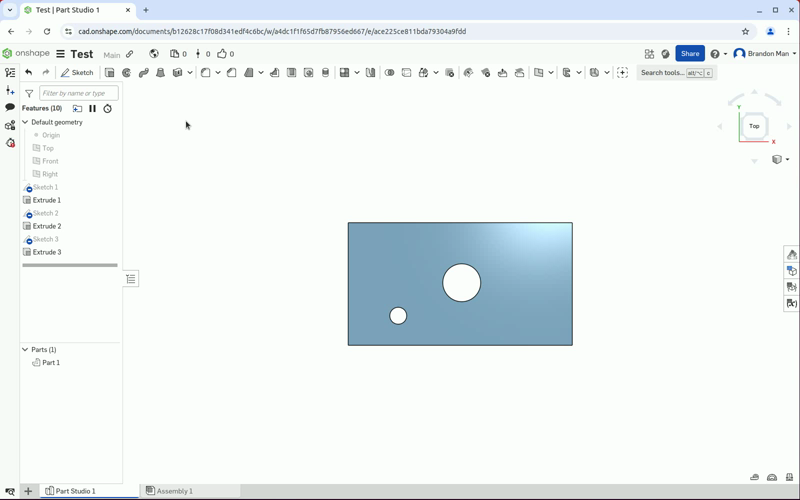
mouse_move(73, 189)
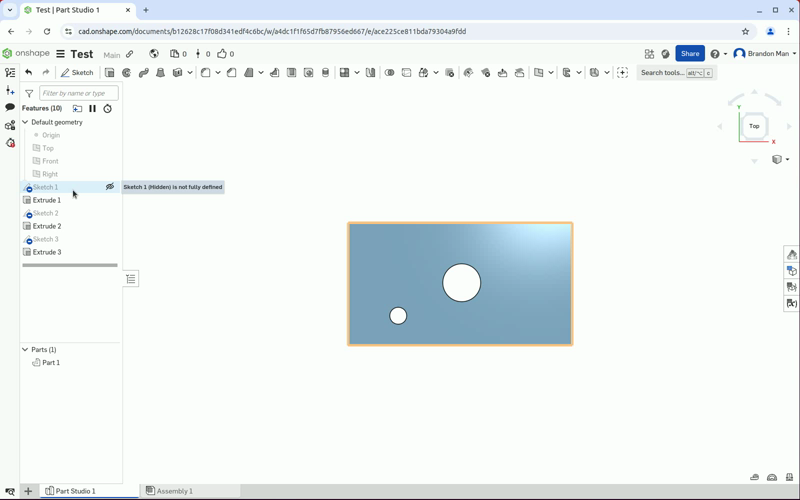
click(73, 189)
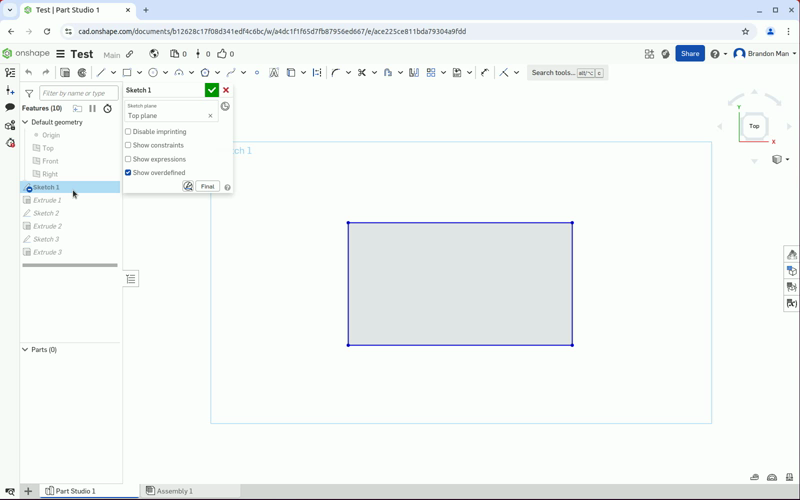
mouse_move(229, 92)
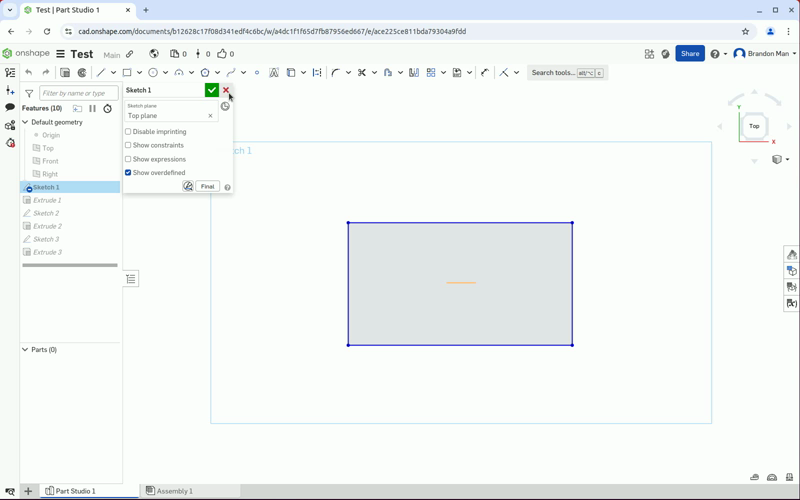
click(229, 92)
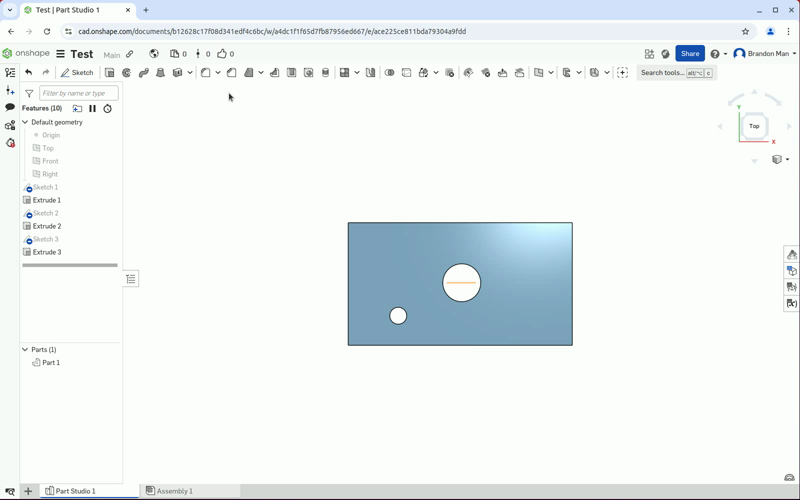
mouse_move(541, 75)
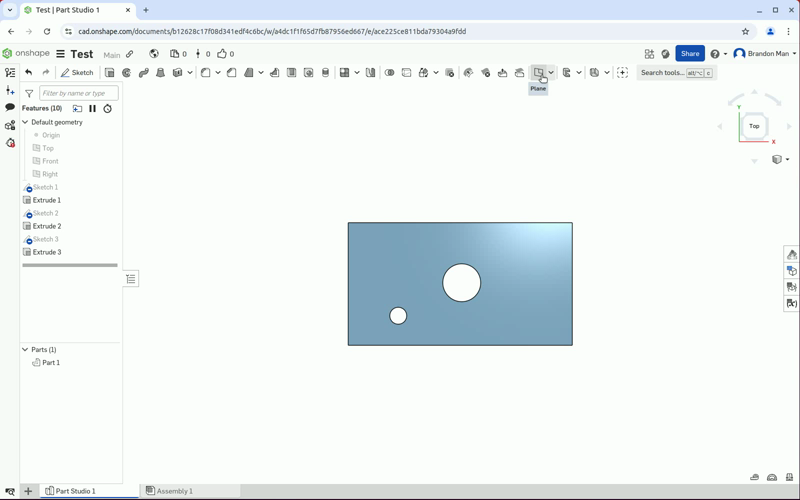
click(541, 75)
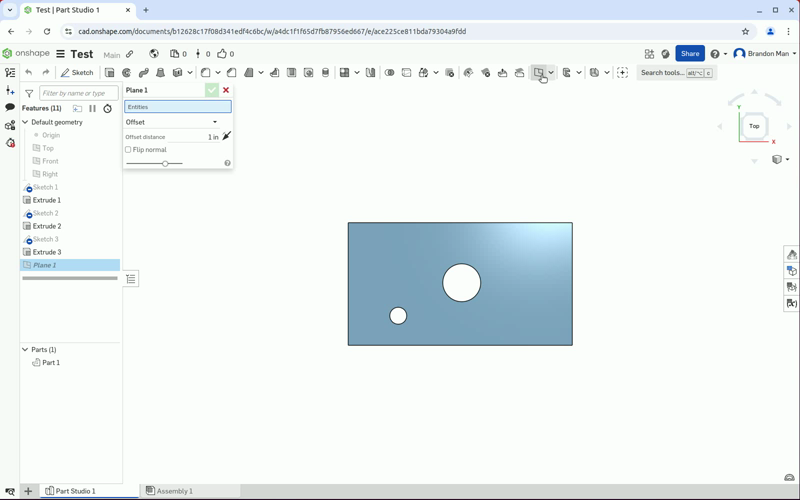
mouse_move(73, 150)
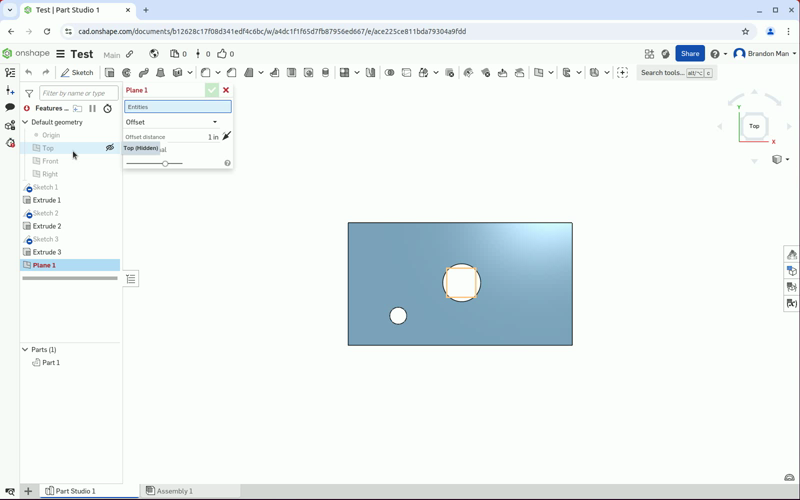
click(73, 150)
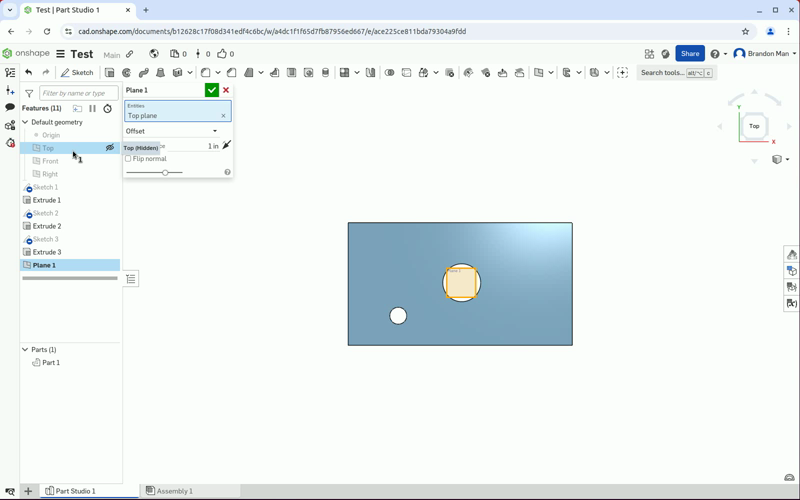
key(tab, 2)
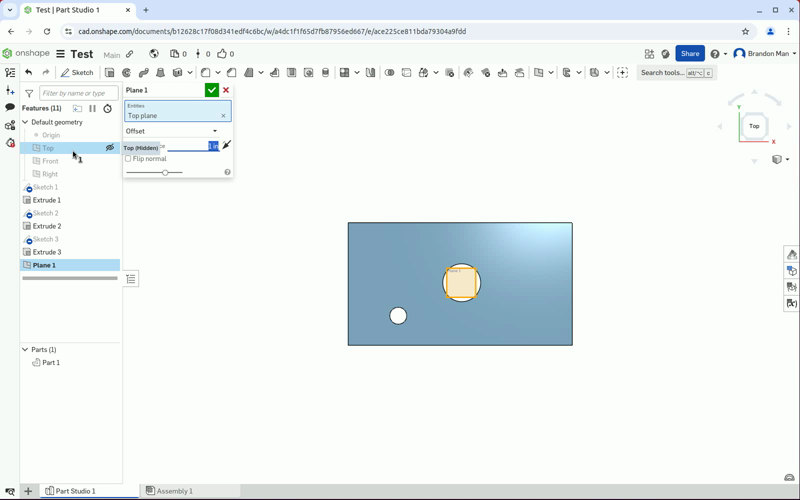
text(2.65)
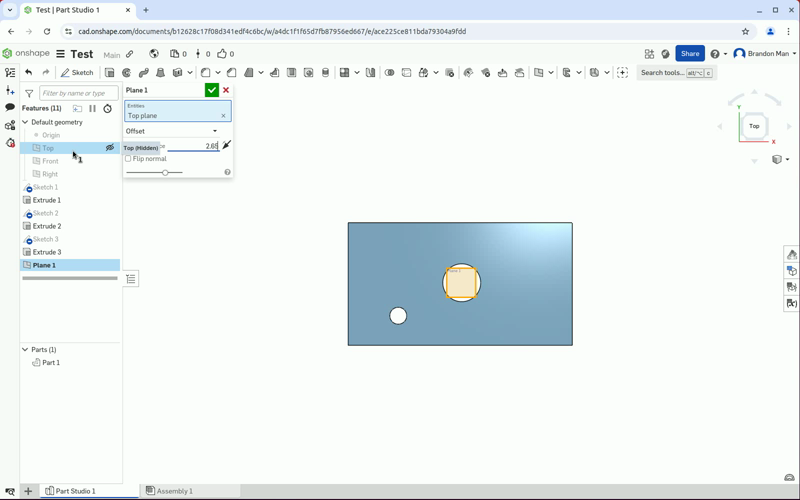
key(enter, 2)
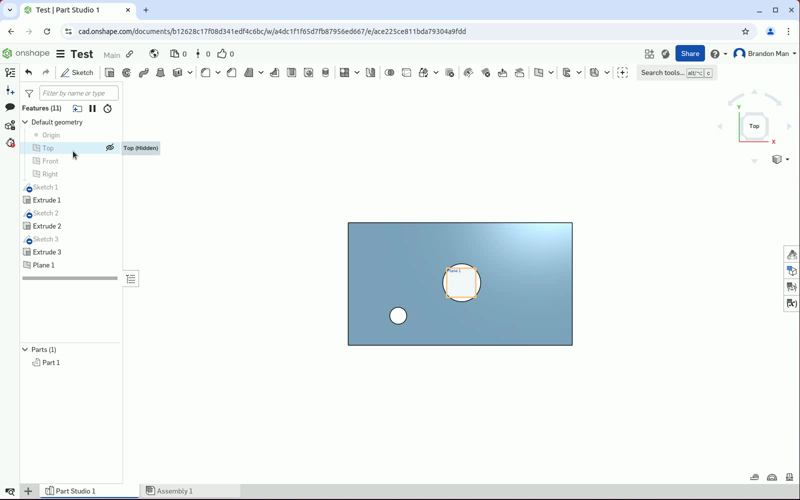
key(shift+s)
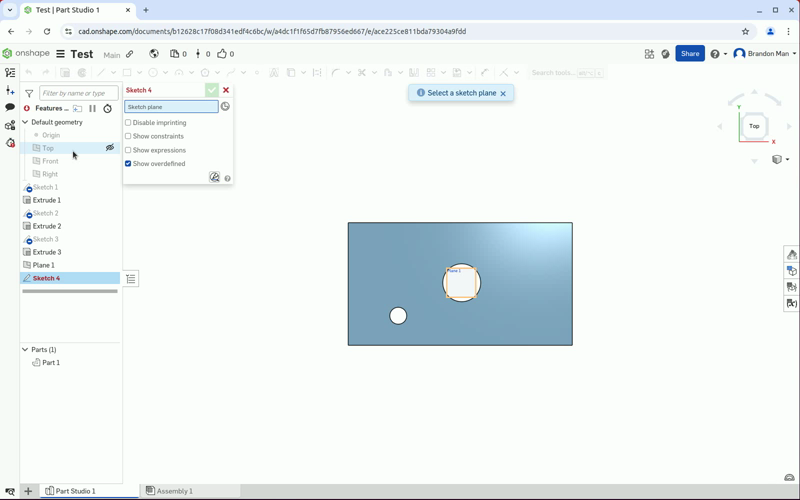
mouse_move(73, 267)
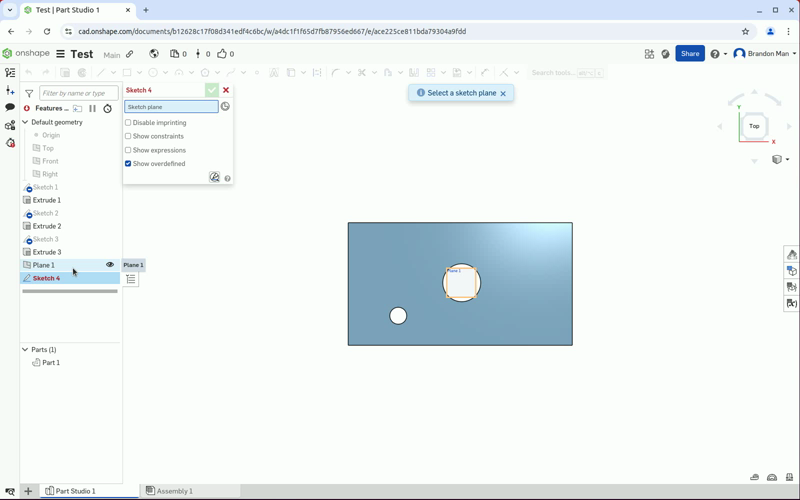
click(73, 267)
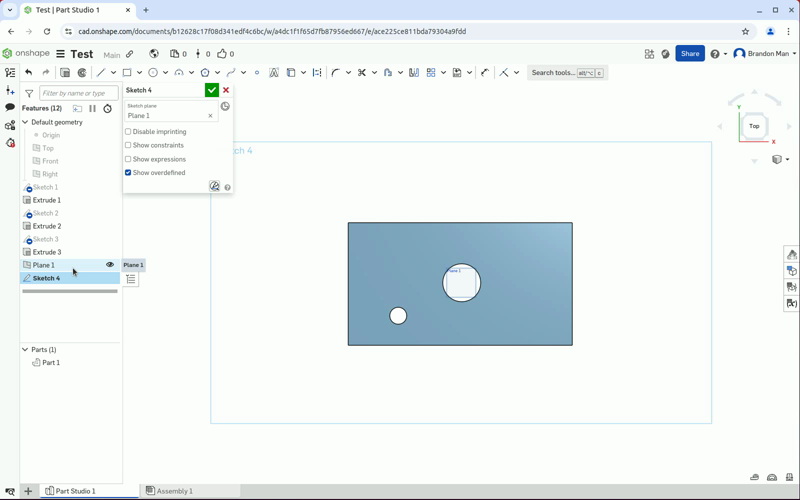
mouse_move(73, 352)
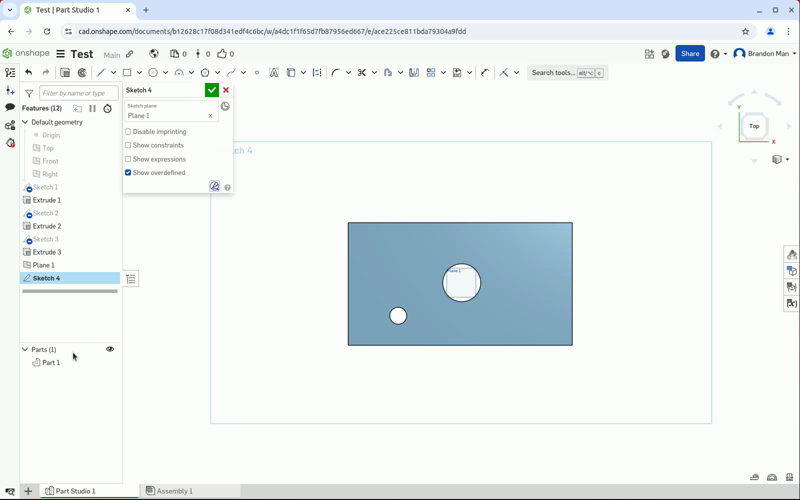
key(y)
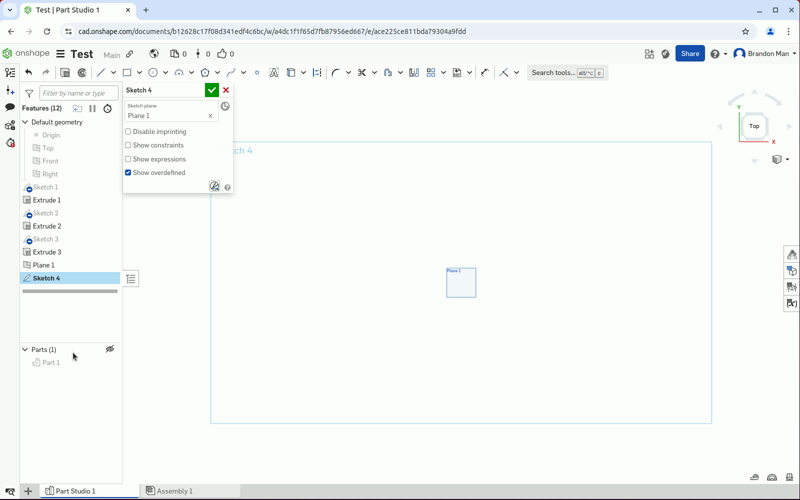
key(c)
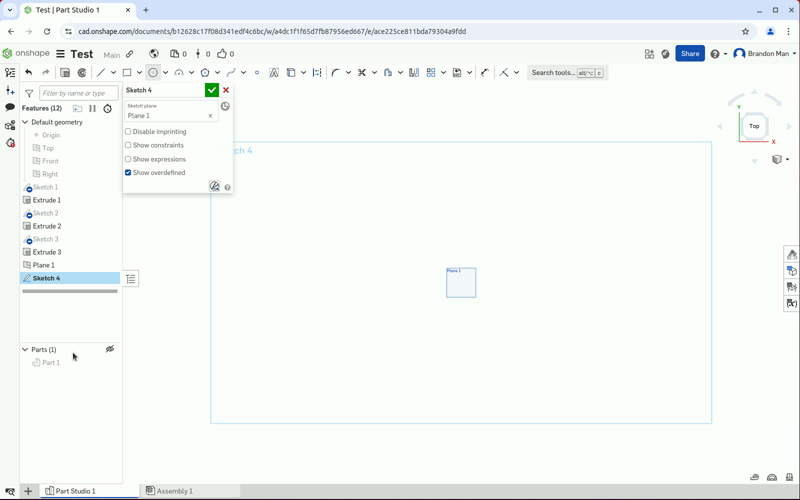
key_down(shift)
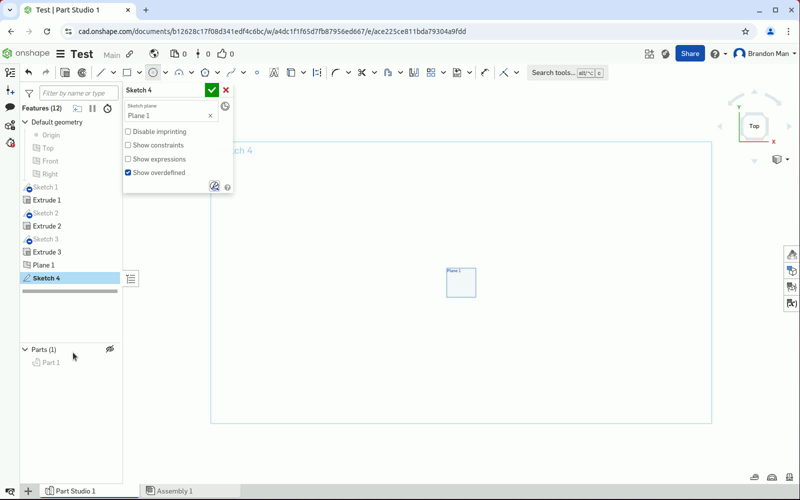
mouse_move(527, 246)
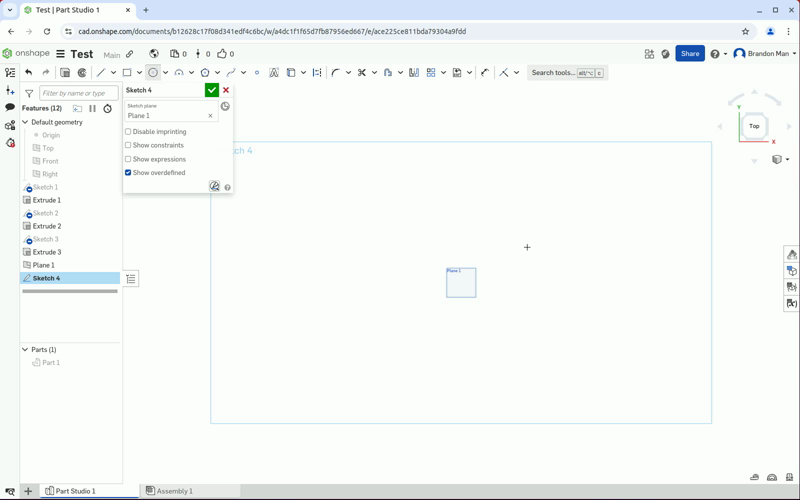
click(527, 246)
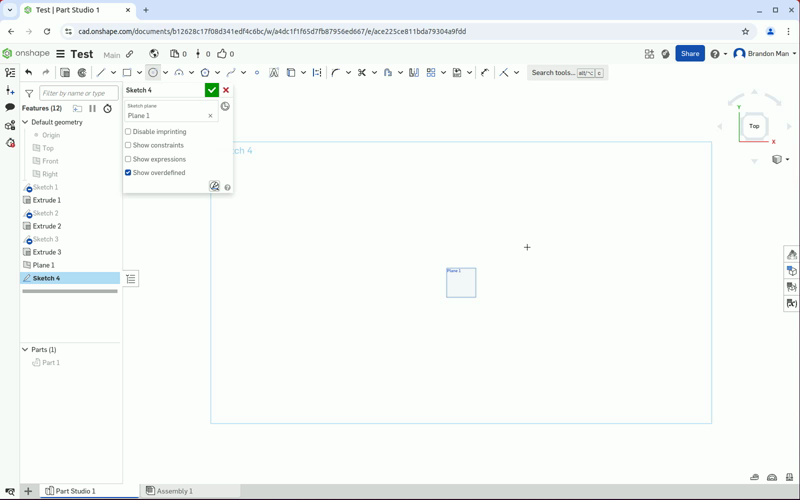
key_up(shift)
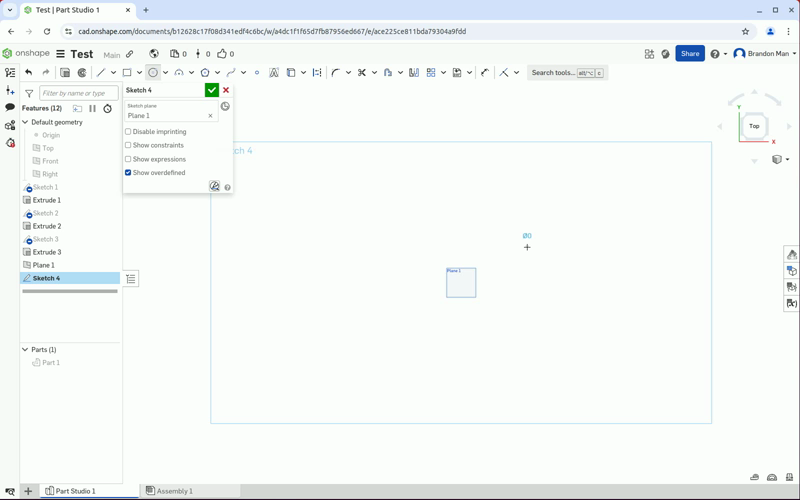
mouse_move(540, 246)
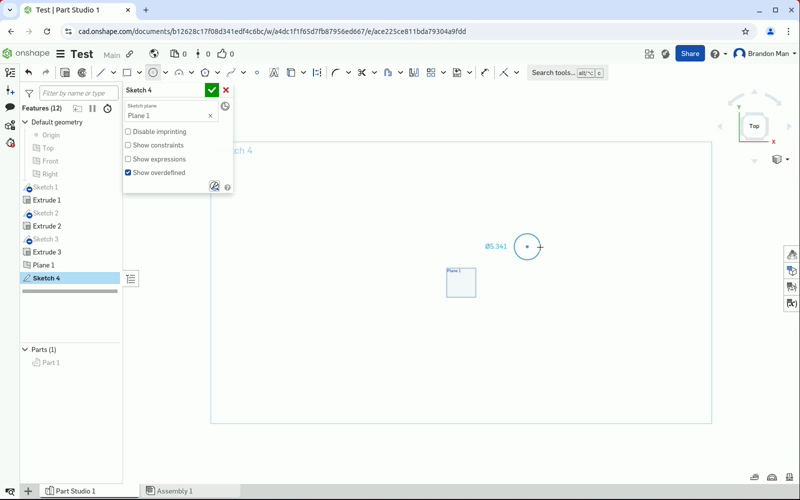
click(540, 246)
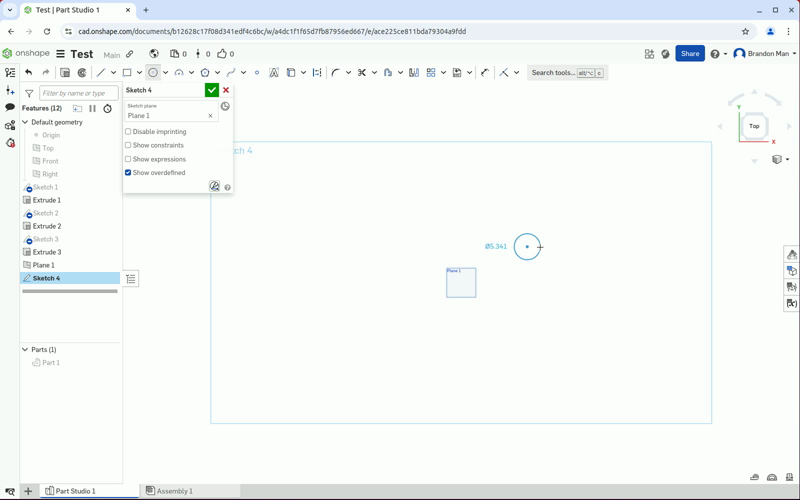
key(esc)
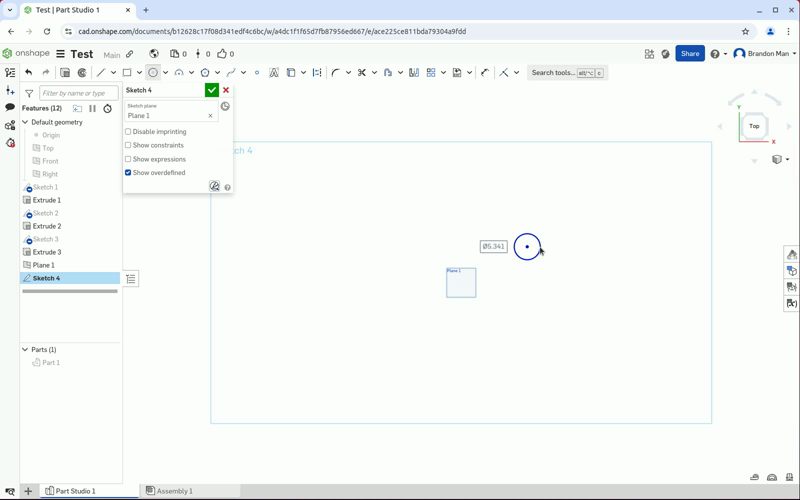
mouse_move(537, 249)
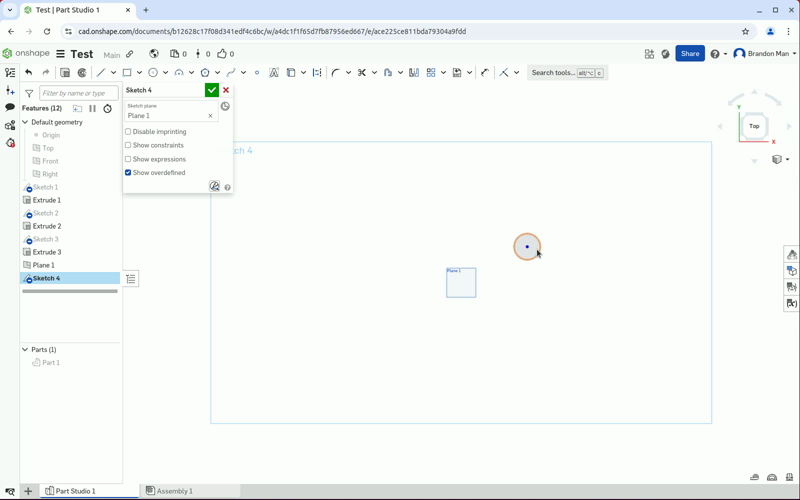
scroll(6)
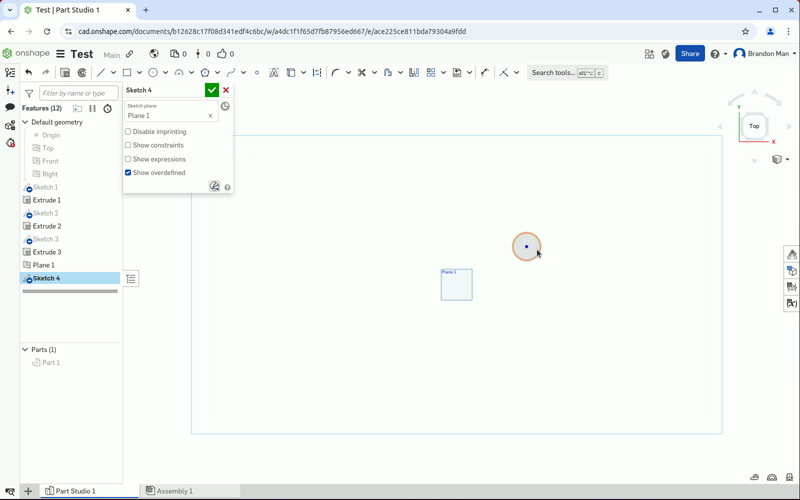
scroll(6)
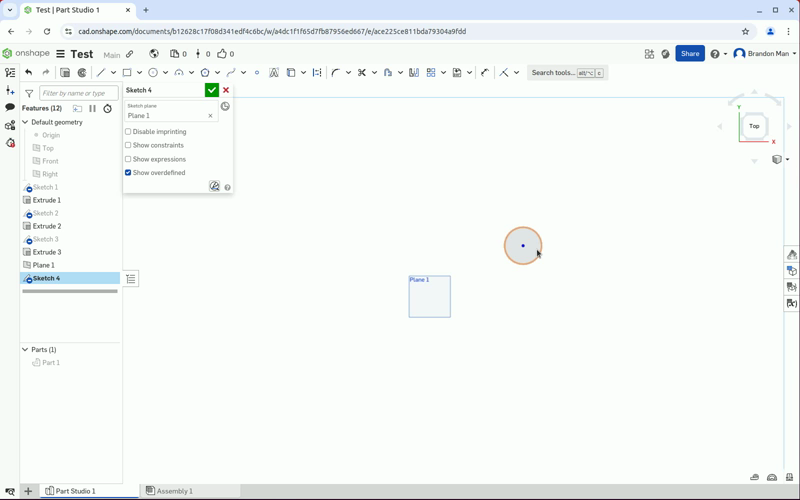
scroll(6)
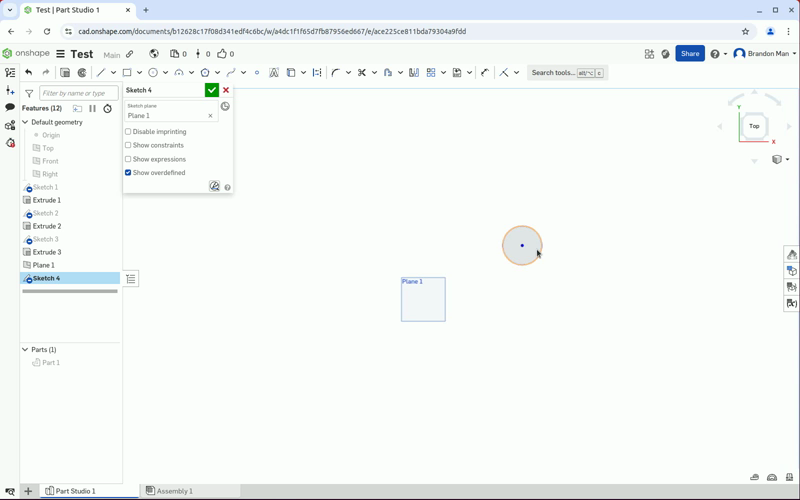
scroll(6)
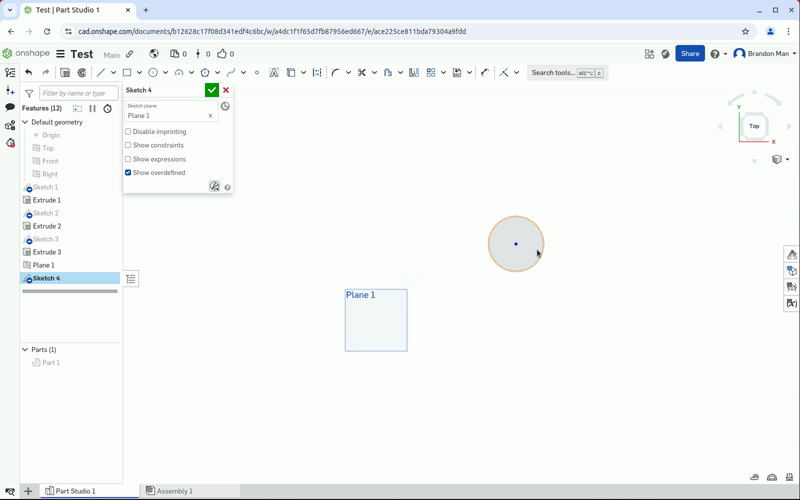
scroll(6)
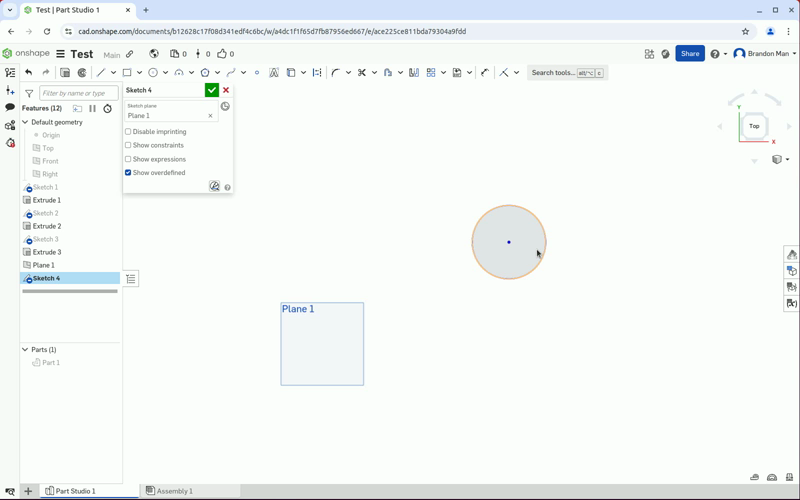
scroll(6)
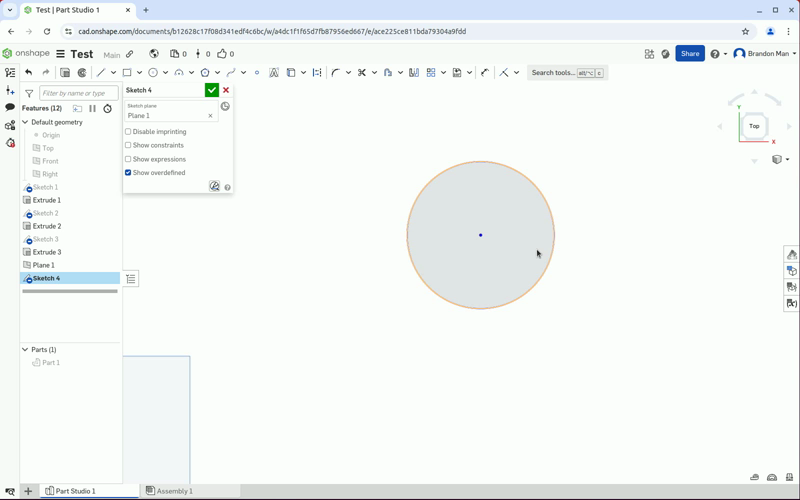
scroll(6)
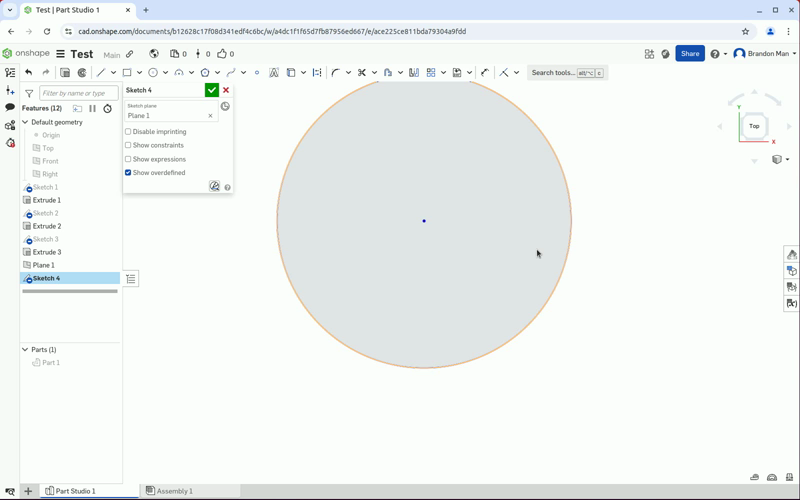
click(537, 249)
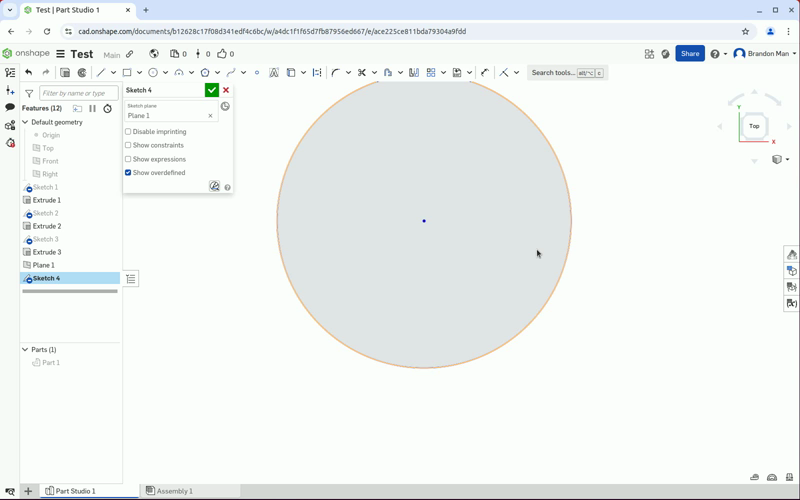
scroll(-6)
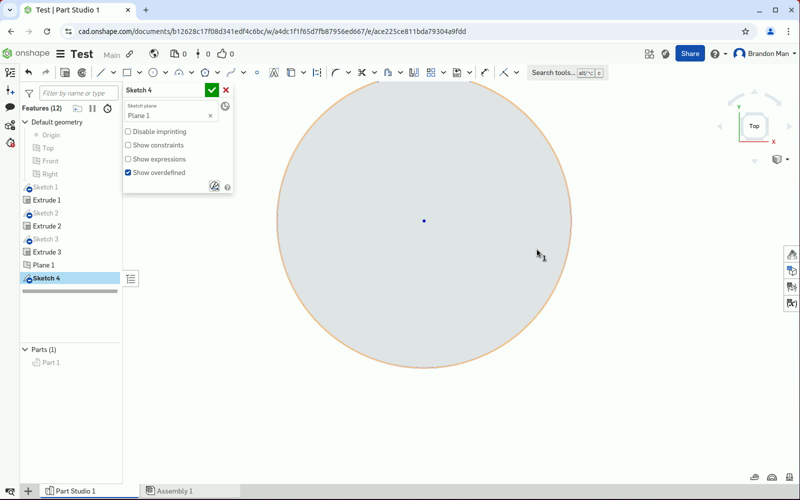
scroll(-6)
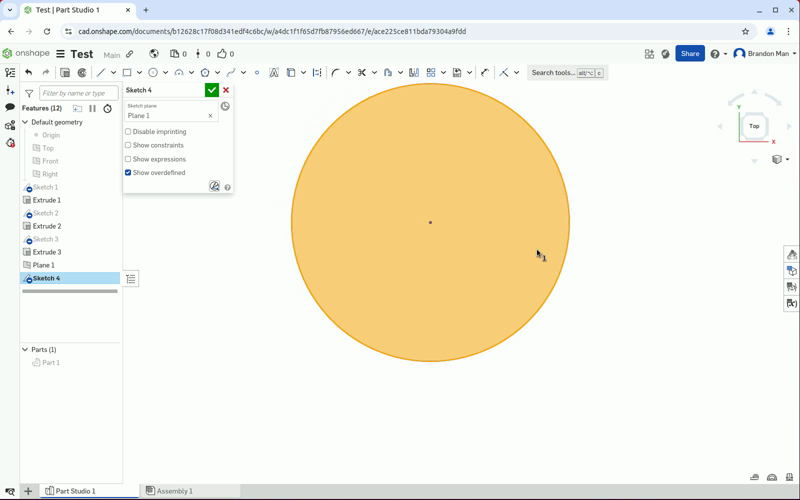
scroll(-6)
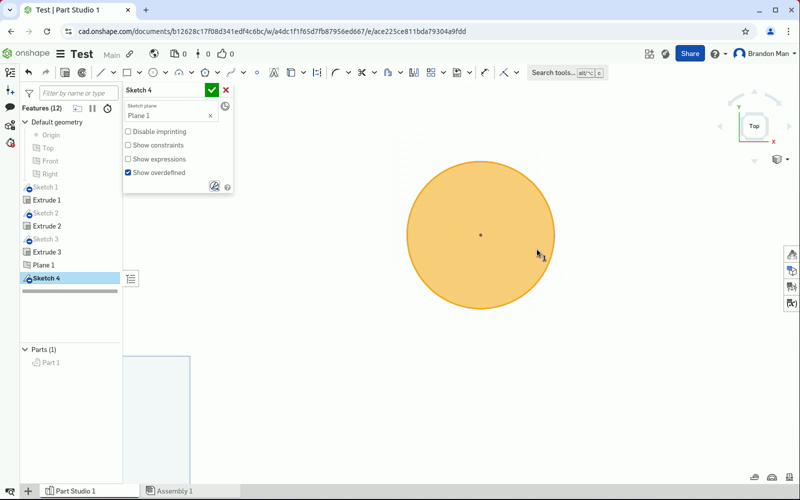
scroll(-6)
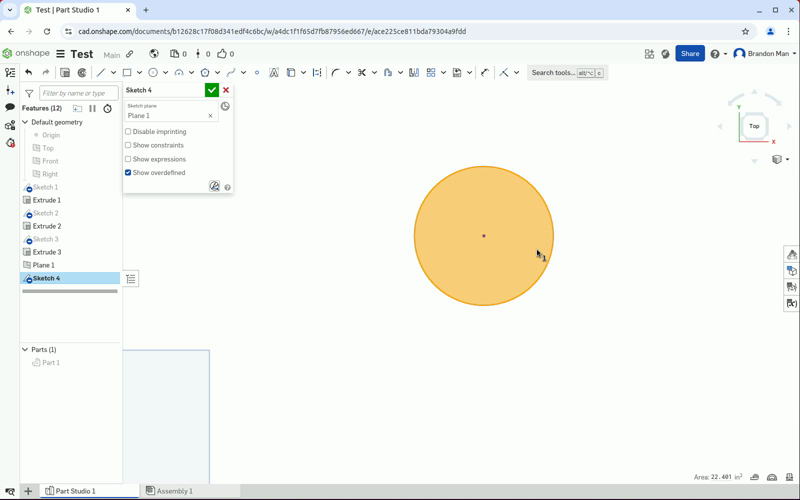
scroll(-6)
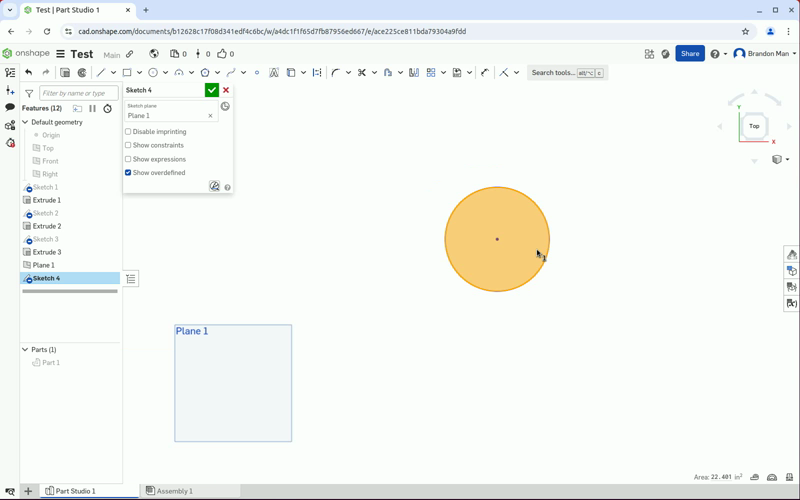
scroll(-6)
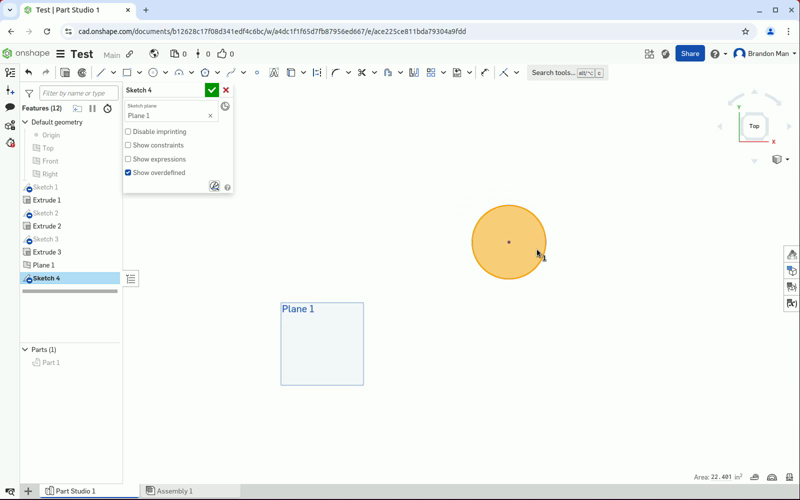
scroll(-6)
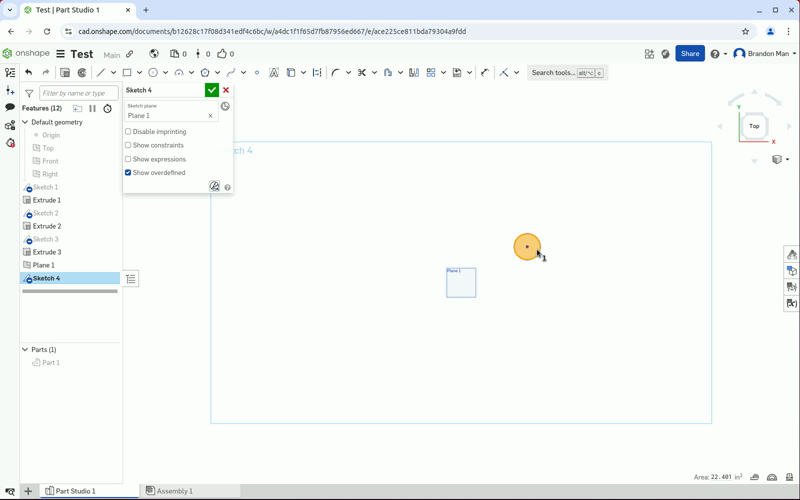
mouse_move(73, 352)
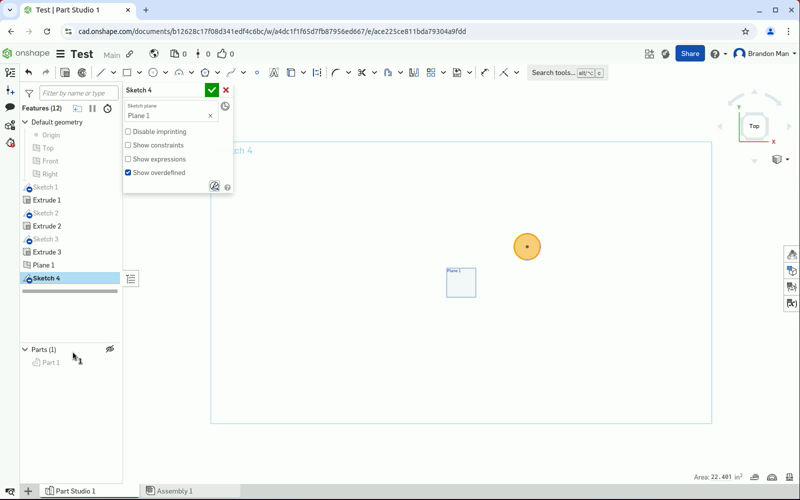
key(shift+y)
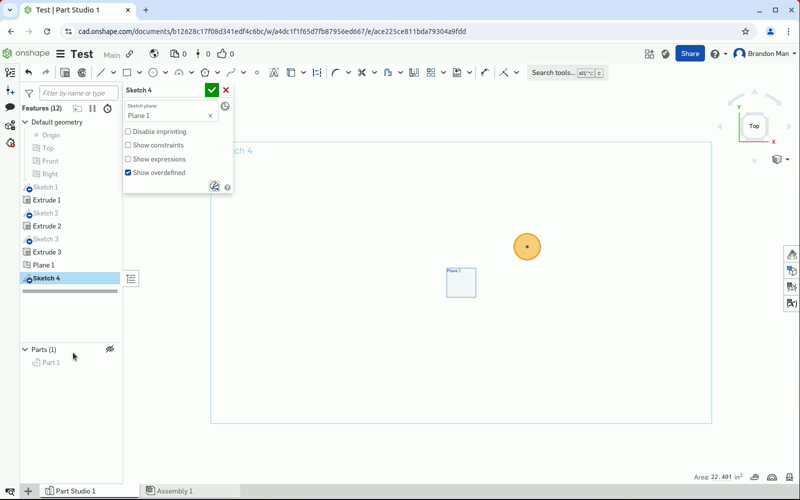
key(shift+e)
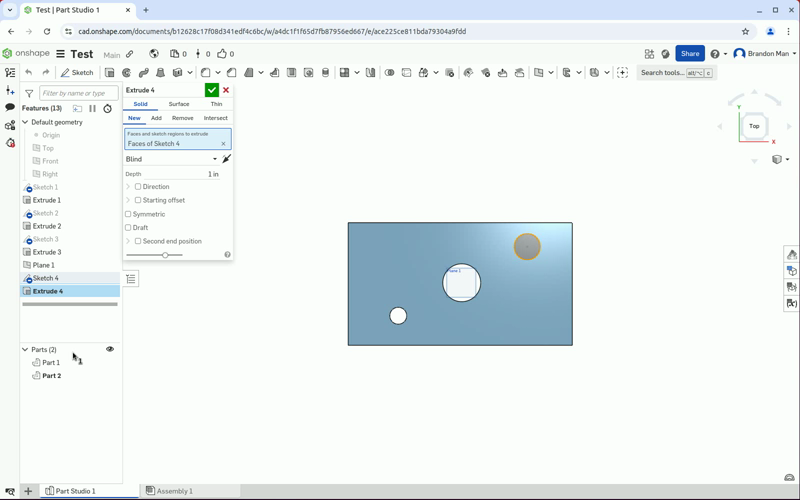
mouse_move(143, 106)
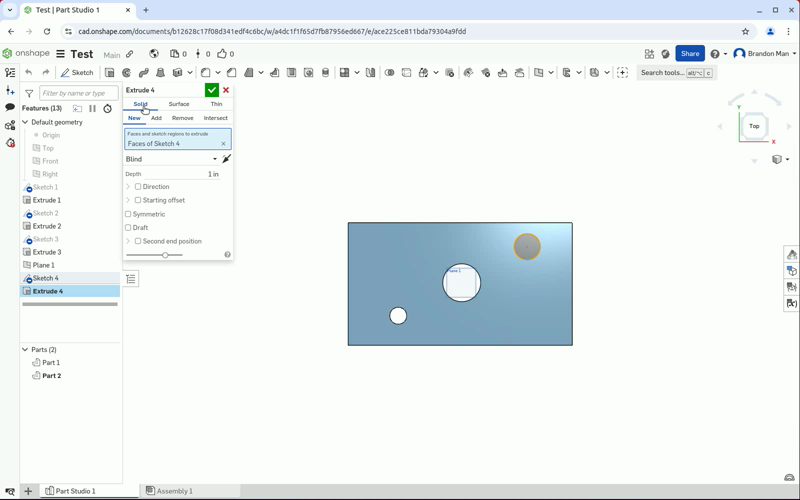
click(143, 106)
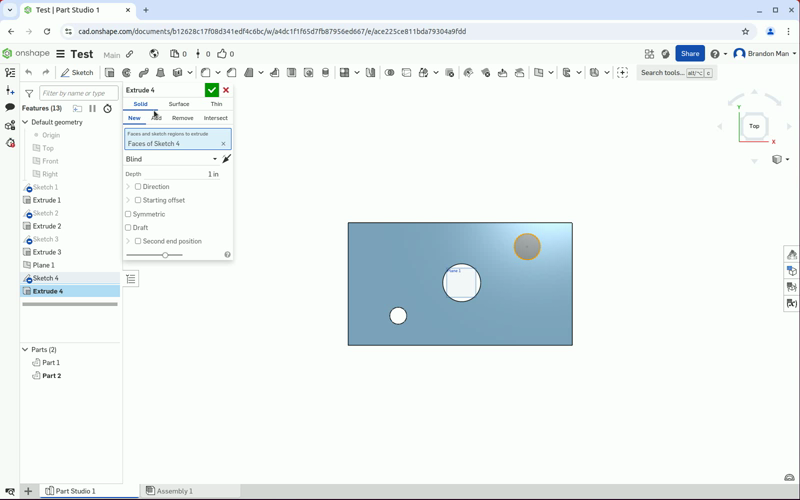
mouse_move(186, 120)
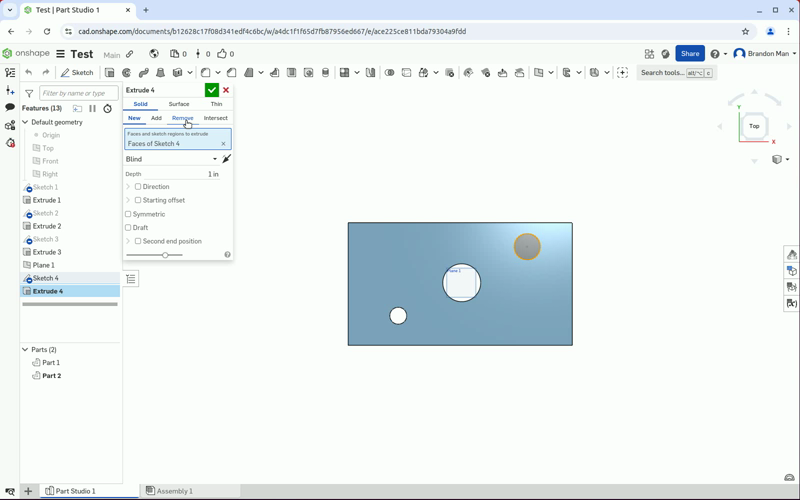
click(186, 120)
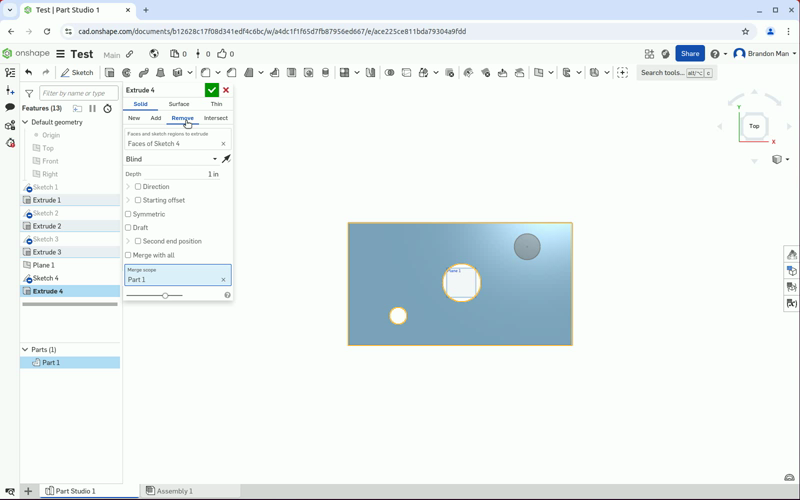
key(tab, 4)
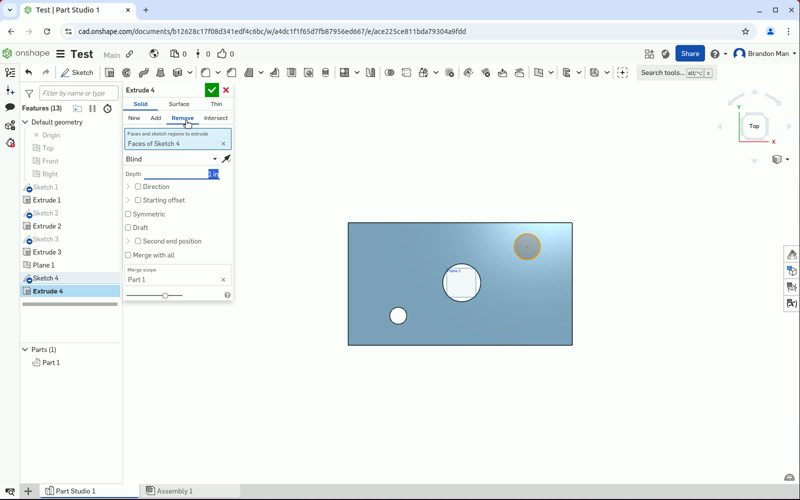
text(19.257)
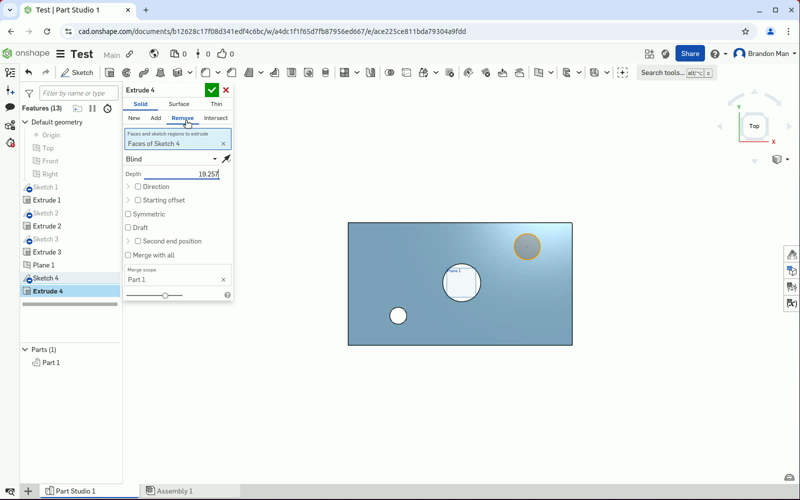
key(tab, 6)
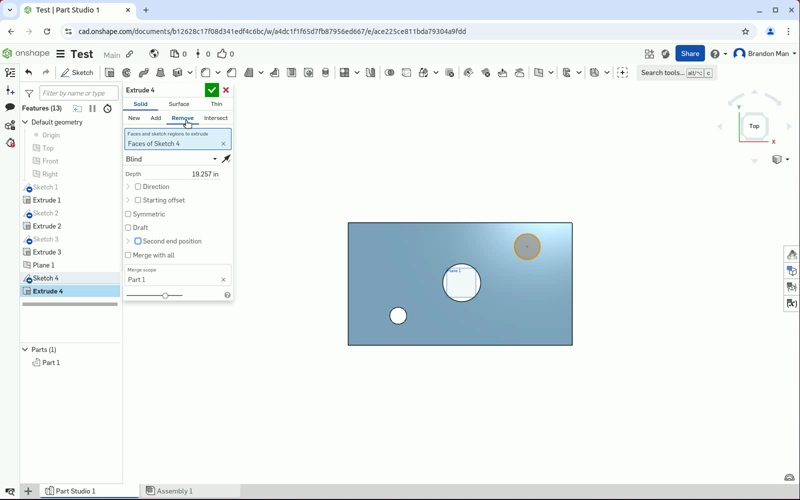
key(space)
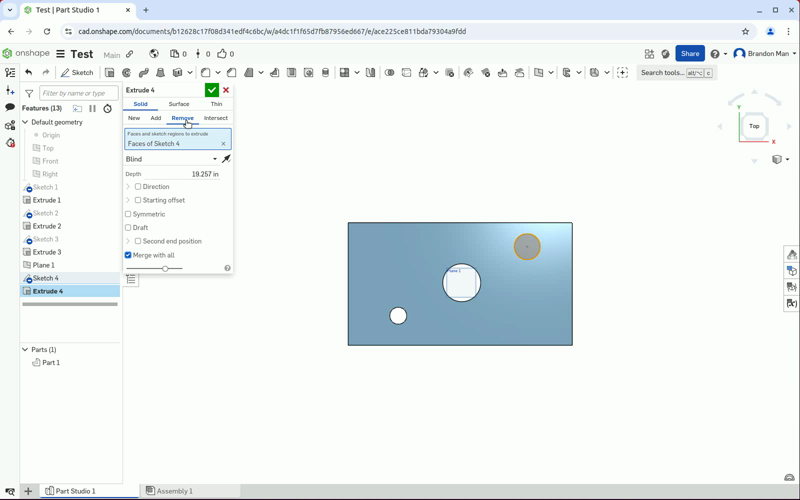
key(enter)
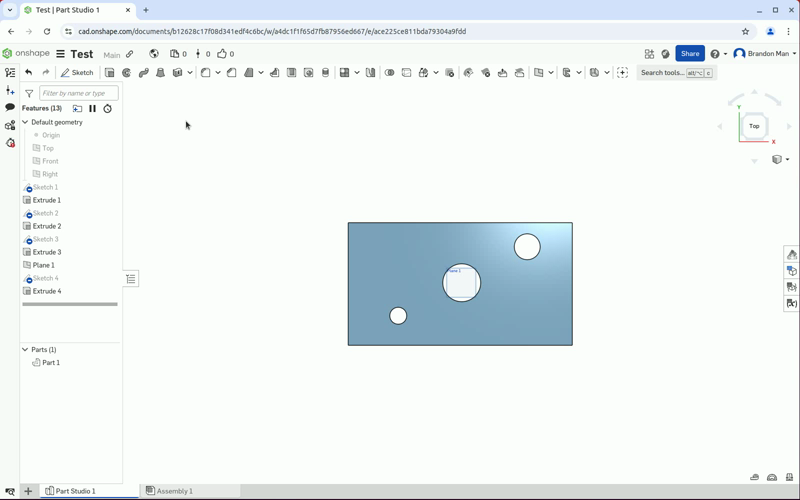
key(shift+h)
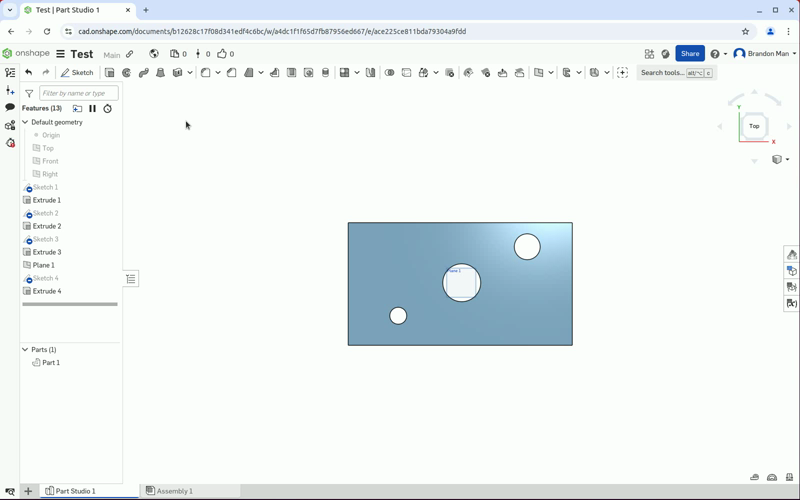
key(shift+h)
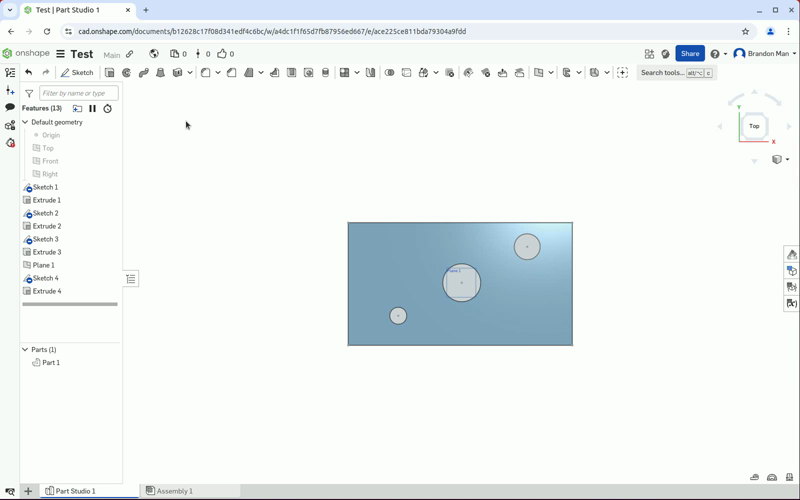
key(shift+7)
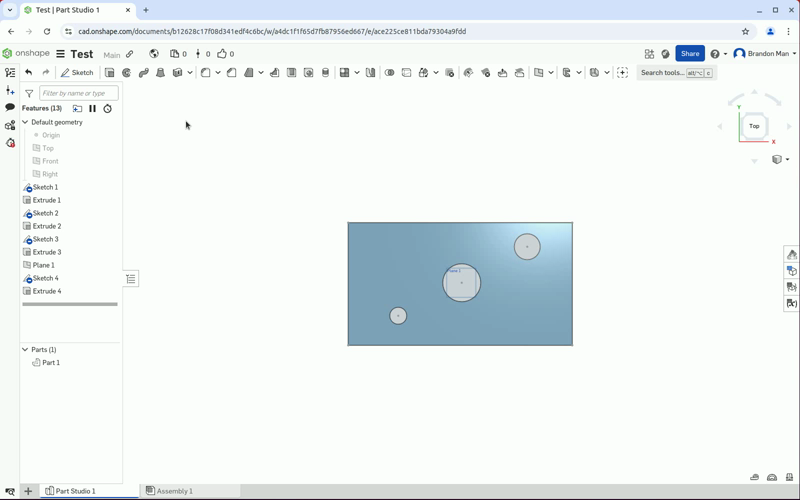
key(up, 3)
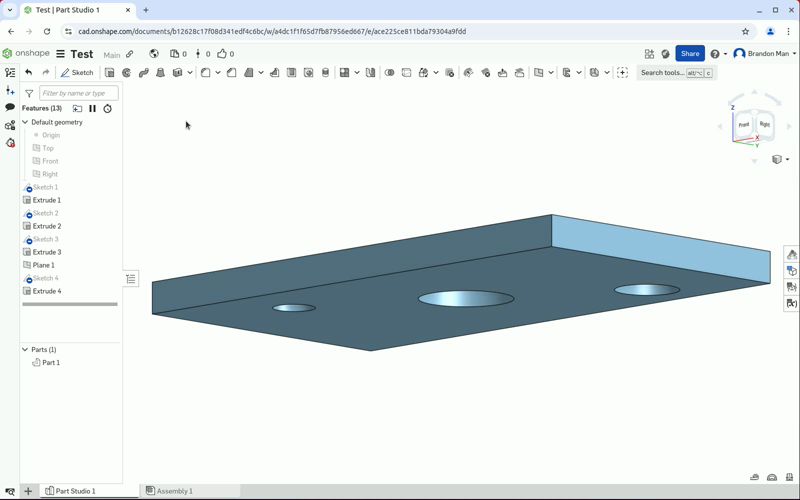
key(left, 3)
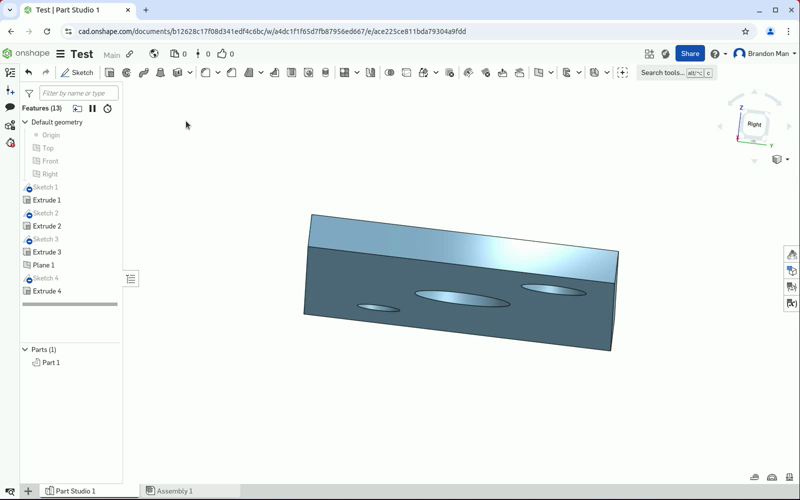
key(right, 3)
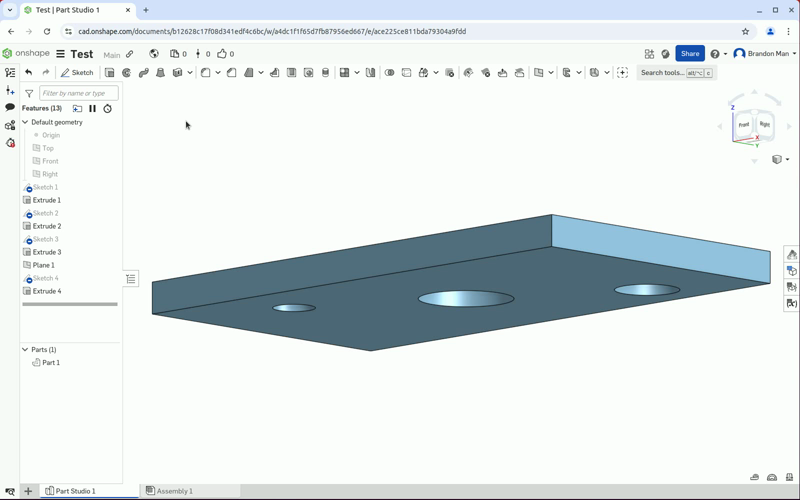
key(down, 3)
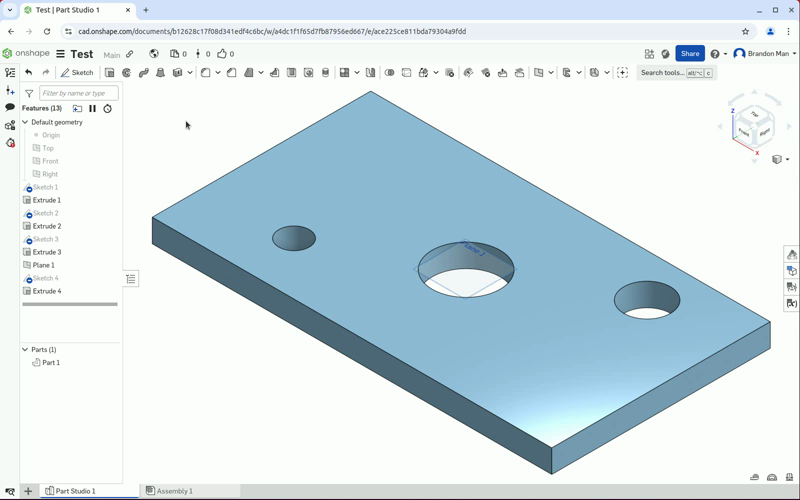
mouse_move(73, 189)
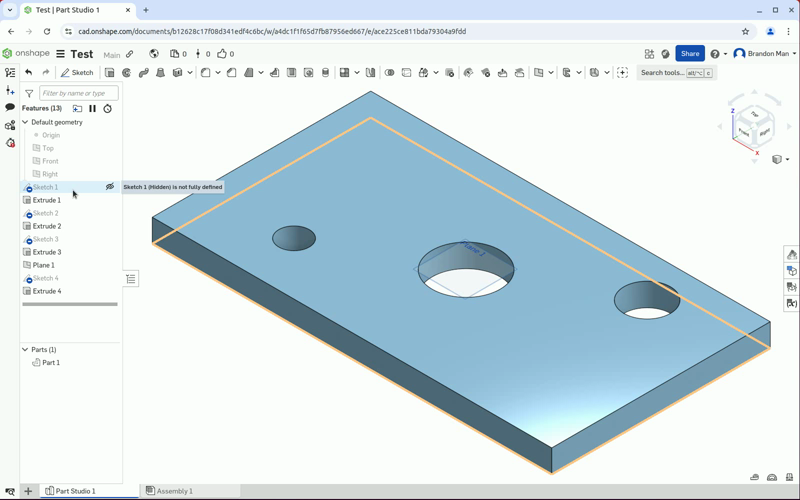
click(73, 189)